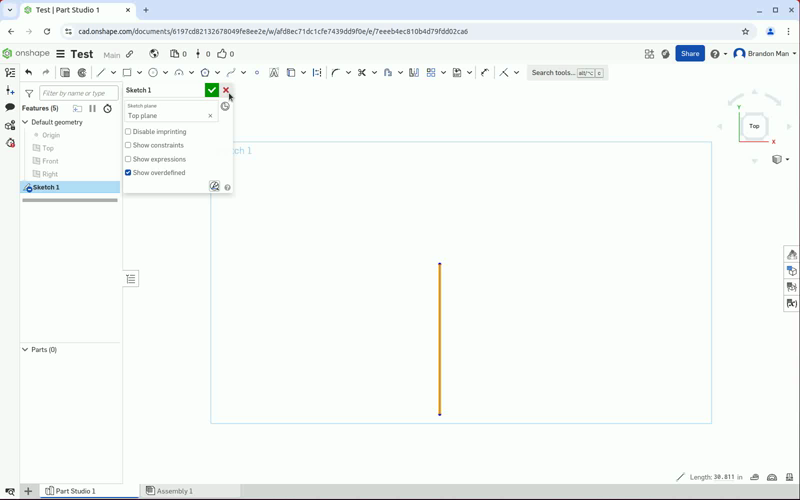
key(shift+h)
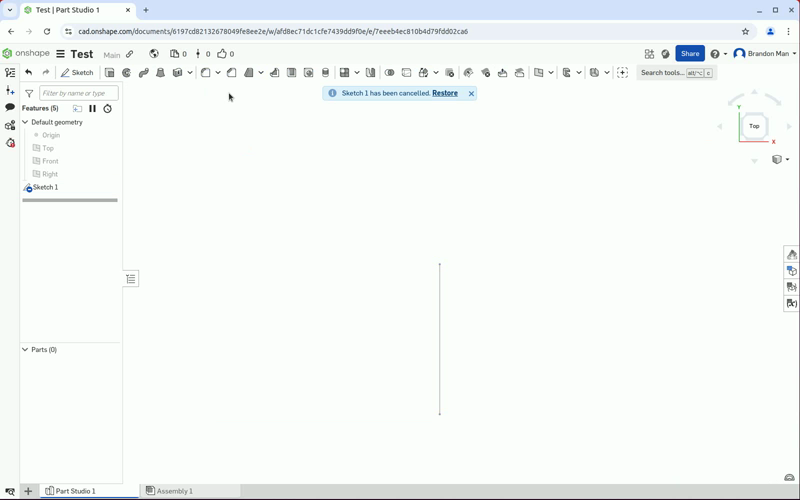
key(shift+s)
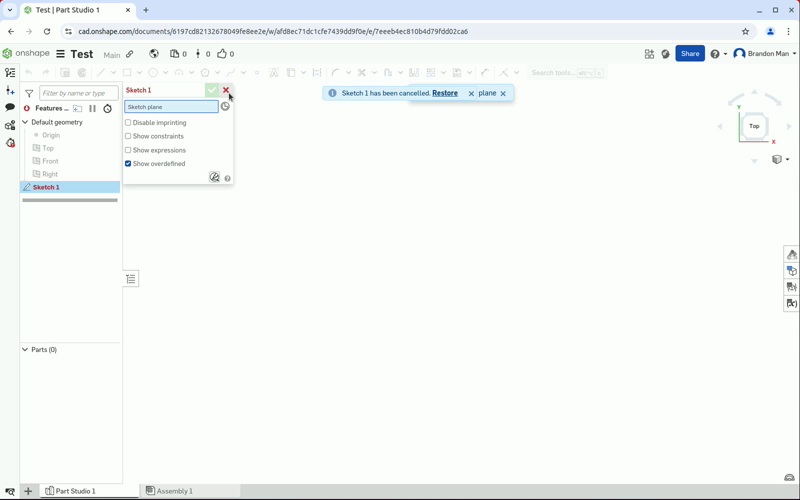
mouse_move(73, 150)
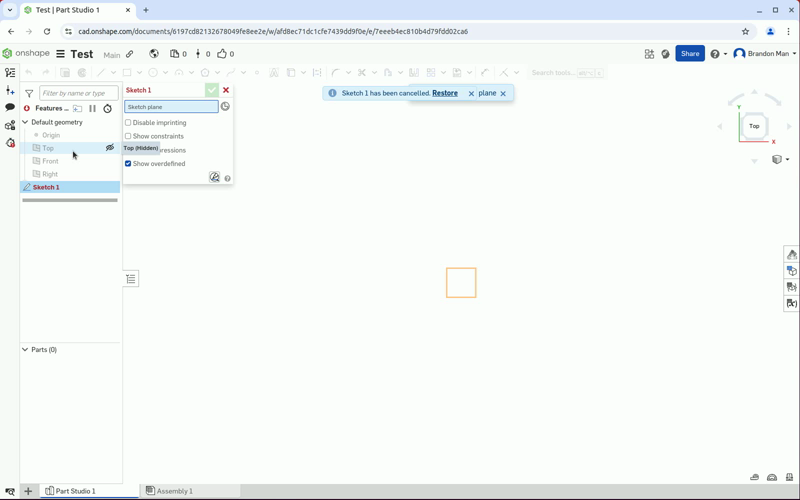
click(73, 150)
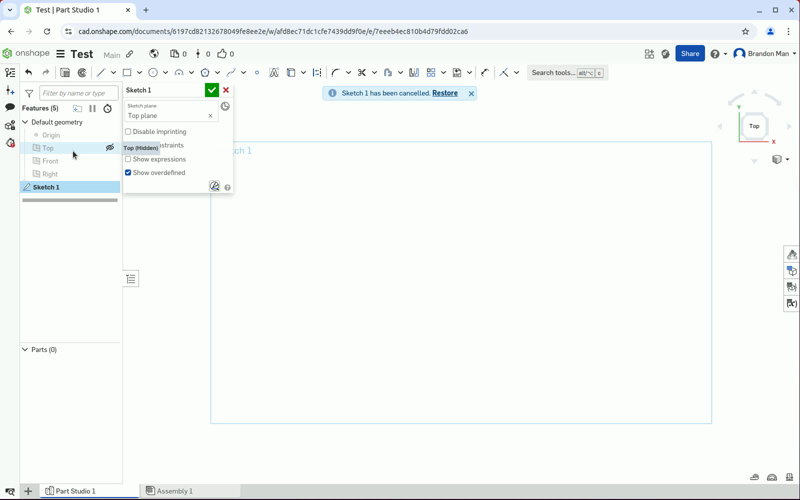
mouse_move(73, 352)
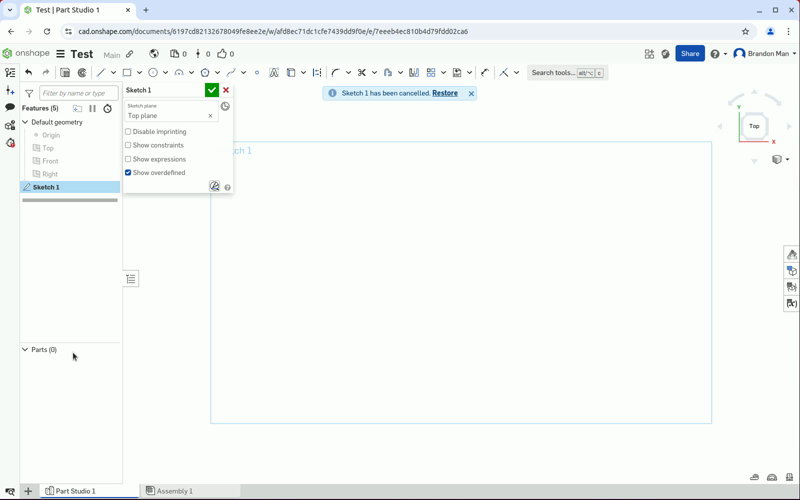
key(y)
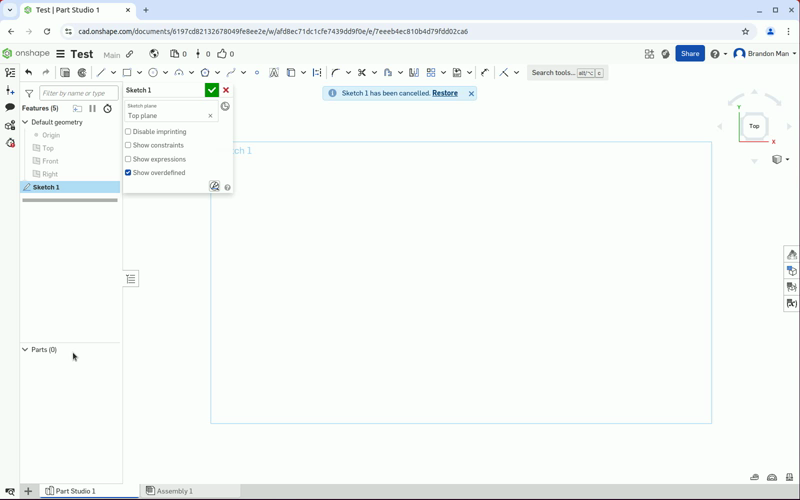
key(l)
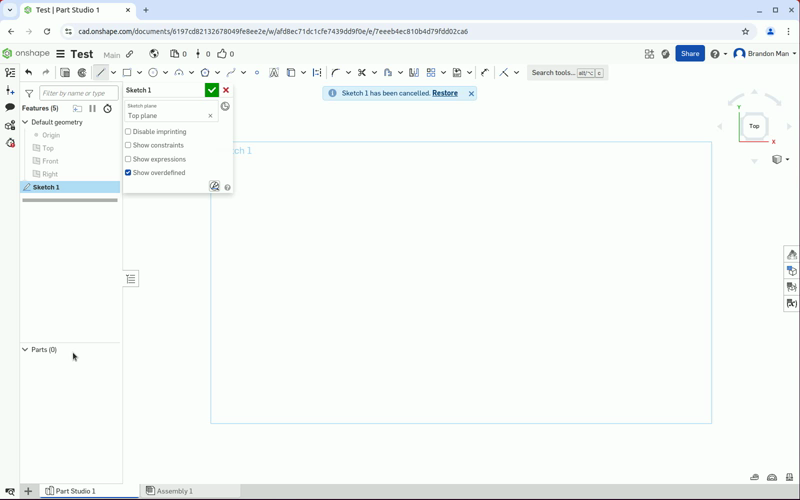
key_down(shift)
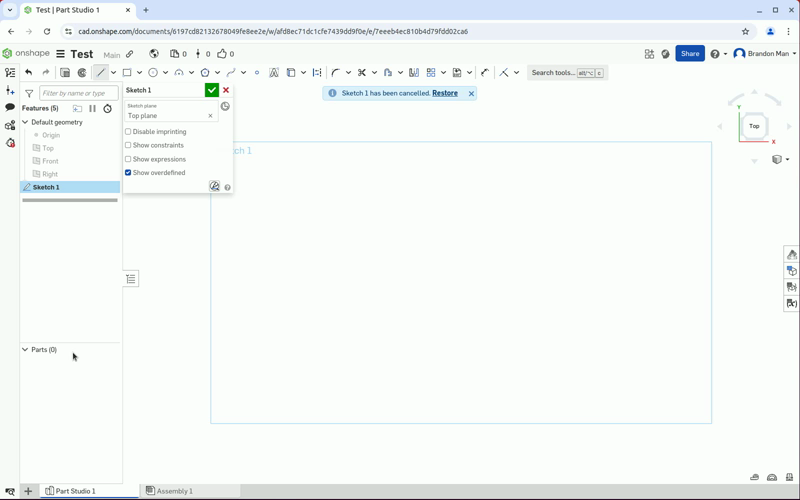
mouse_move(348, 282)
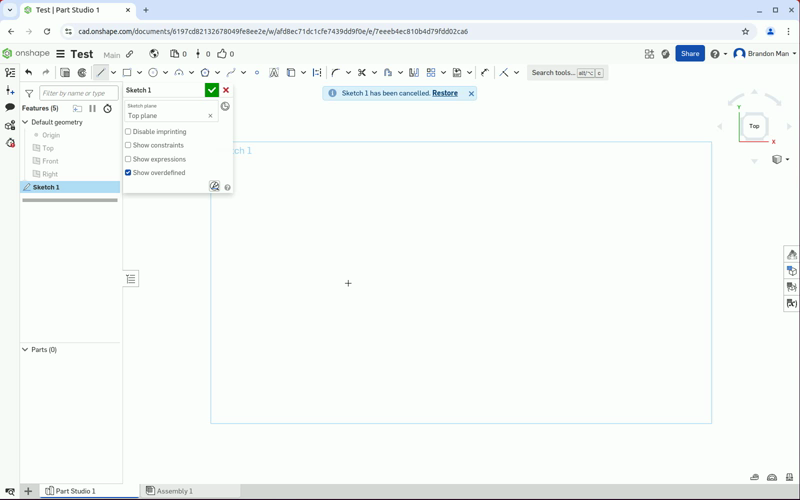
click(348, 282)
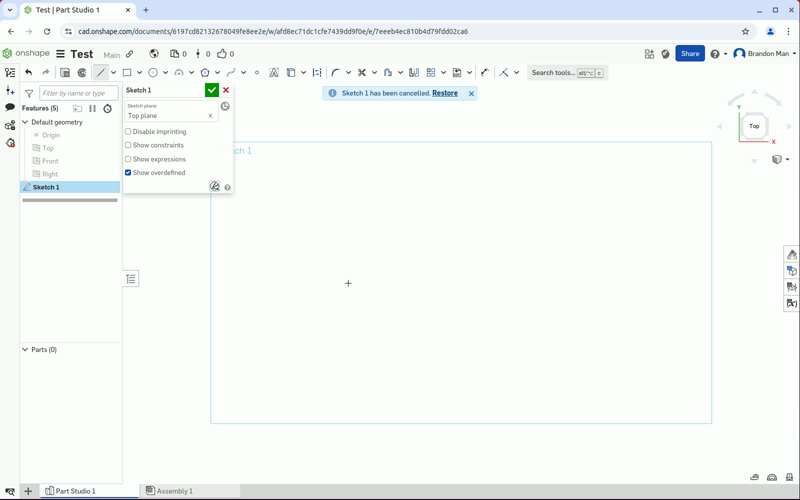
key_up(shift)
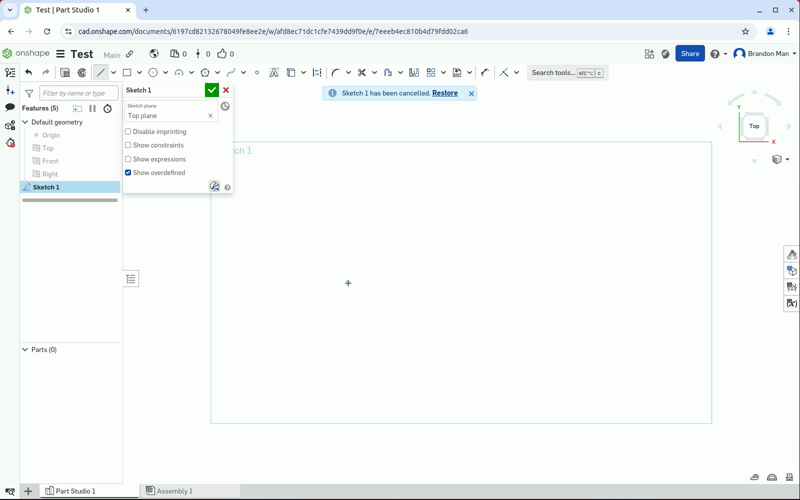
key_down(shift)
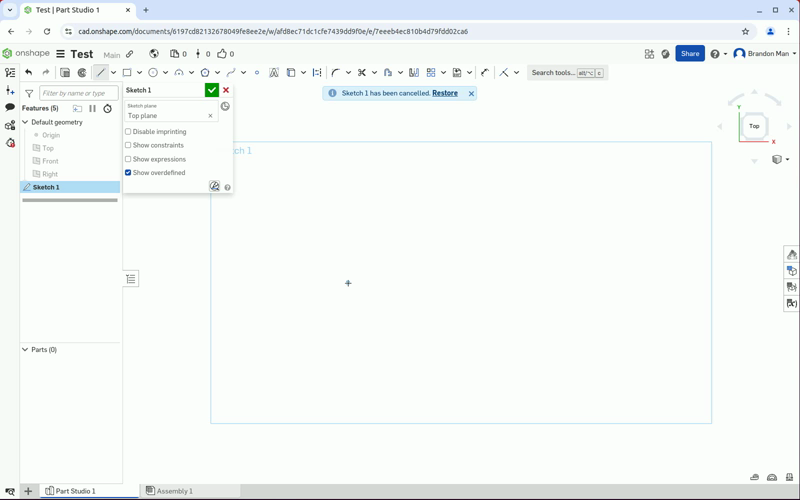
mouse_move(460, 282)
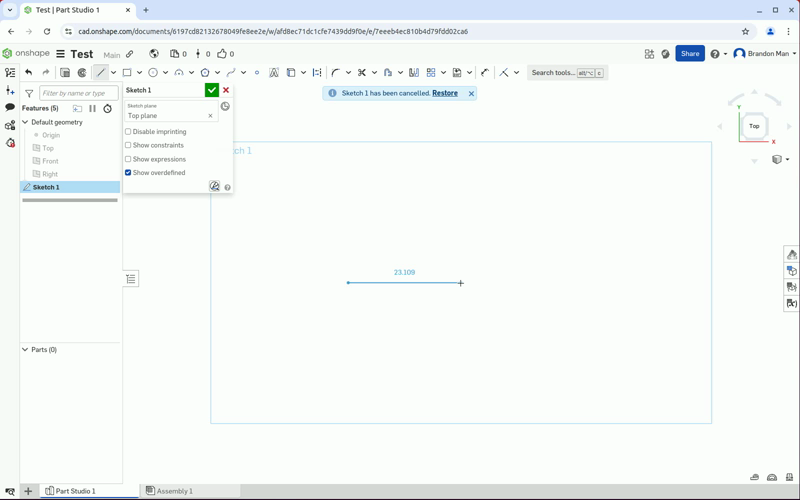
click(460, 282)
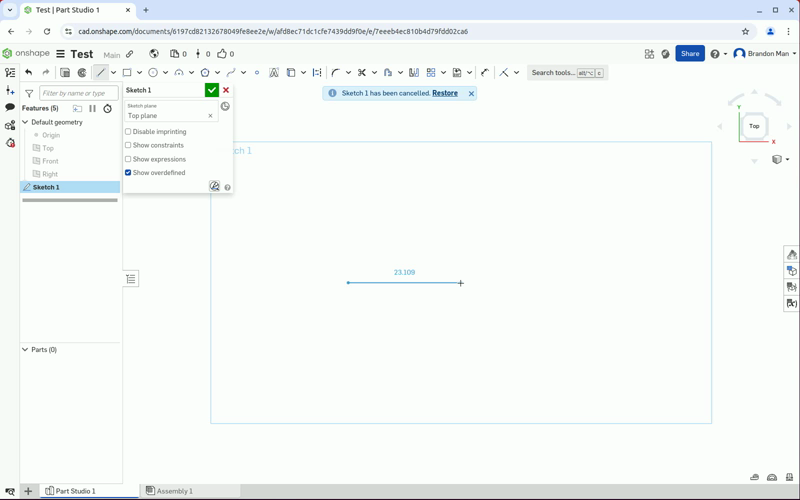
key_up(shift)
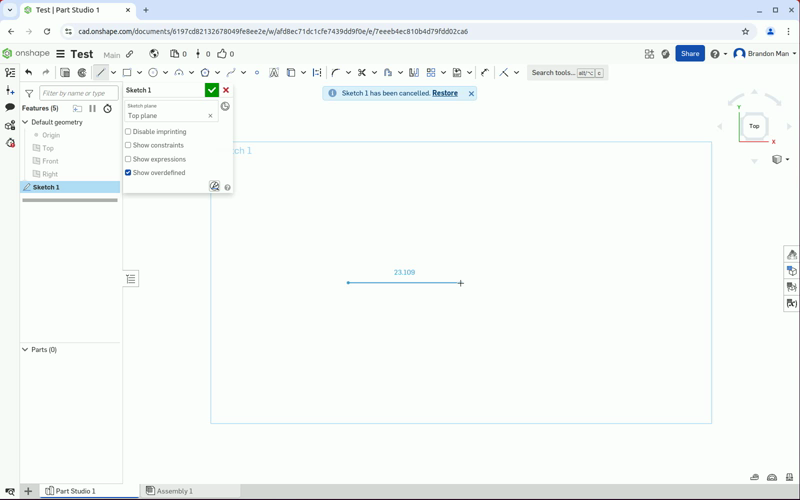
key_down(shift)
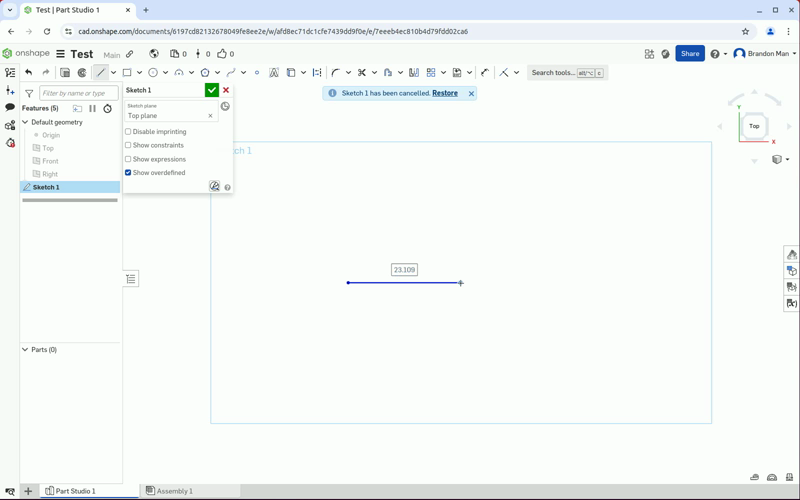
mouse_move(460, 198)
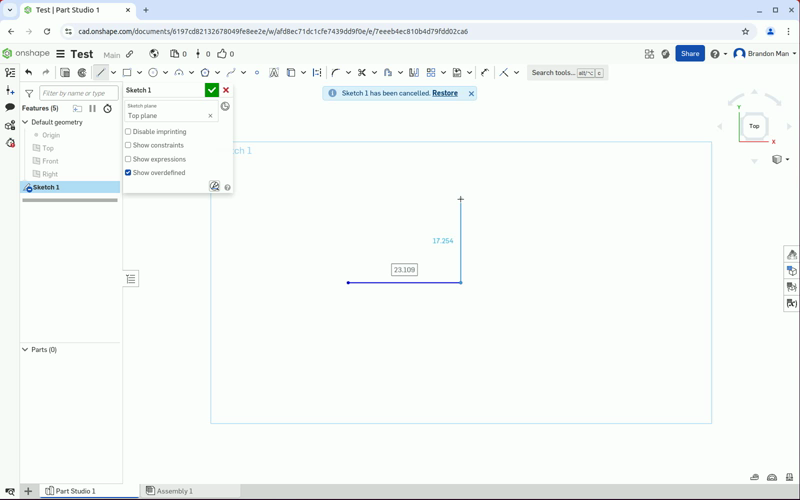
click(460, 198)
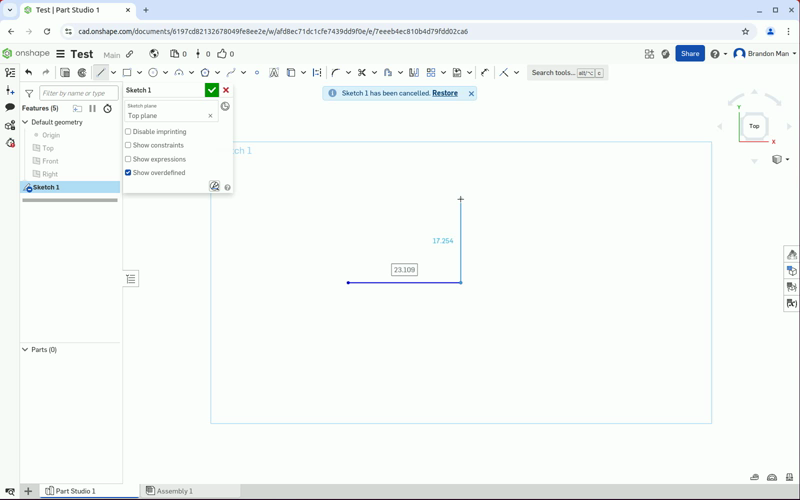
key_up(shift)
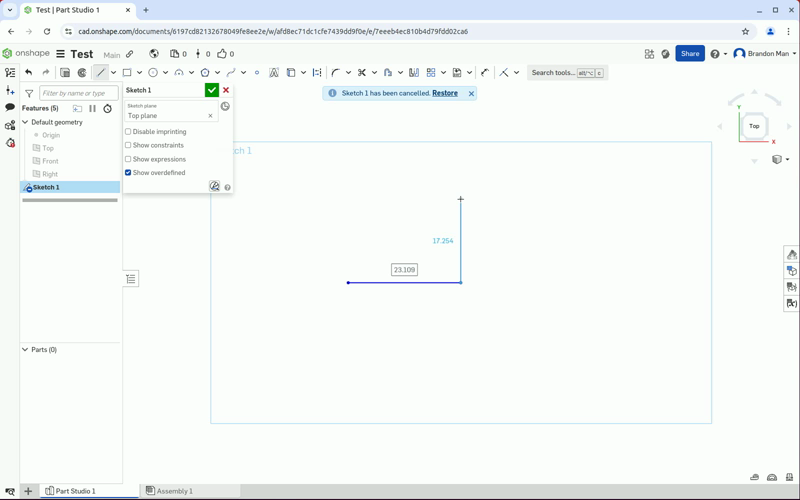
key_down(shift)
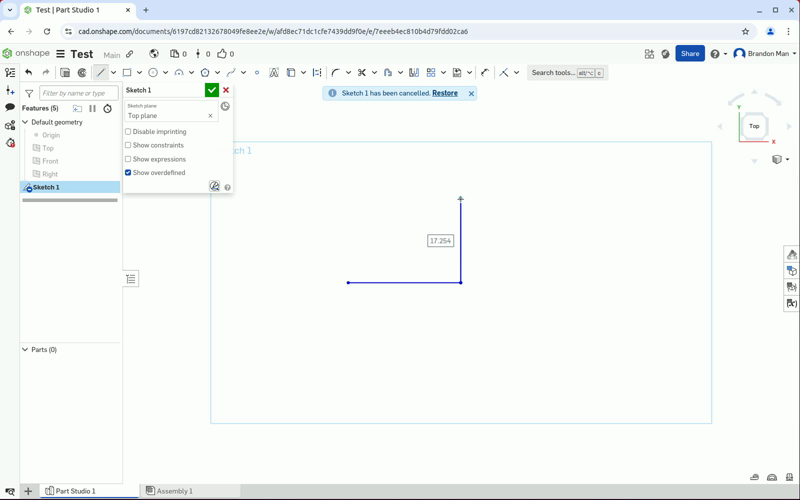
mouse_move(348, 198)
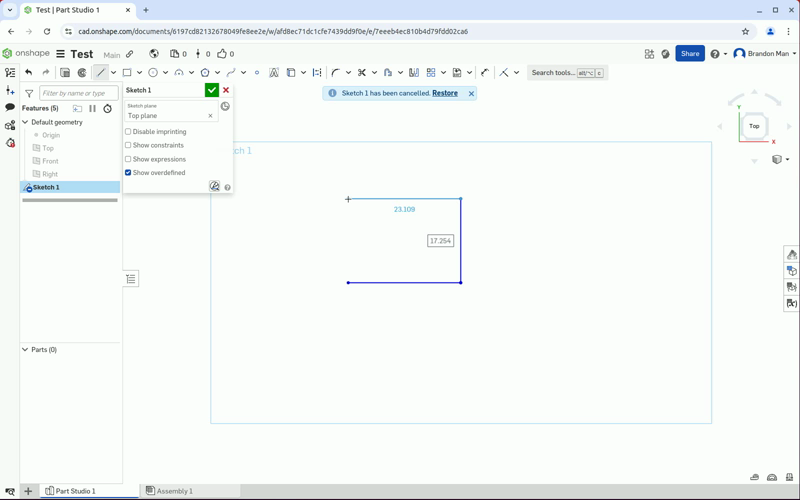
click(348, 198)
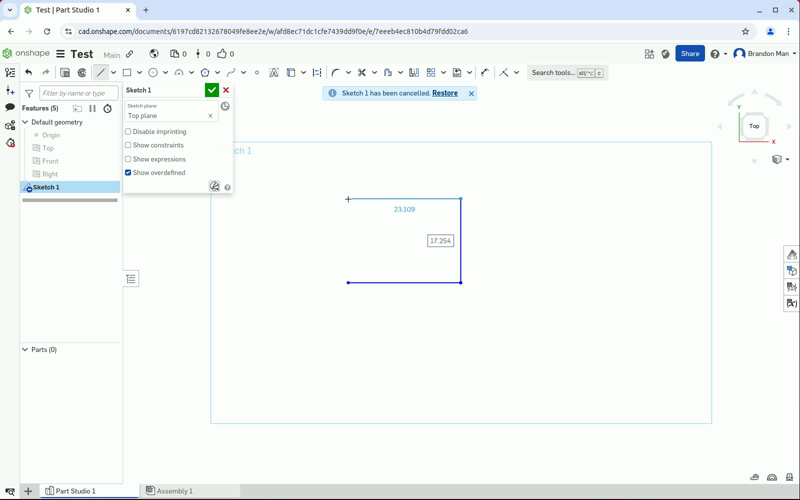
key_up(shift)
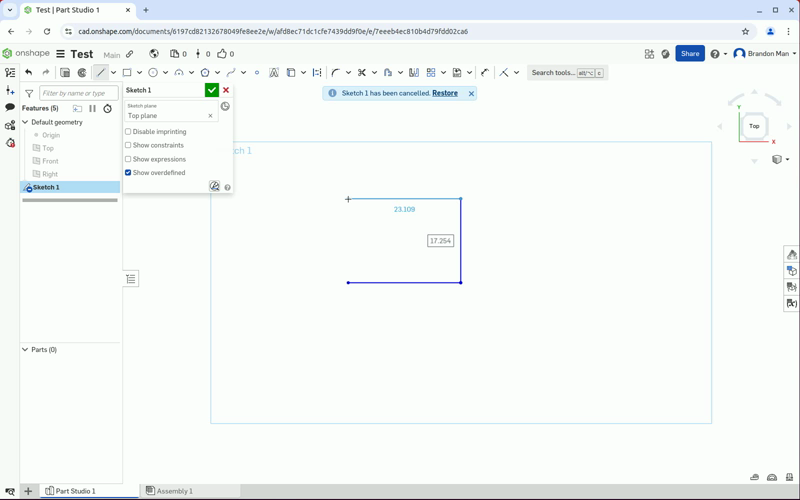
key_down(shift)
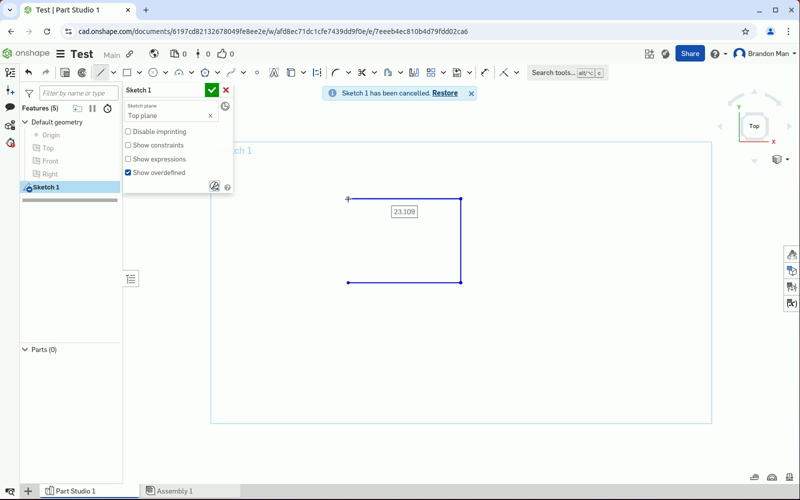
mouse_move(348, 282)
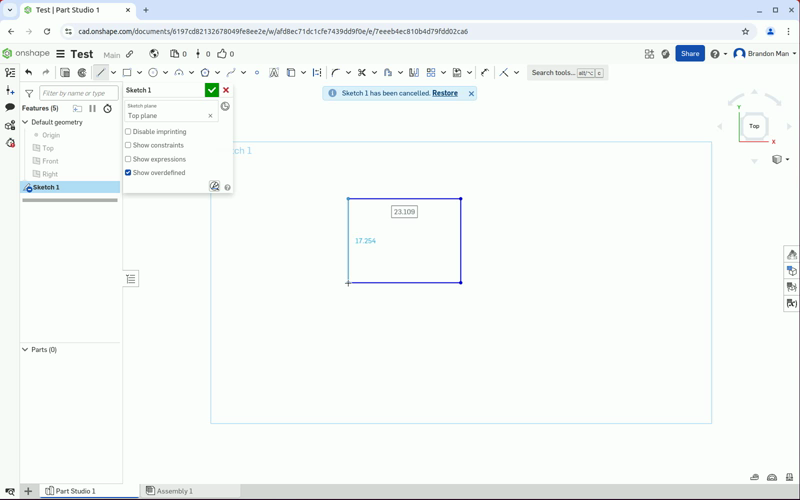
key_up(shift)
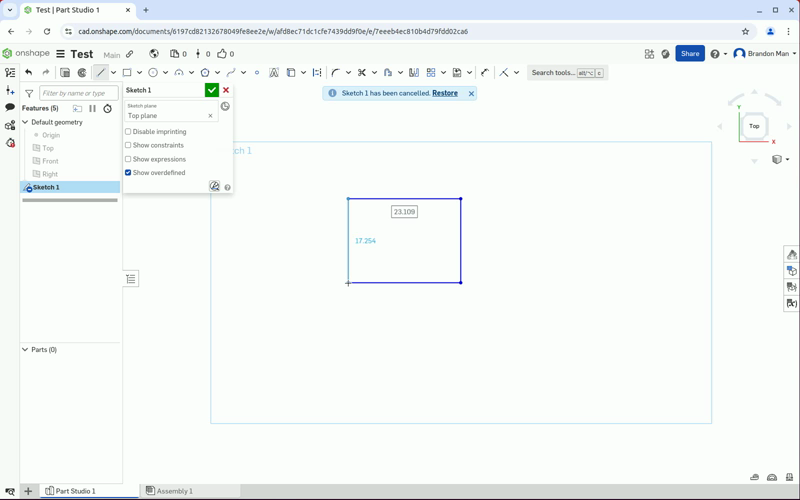
click(348, 282)
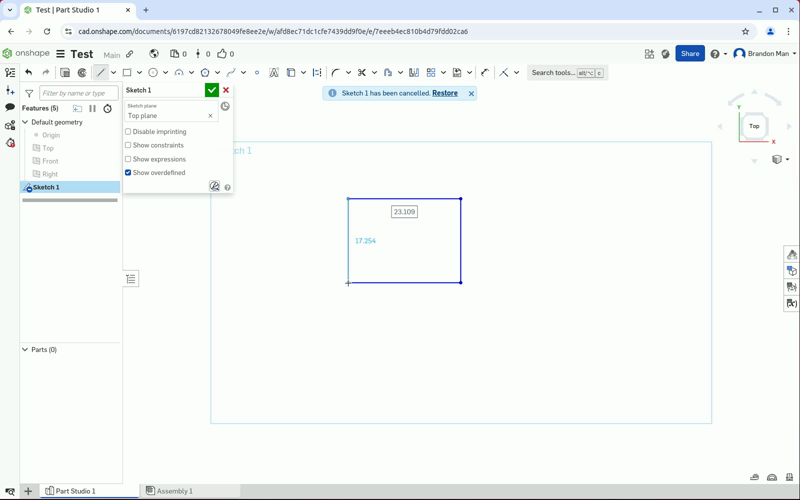
key(esc)
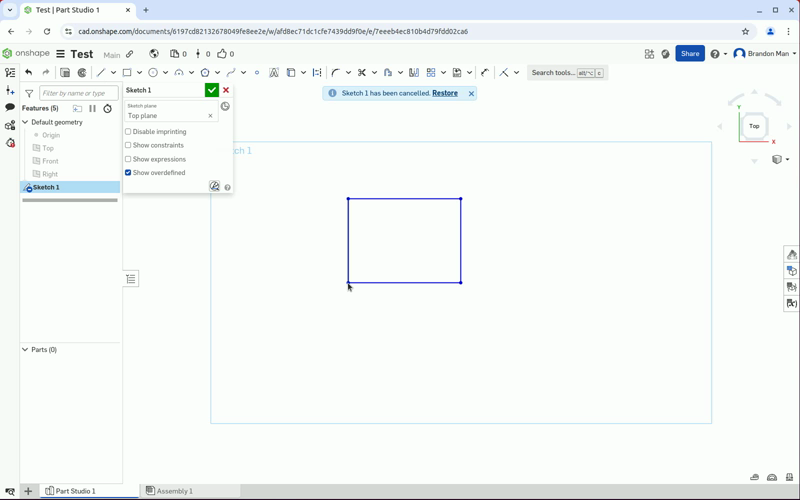
mouse_move(442, 225)
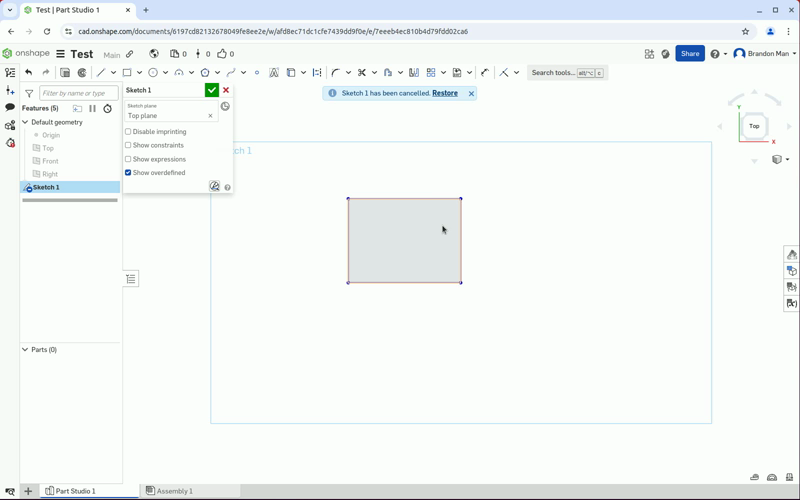
click(442, 225)
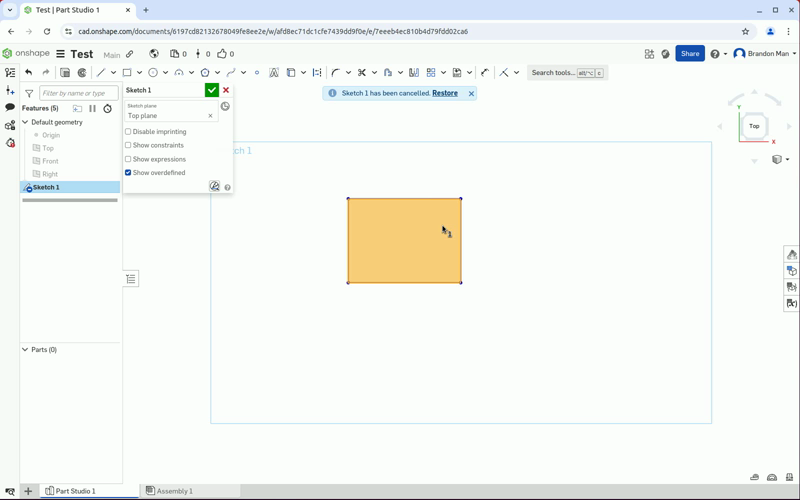
mouse_move(73, 352)
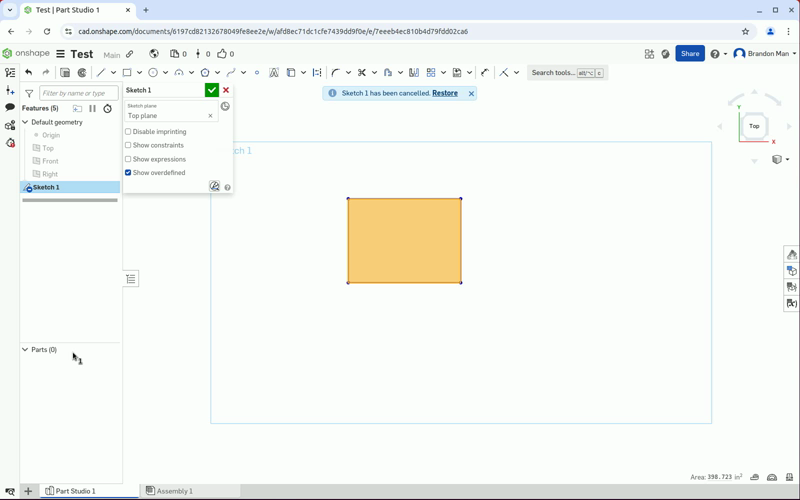
key(shift+y)
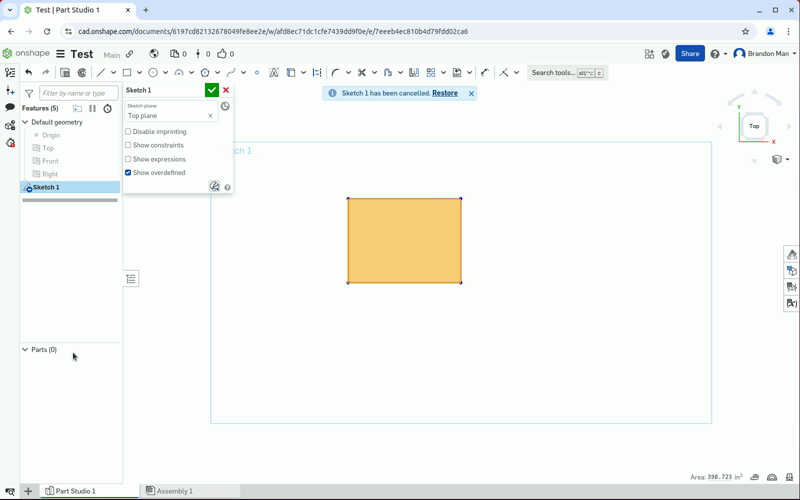
key(shift+e)
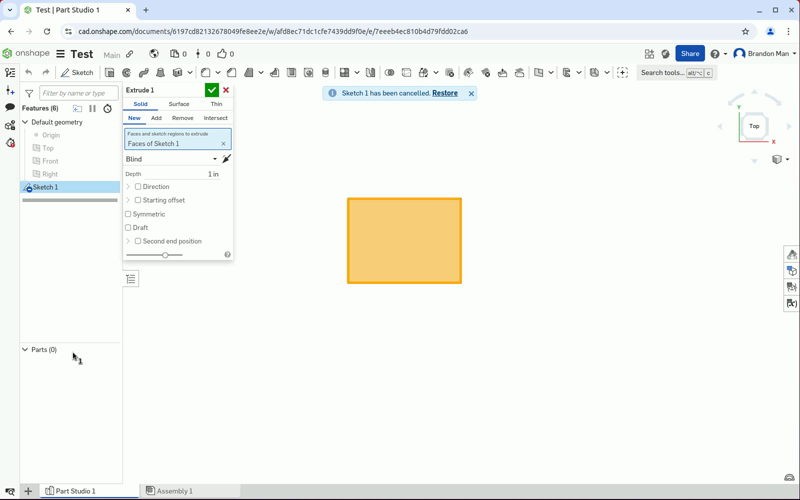
mouse_move(143, 106)
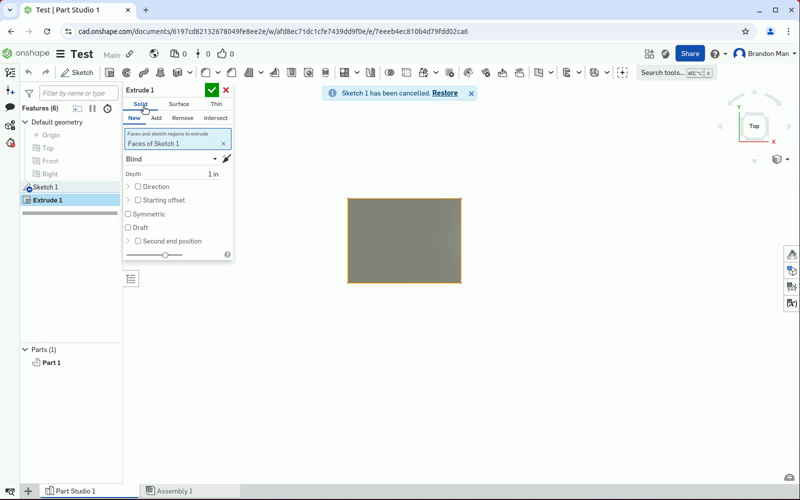
click(143, 106)
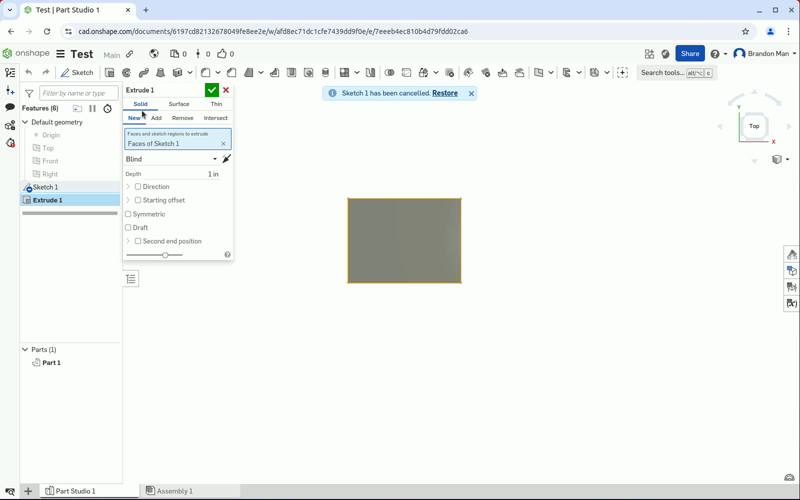
mouse_move(137, 120)
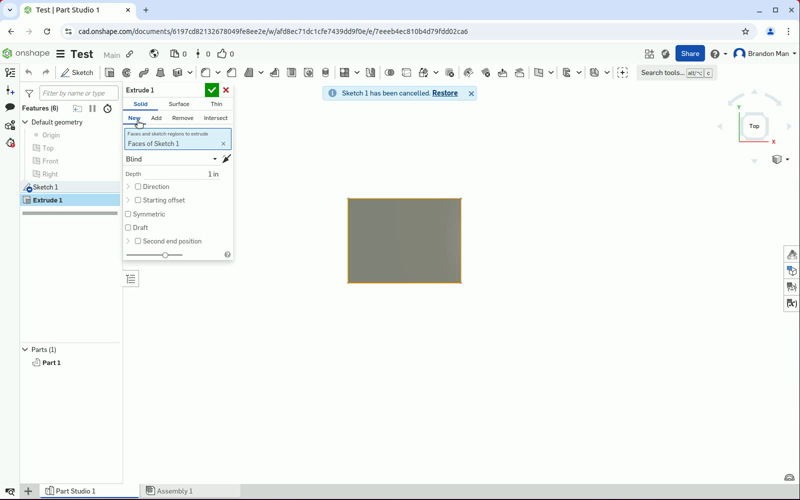
click(137, 120)
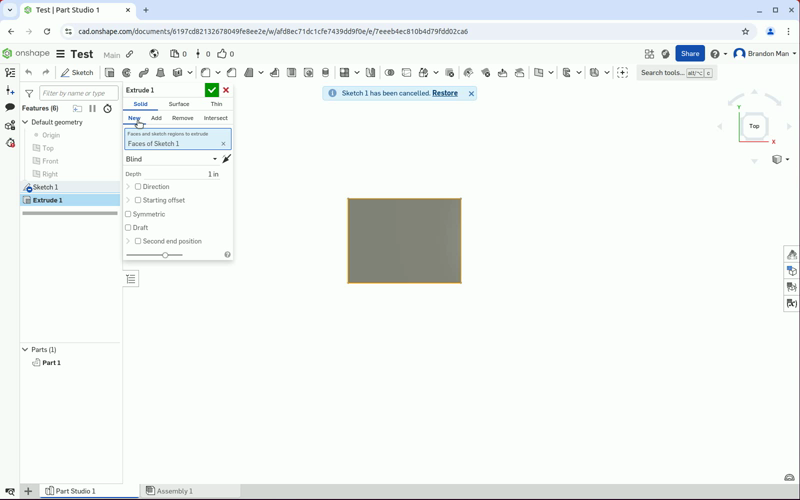
key(tab, 4)
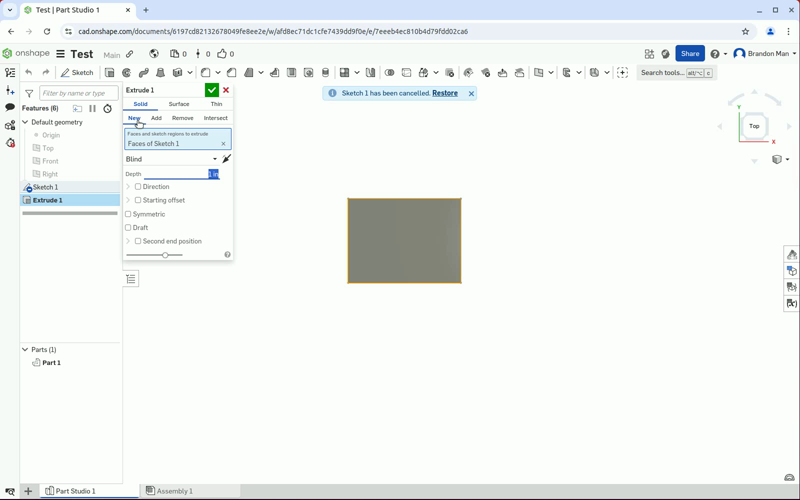
text(1.926)
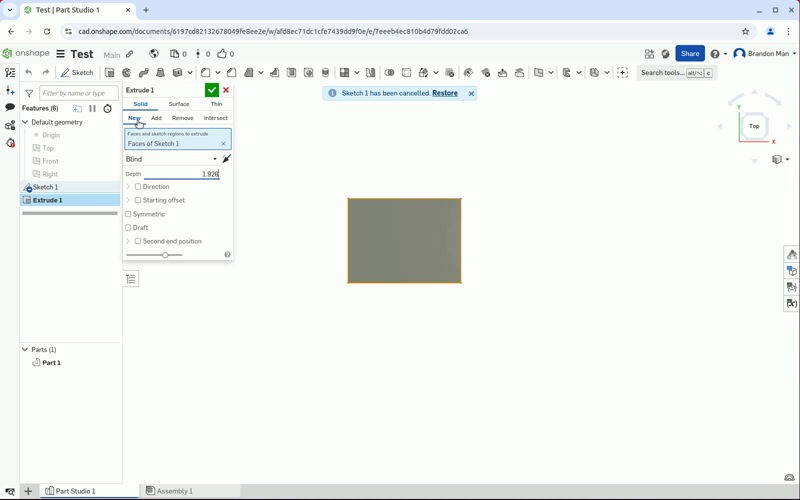
key(tab, 3)
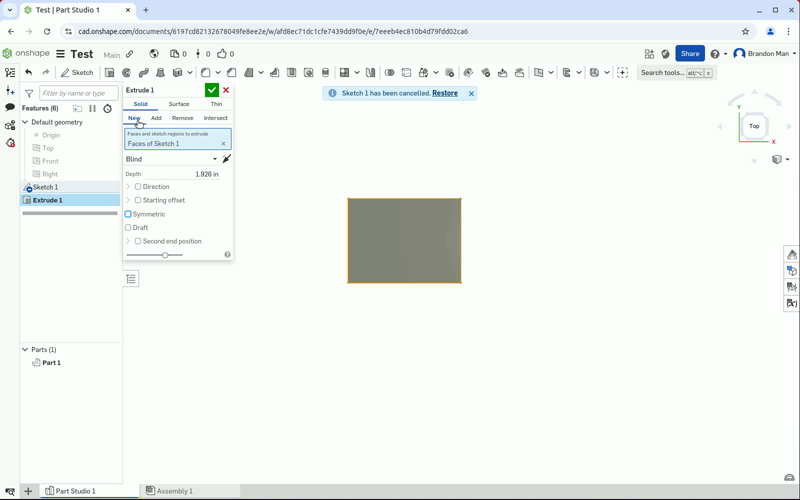
key(space)
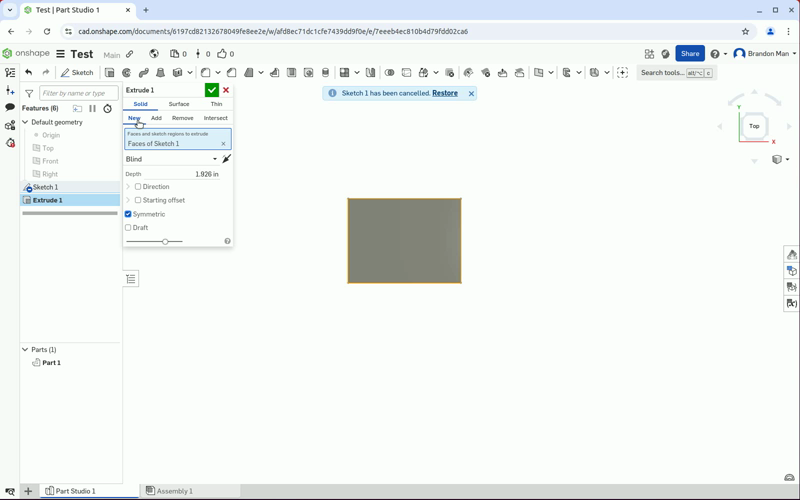
key(enter)
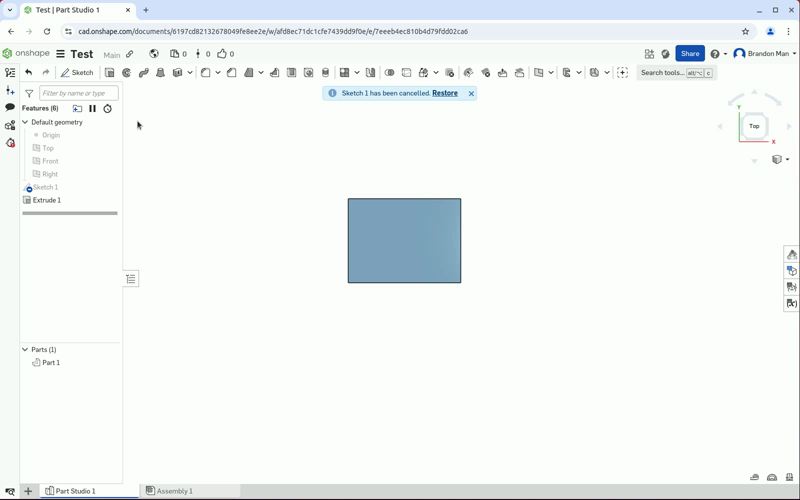
key(shift+h)
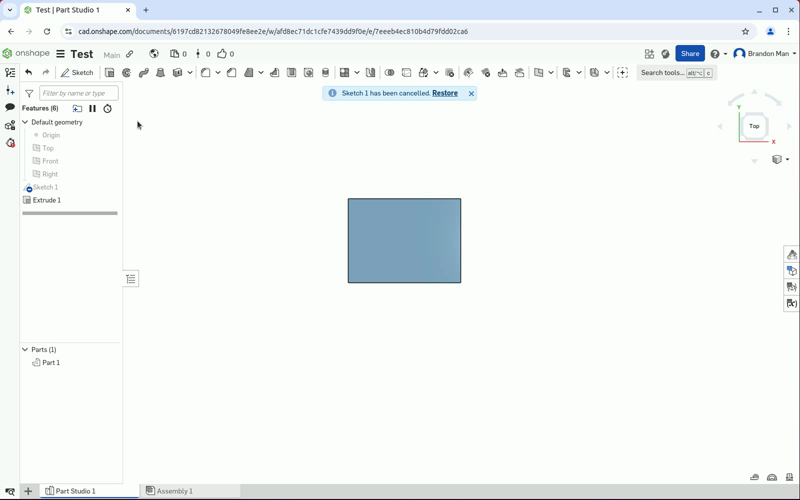
key(shift+h)
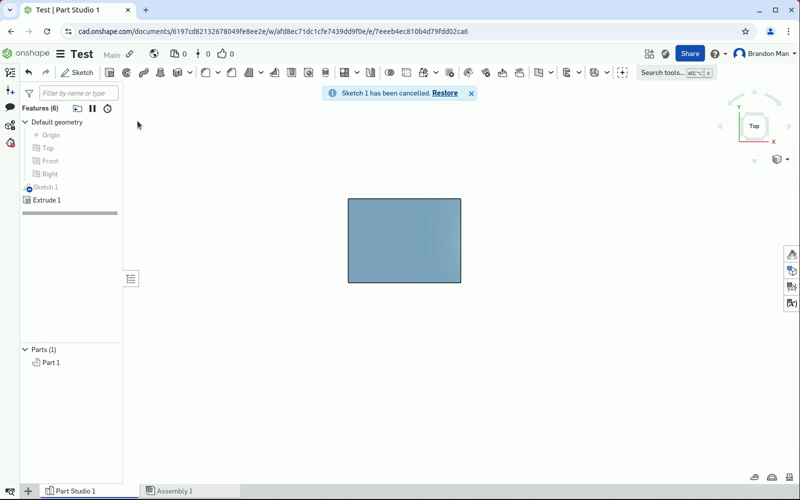
mouse_move(73, 189)
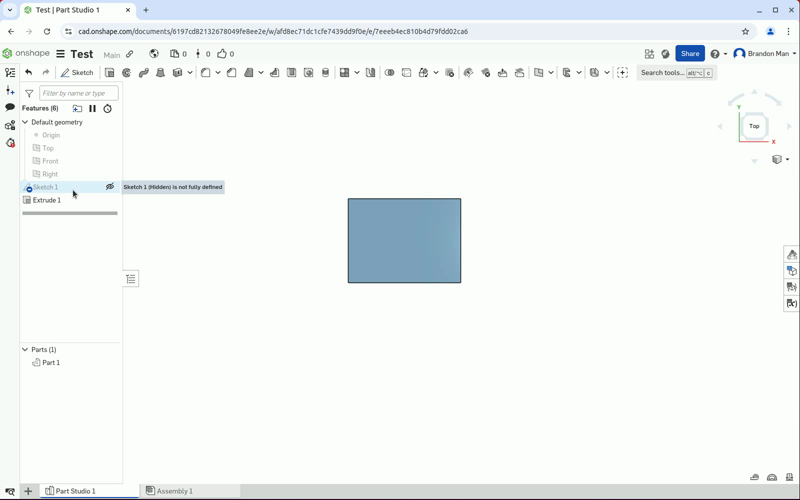
click(73, 189)
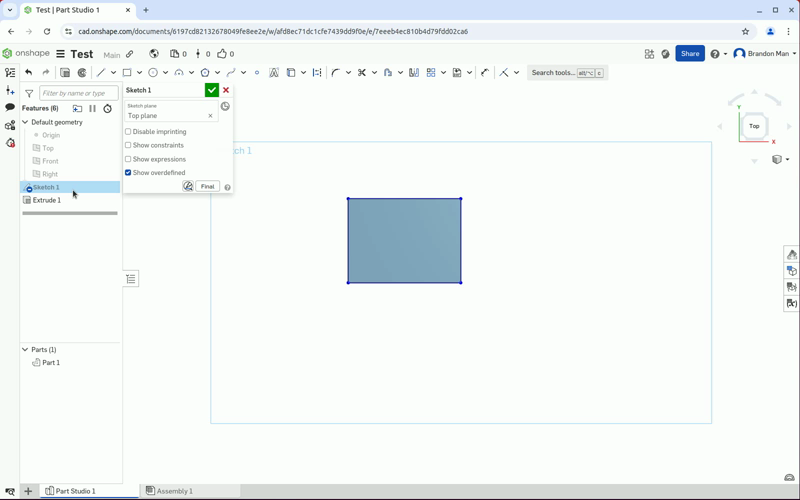
mouse_move(229, 92)
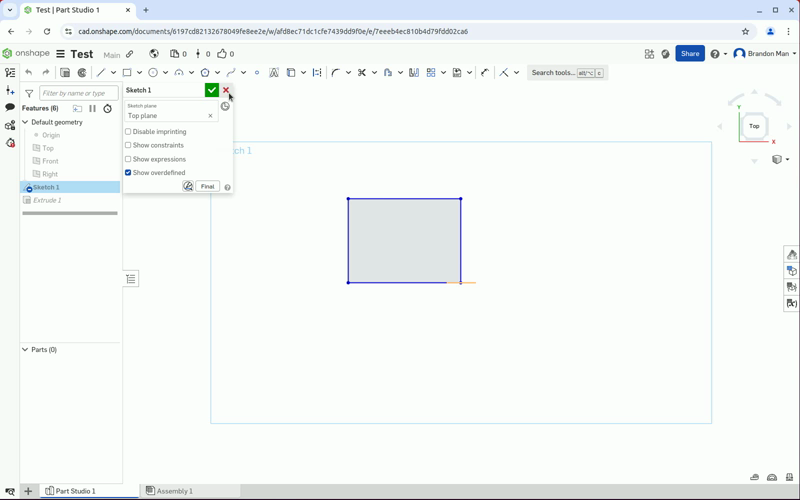
click(229, 92)
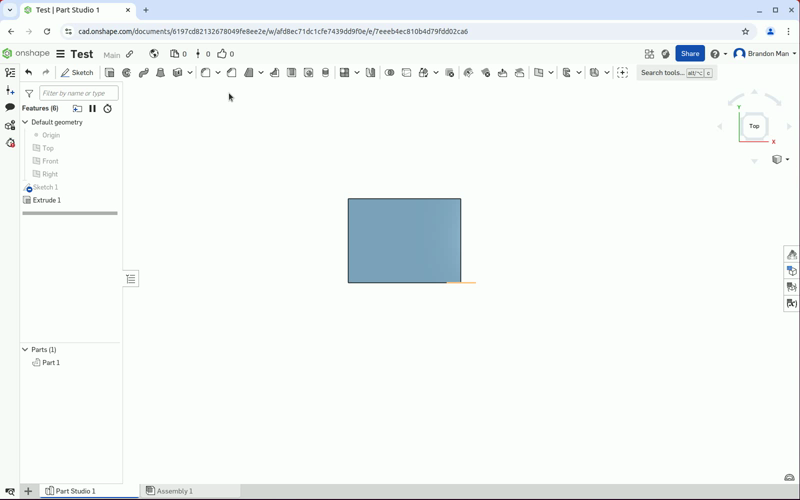
mouse_move(541, 75)
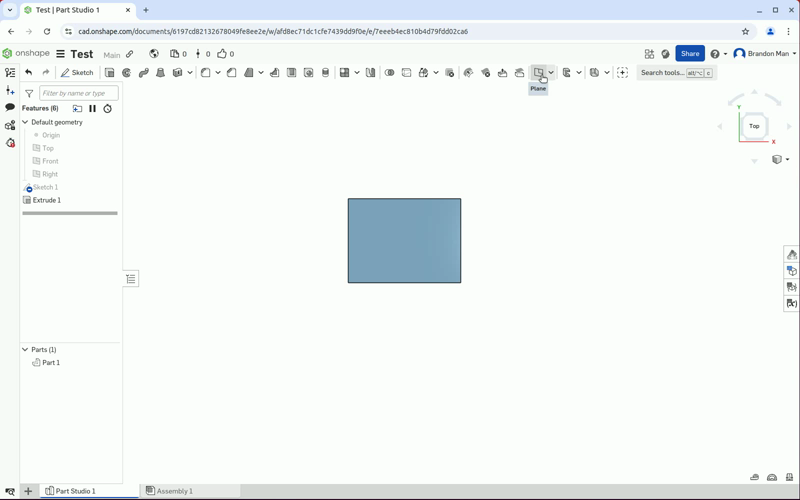
click(541, 75)
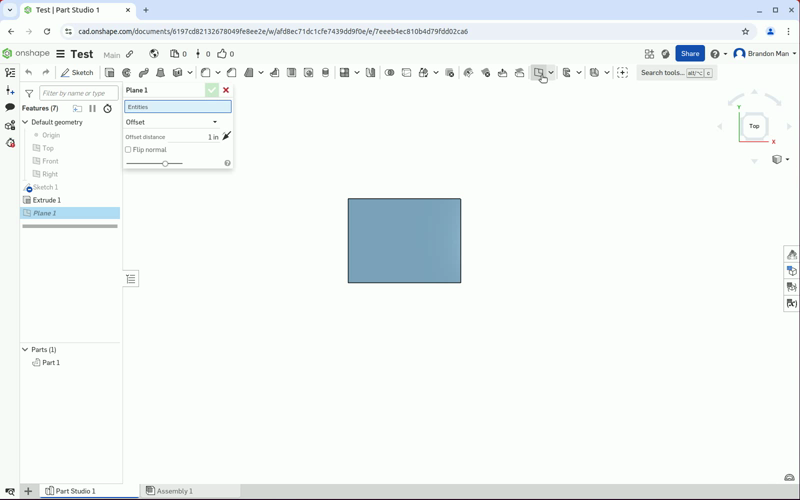
mouse_move(73, 150)
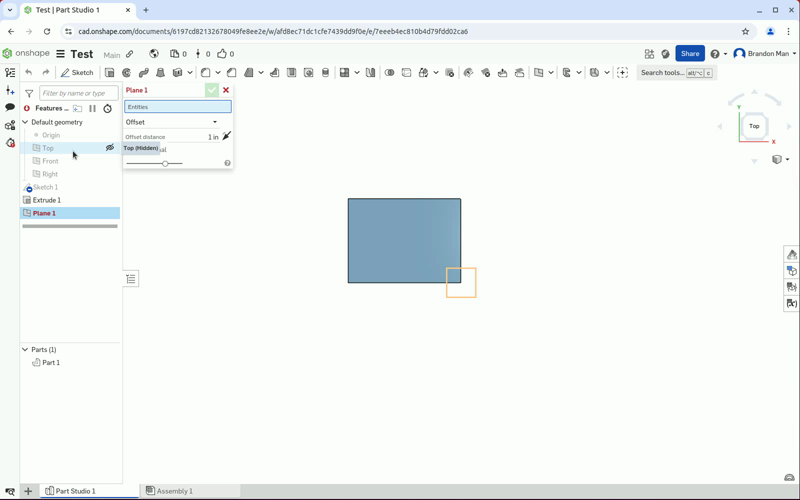
click(73, 150)
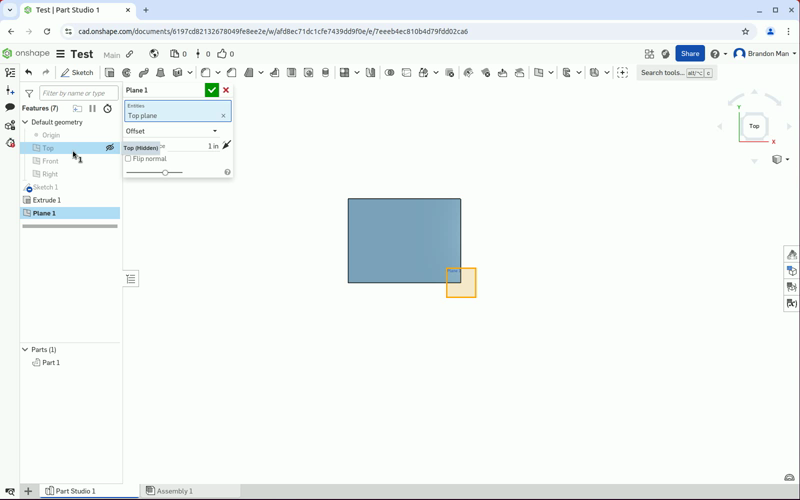
key(tab, 2)
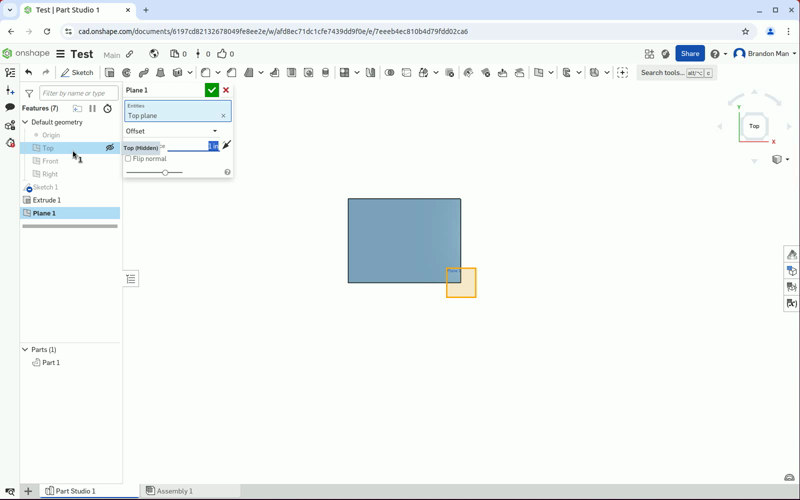
text(0.955)
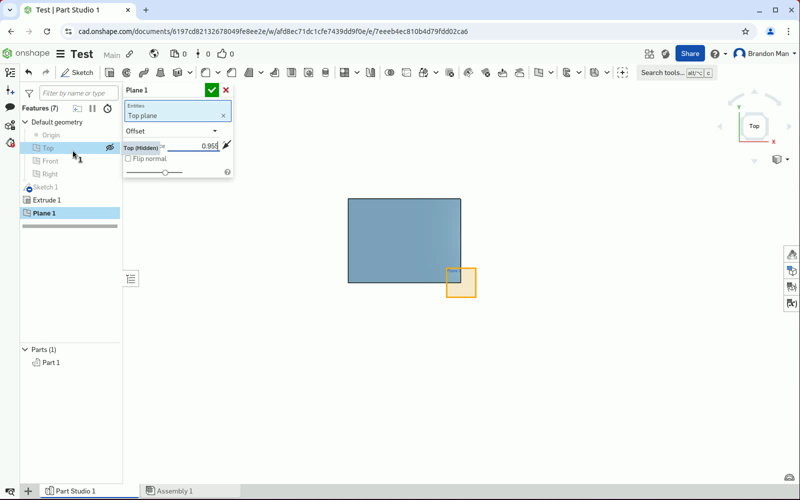
key(enter, 2)
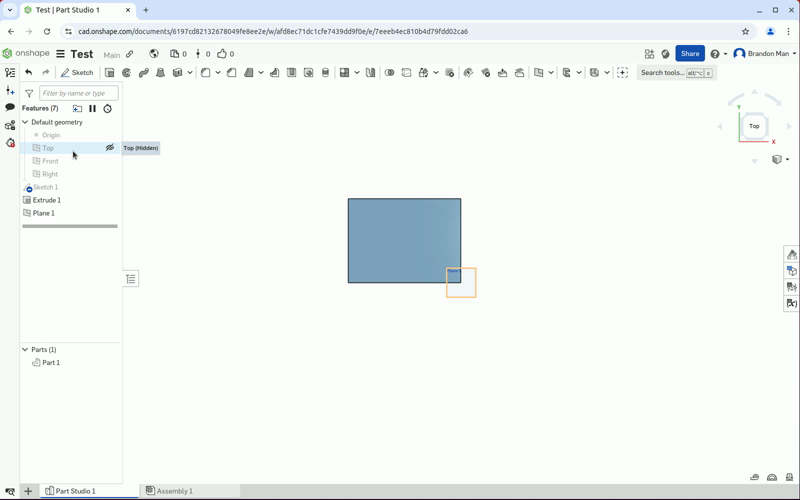
key(shift+s)
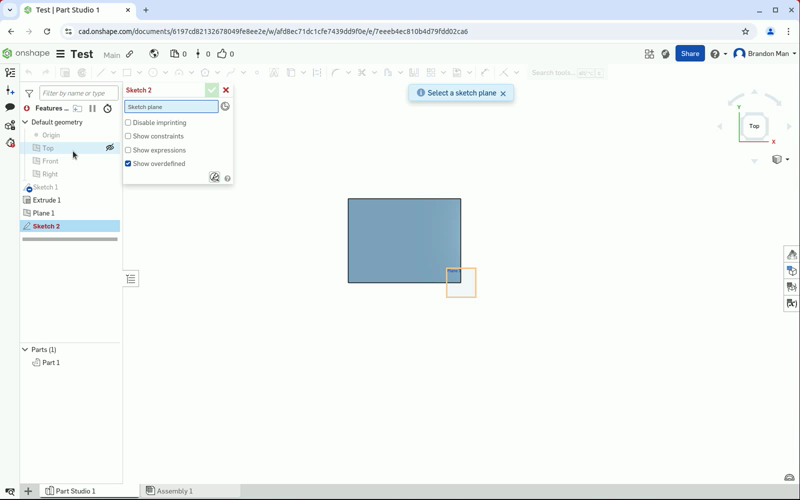
mouse_move(73, 215)
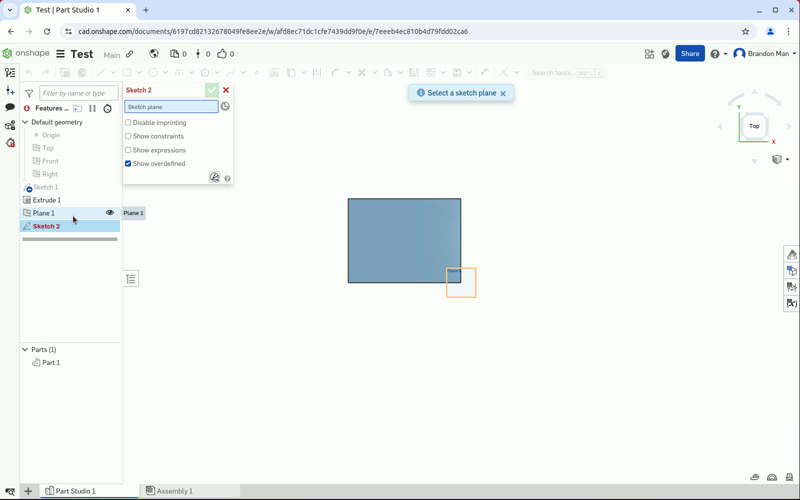
click(73, 215)
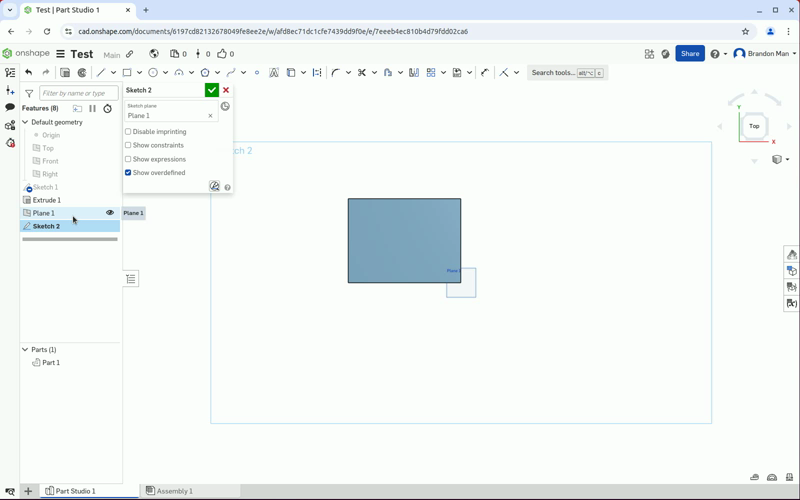
mouse_move(73, 352)
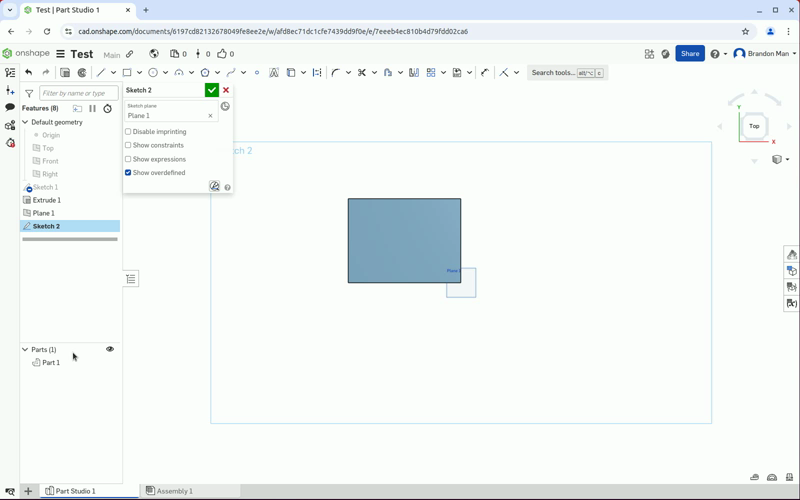
key(y)
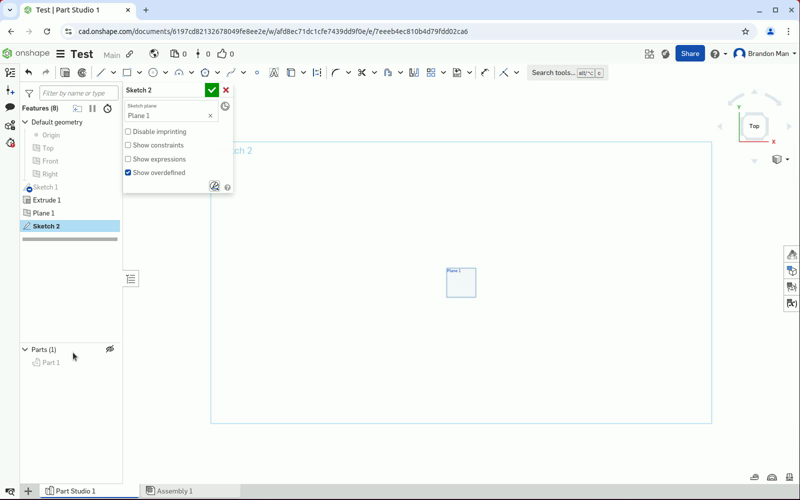
key(a)
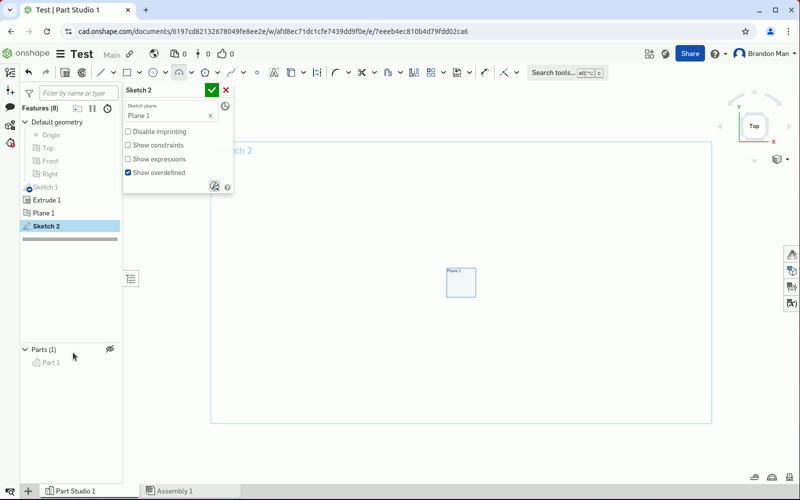
key_down(shift)
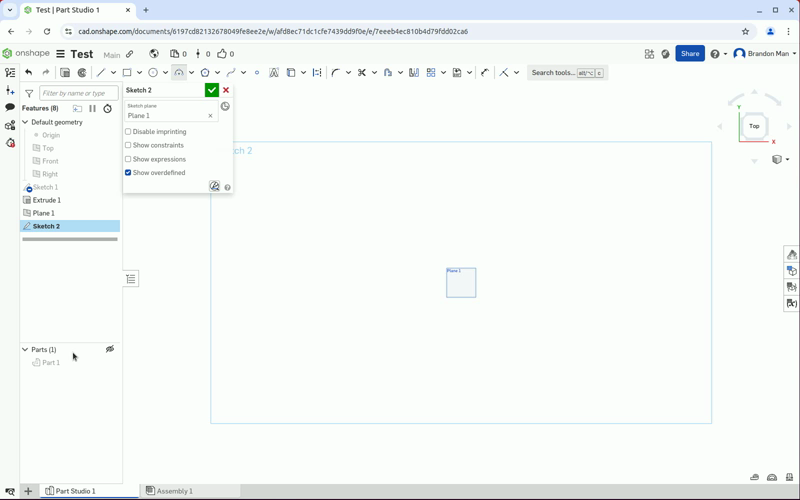
mouse_move(374, 257)
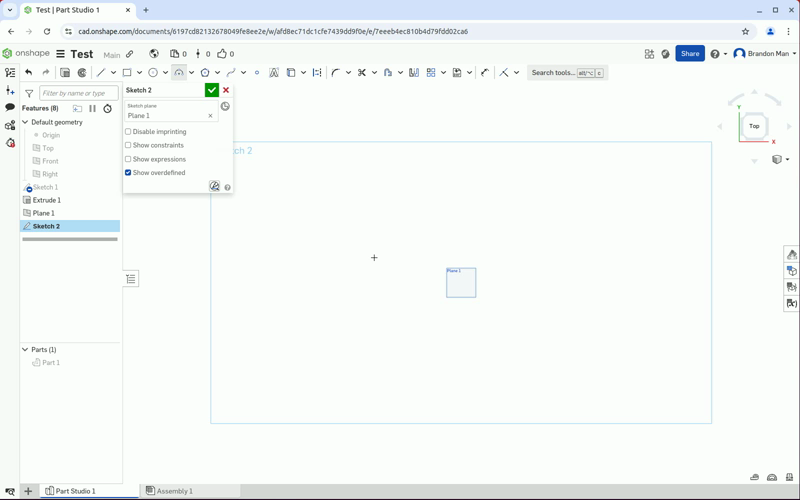
click(374, 257)
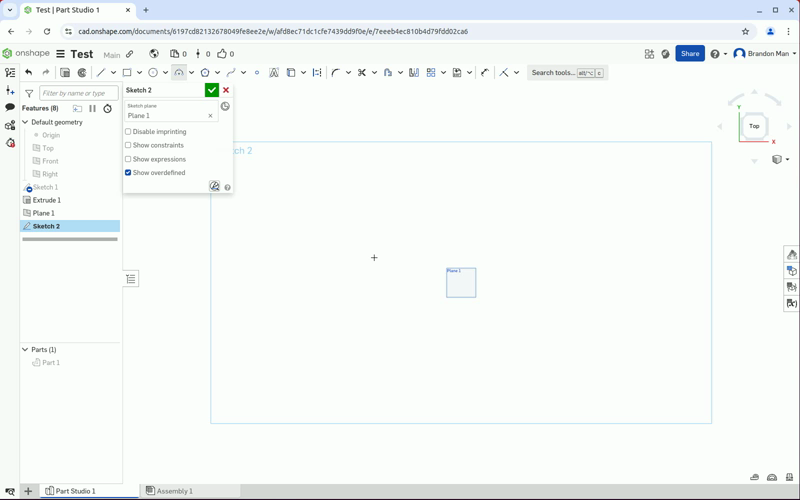
key_up(shift)
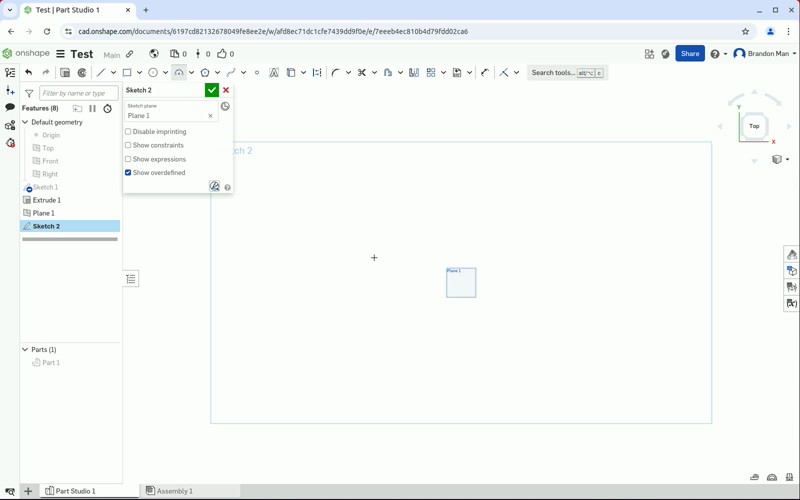
key_down(shift)
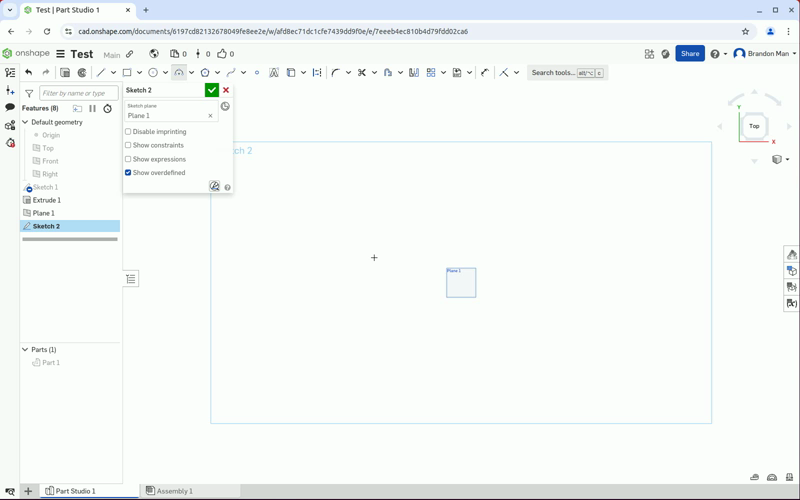
mouse_move(388, 271)
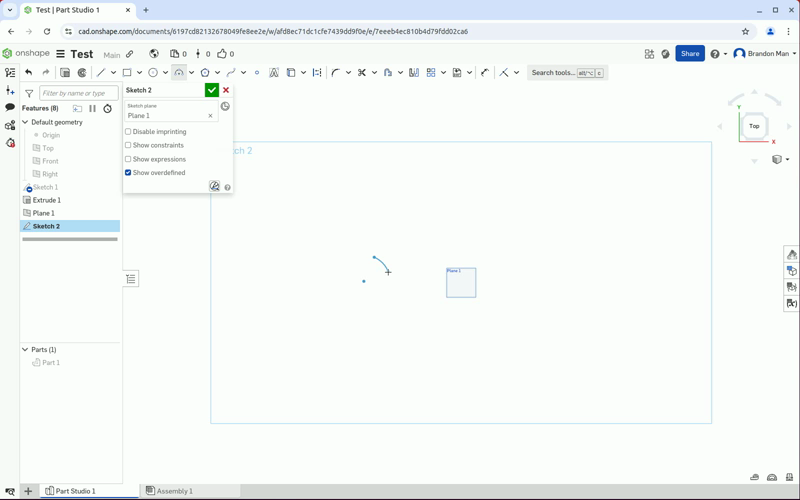
click(388, 271)
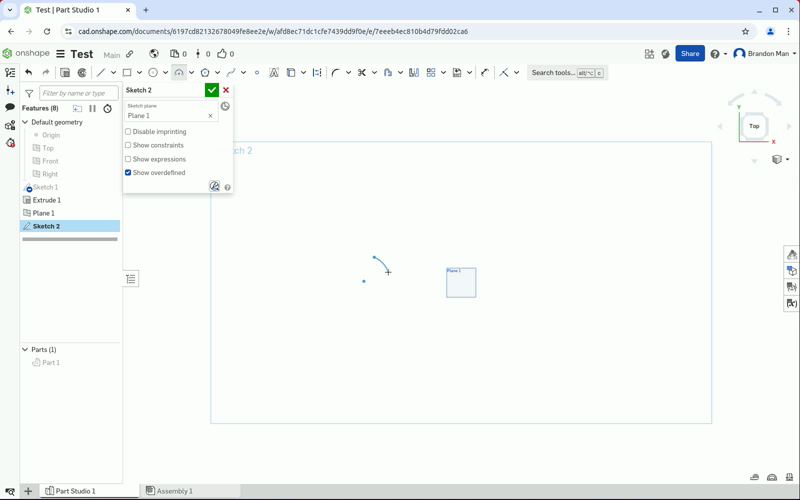
mouse_move(373, 272)
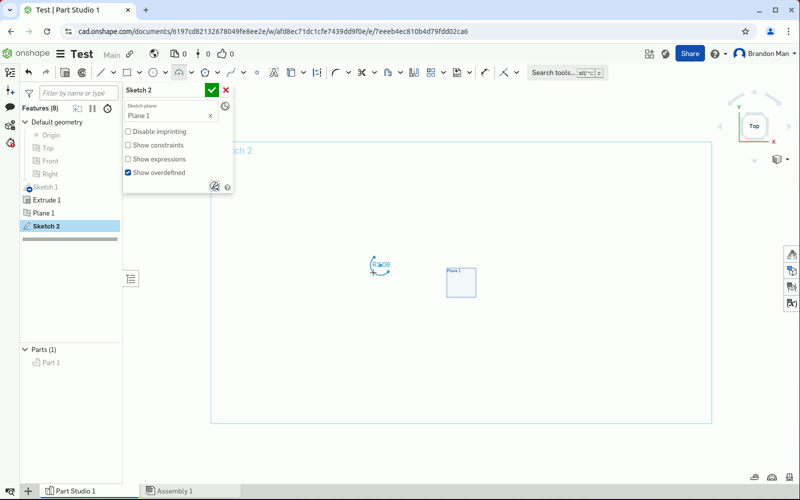
click(373, 272)
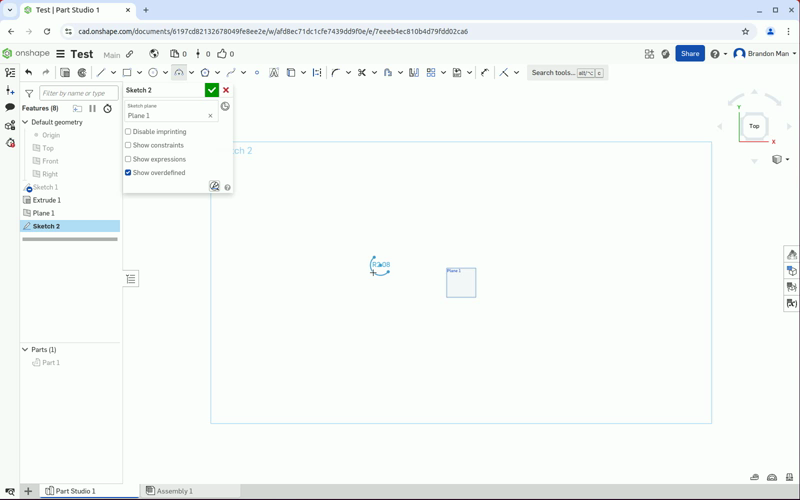
key_up(shift)
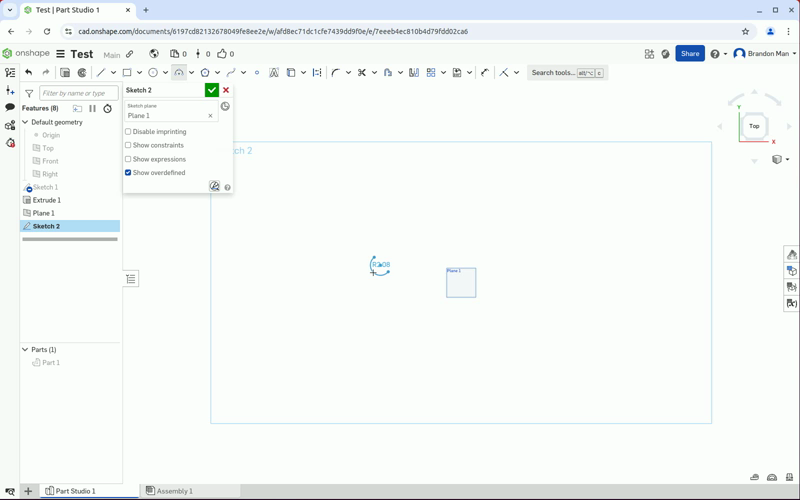
key(esc)
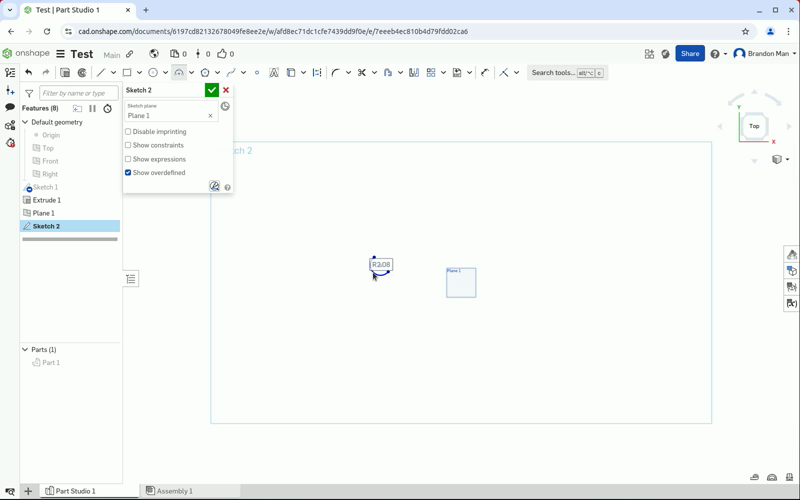
key(l)
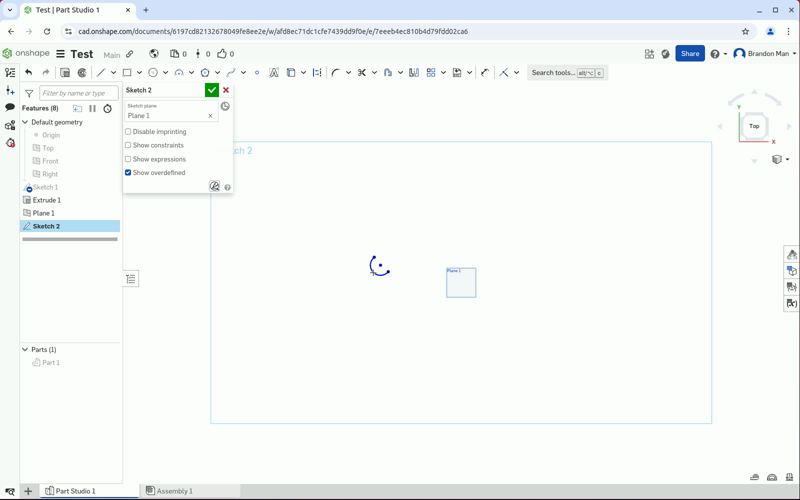
mouse_move(388, 271)
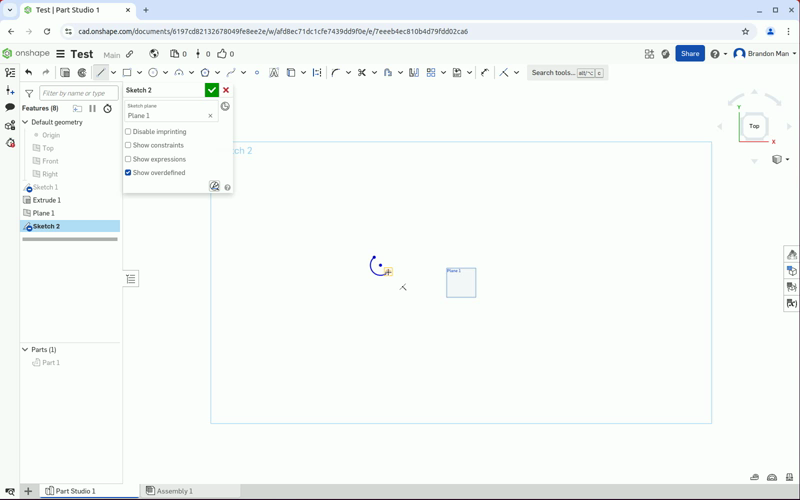
click(388, 271)
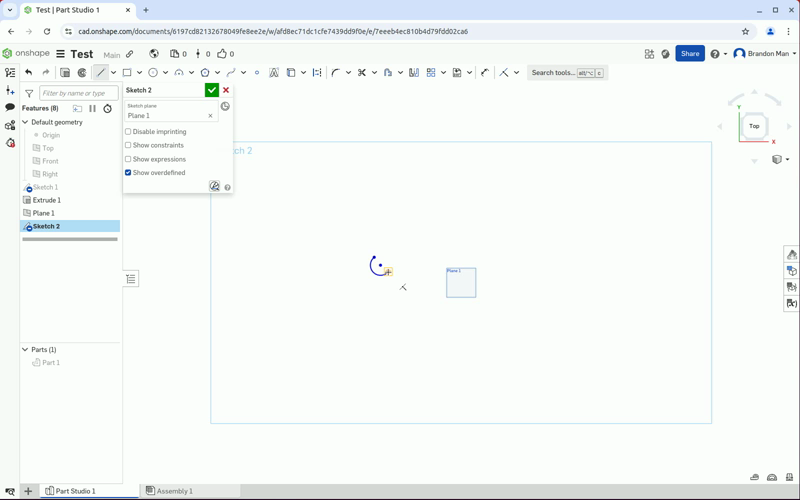
key_down(shift)
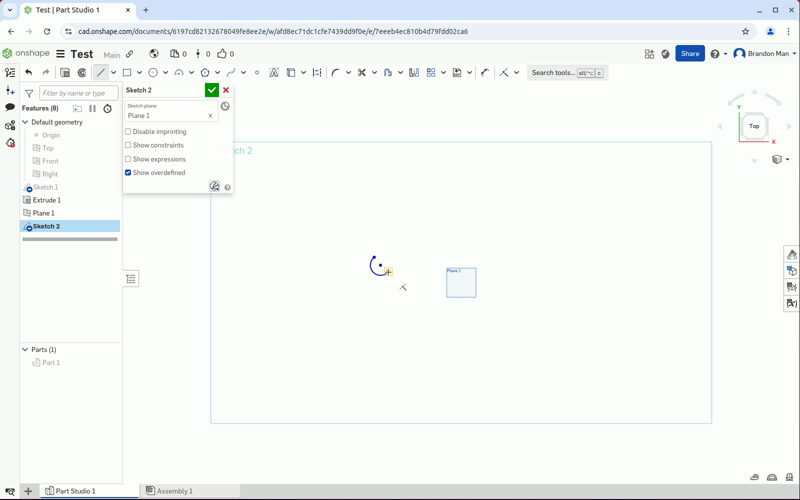
mouse_move(418, 271)
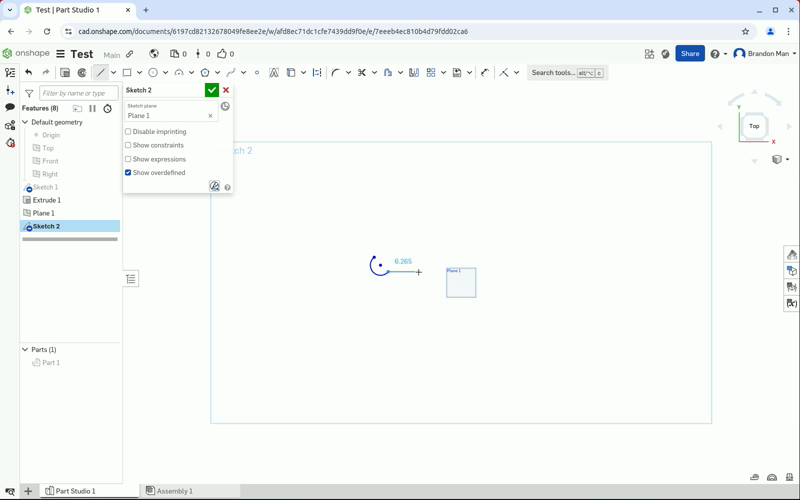
mouse_move(381, 264)
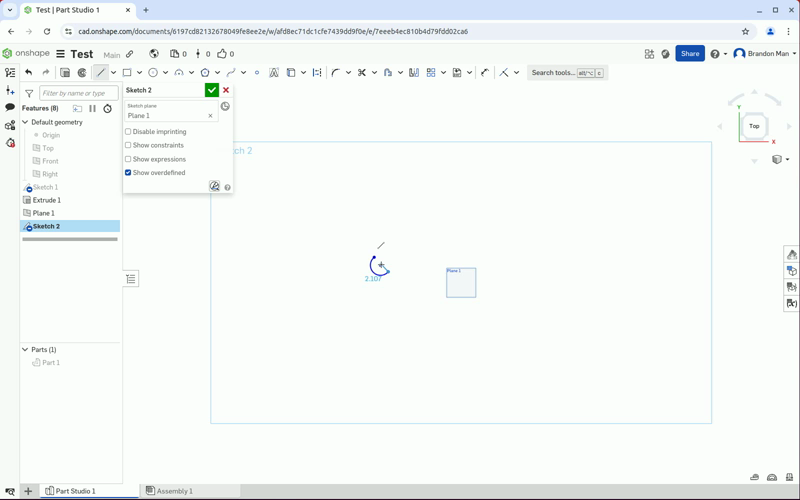
click(381, 264)
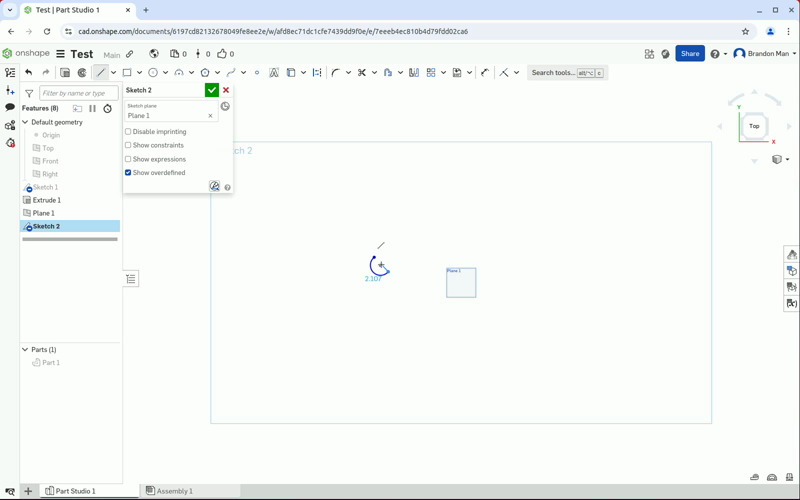
key_up(shift)
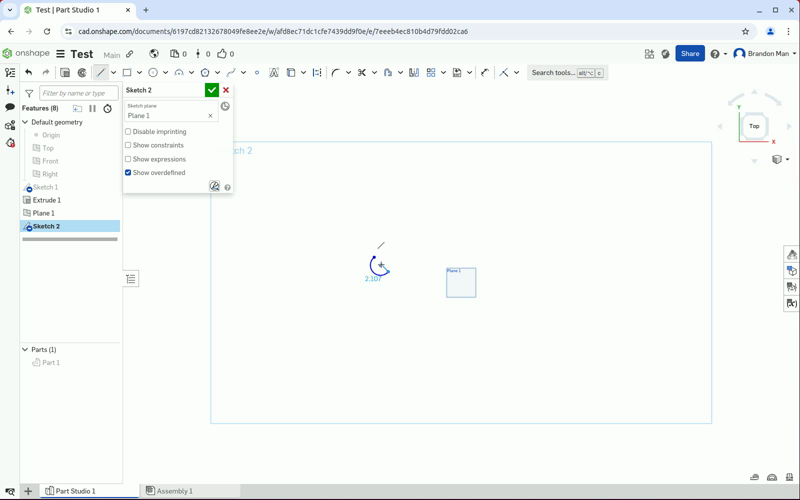
mouse_move(411, 264)
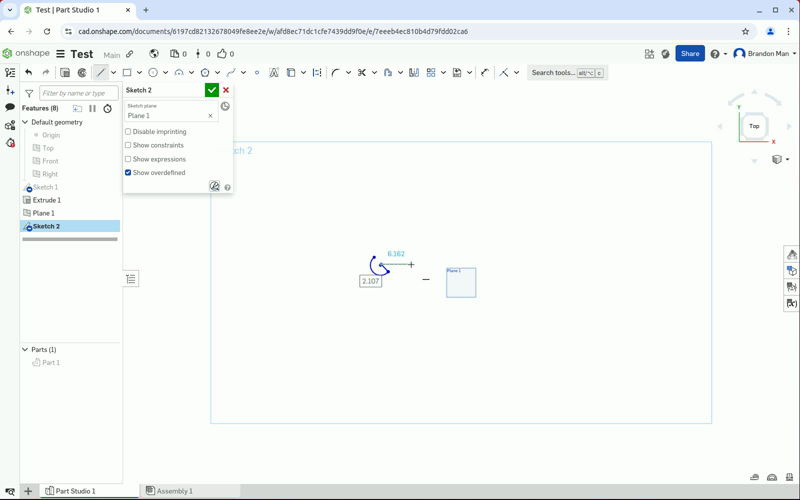
key_down(shift)
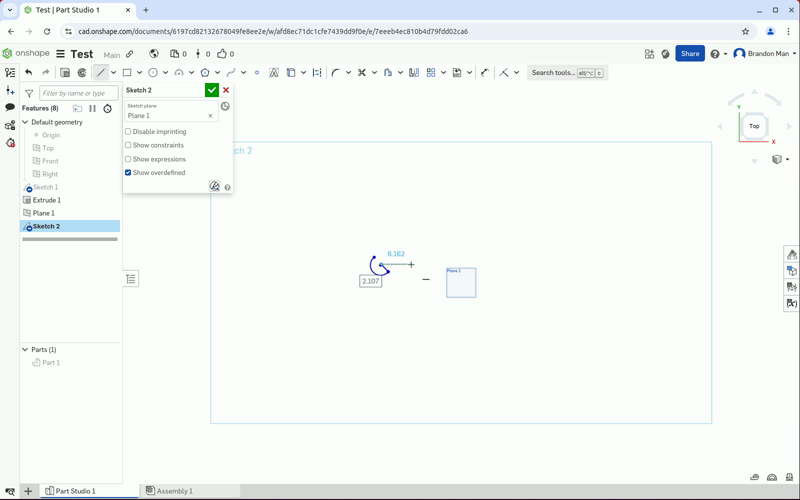
mouse_move(374, 257)
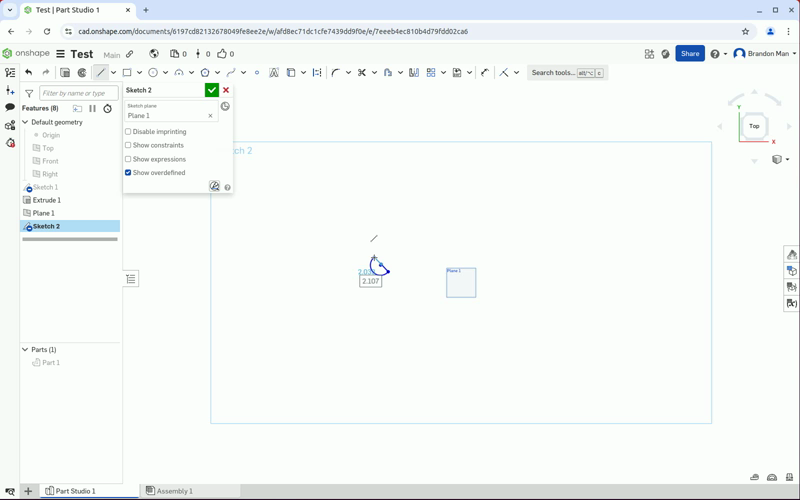
key_up(shift)
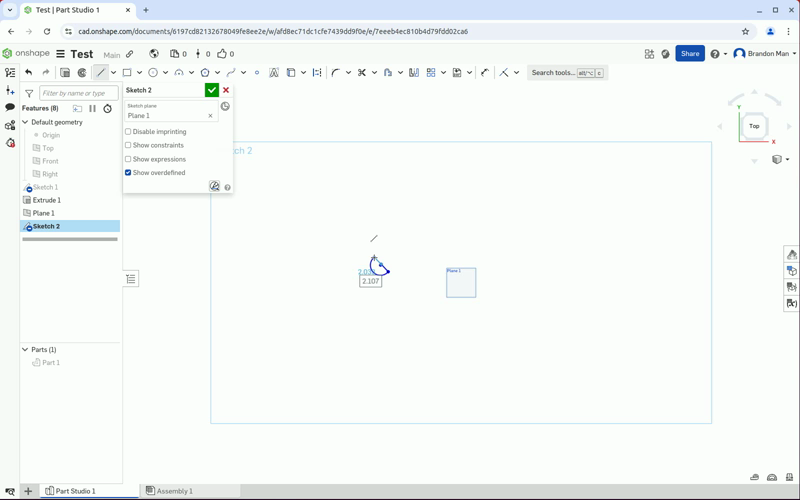
click(374, 257)
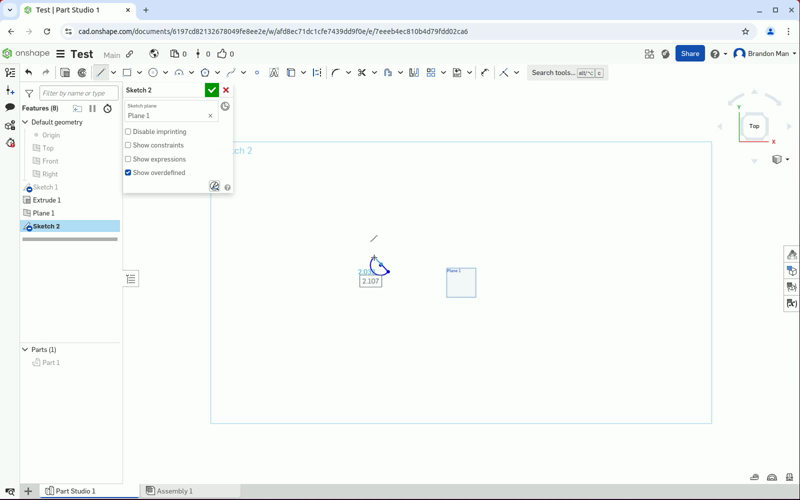
key(esc)
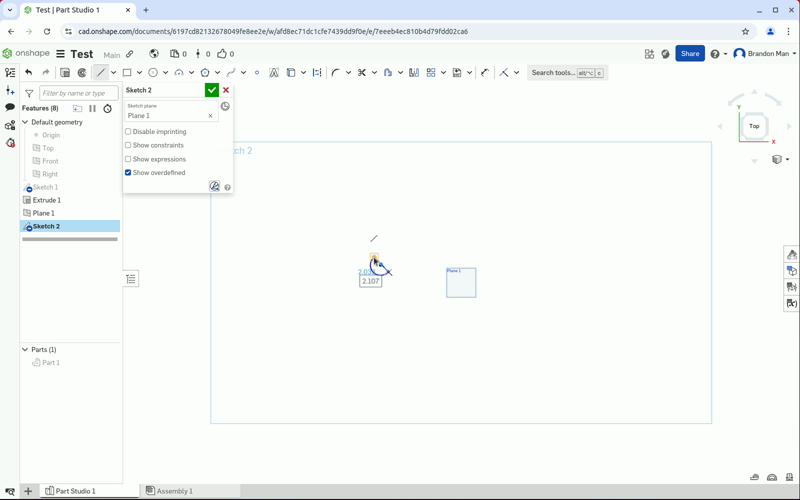
mouse_move(372, 261)
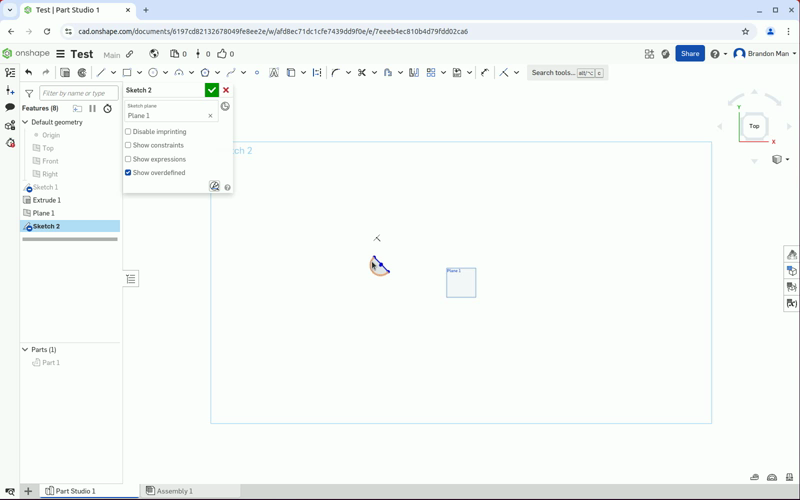
scroll(6)
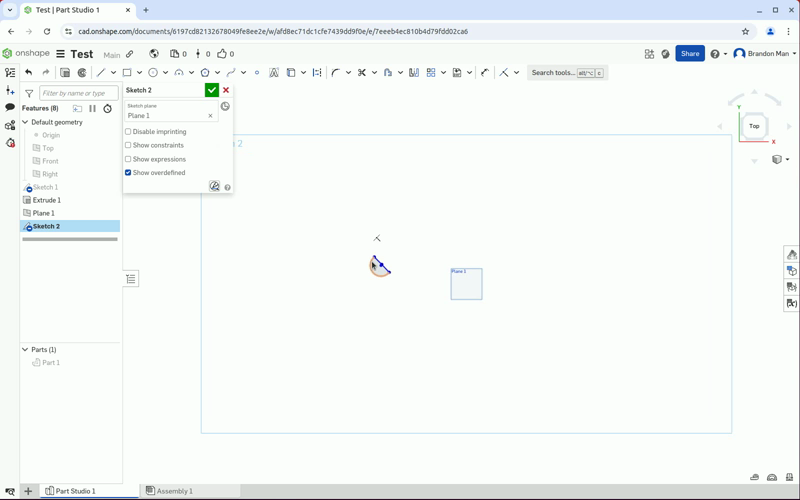
scroll(6)
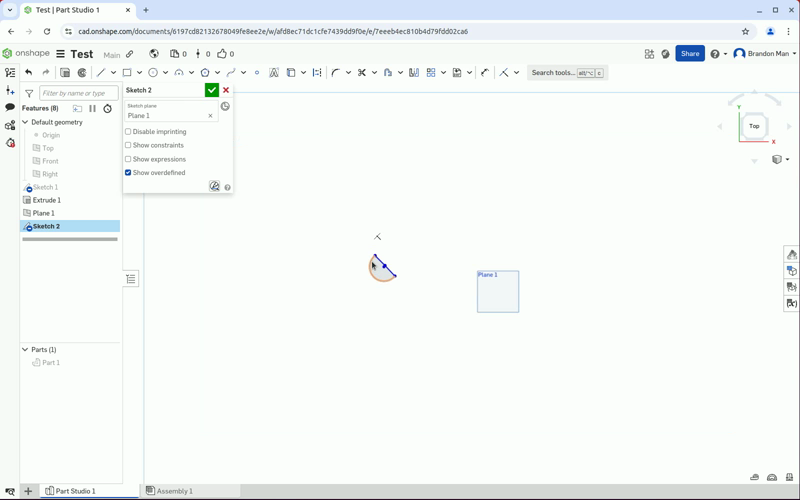
scroll(6)
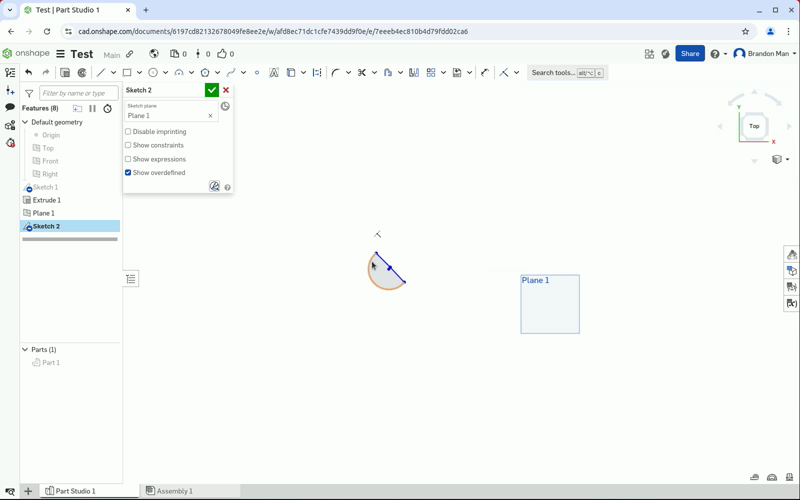
scroll(6)
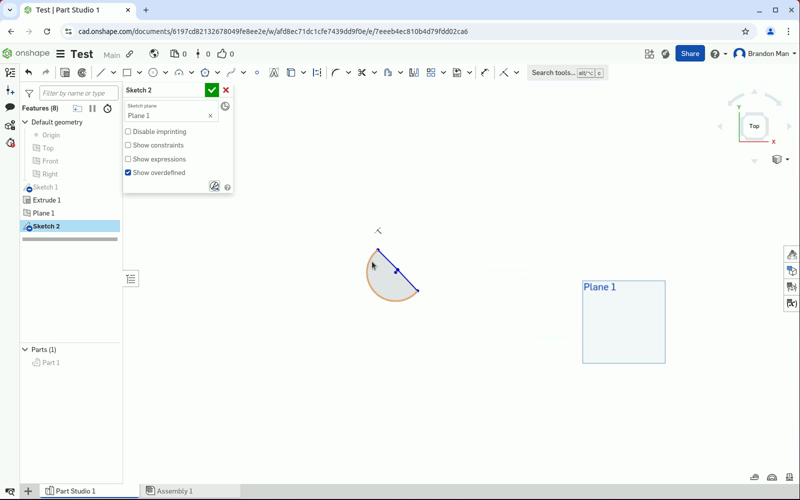
scroll(6)
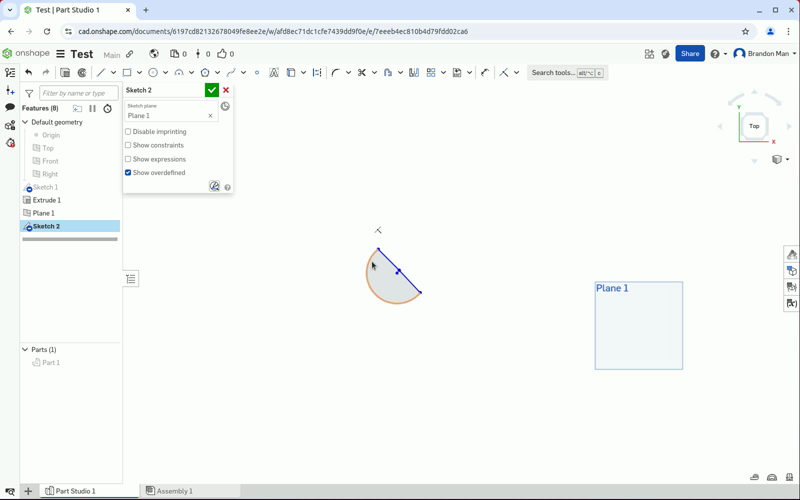
scroll(6)
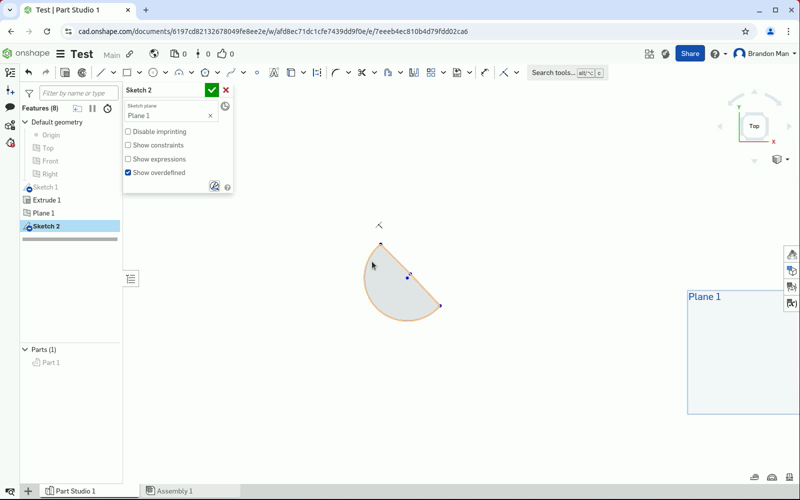
scroll(6)
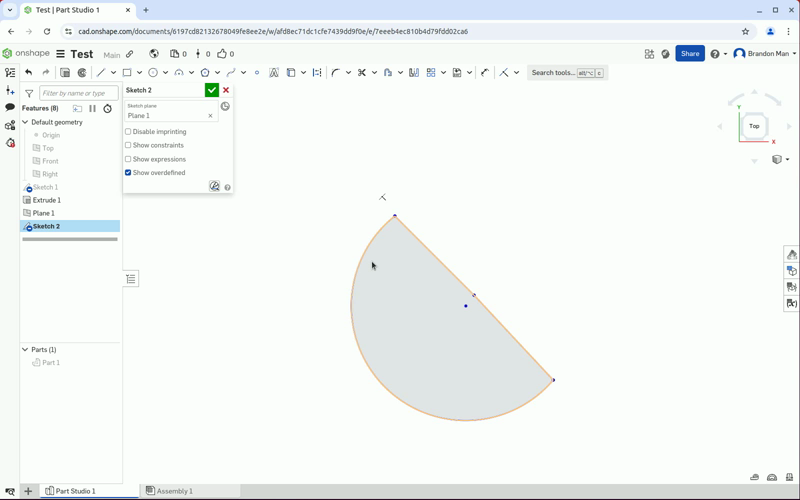
click(372, 261)
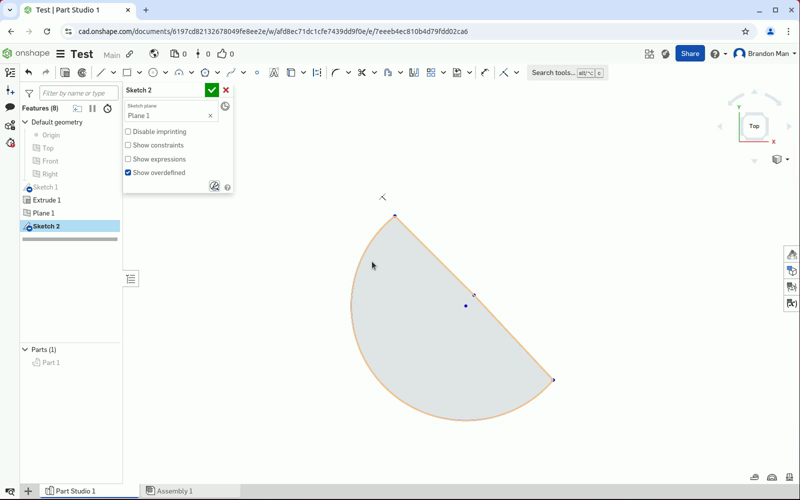
scroll(-6)
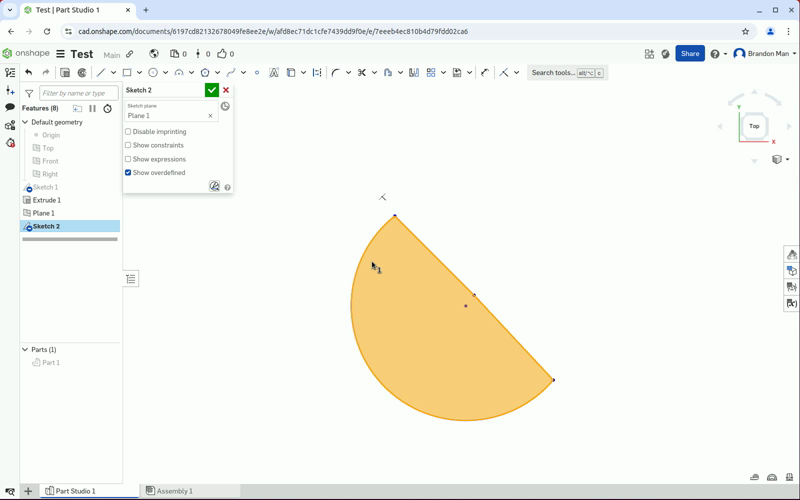
scroll(-6)
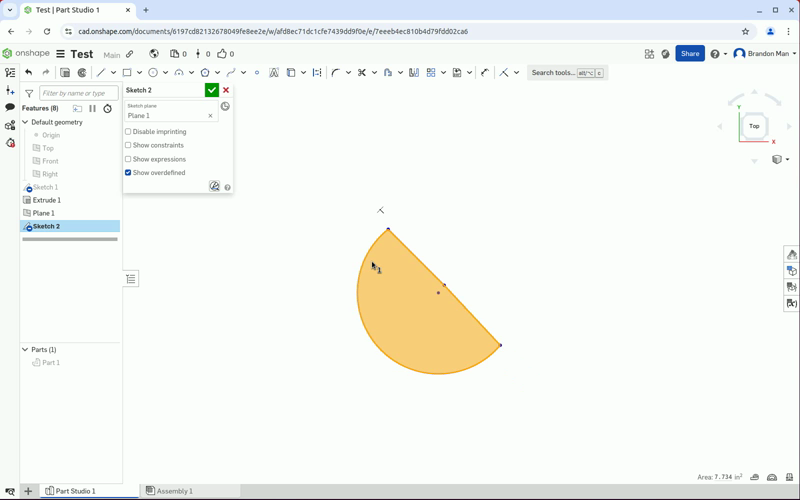
scroll(-6)
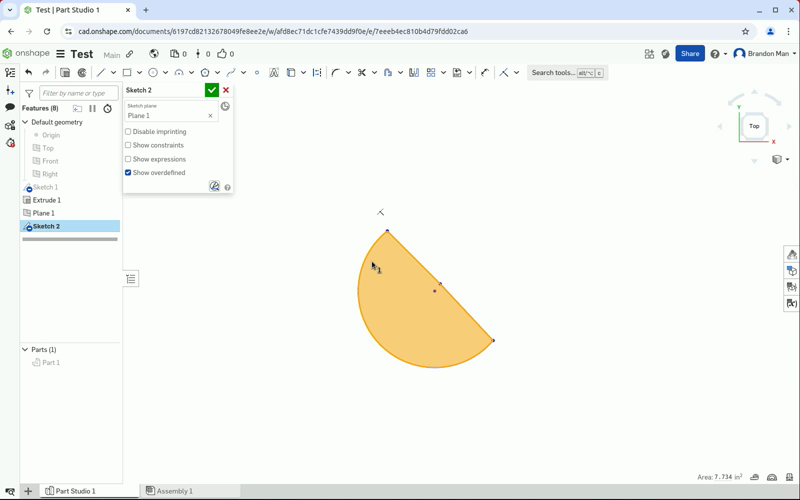
scroll(-6)
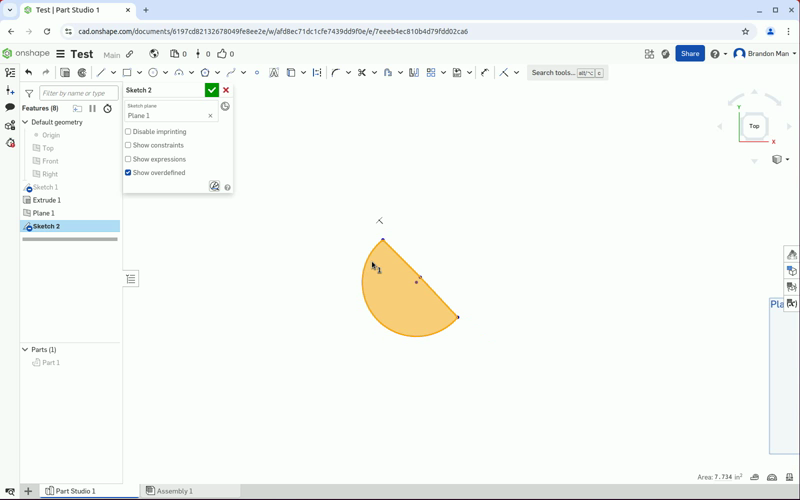
scroll(-6)
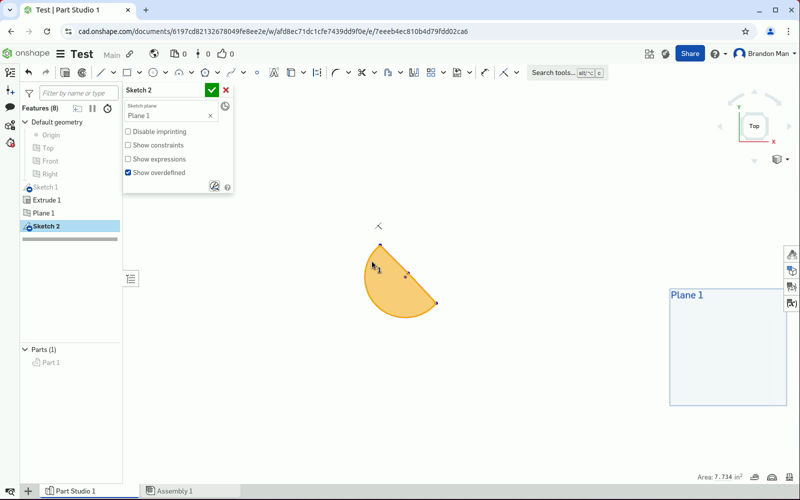
scroll(-6)
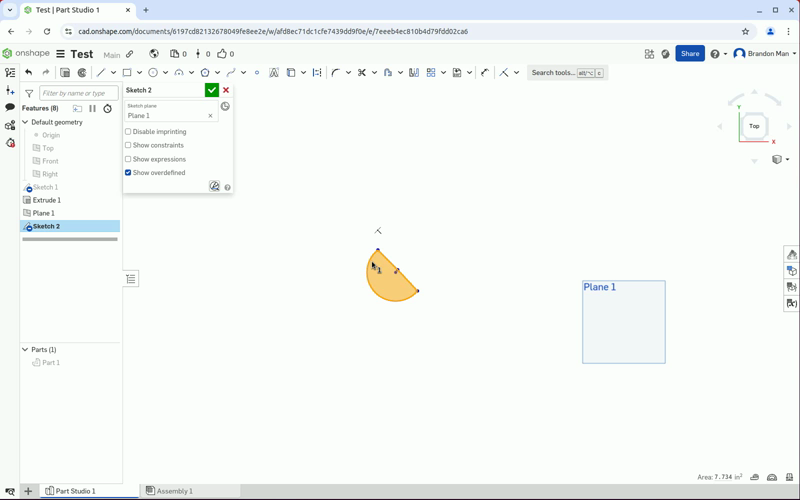
scroll(-6)
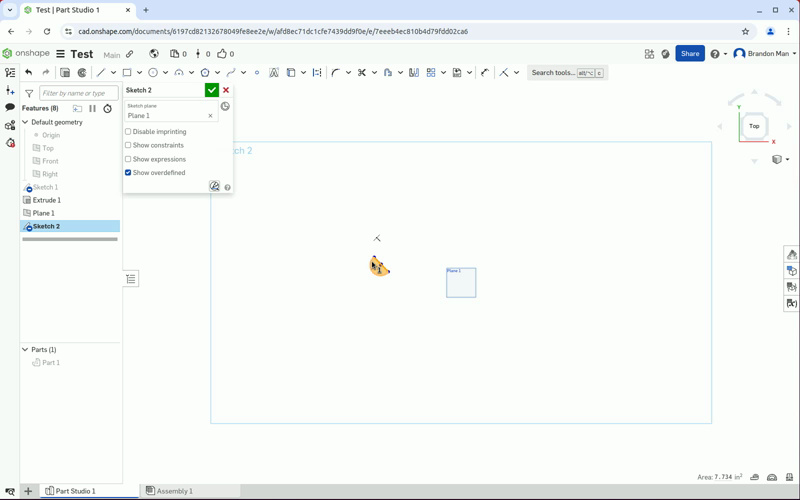
mouse_move(73, 352)
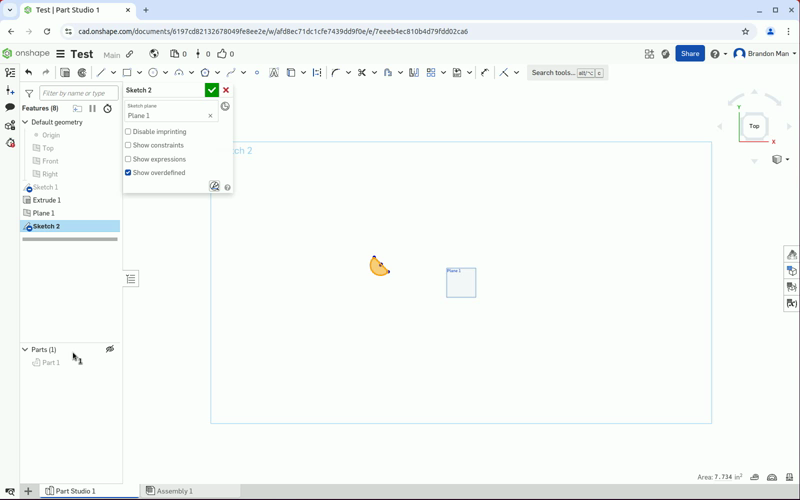
key(shift+y)
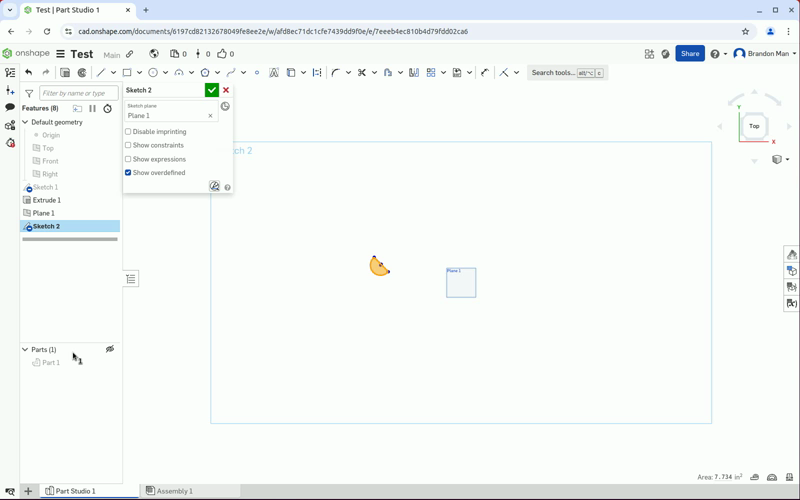
key(shift+e)
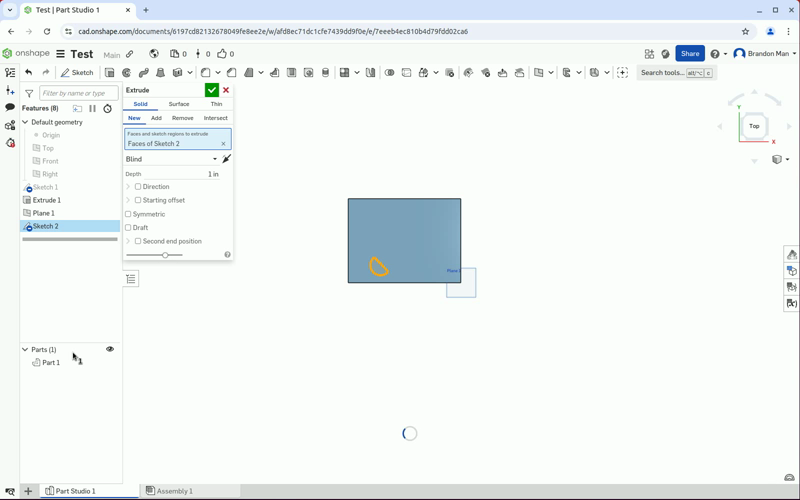
mouse_move(143, 106)
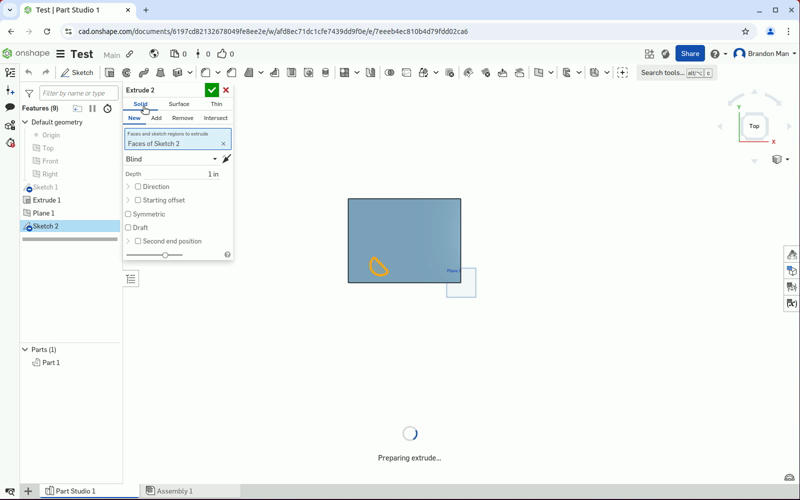
click(143, 106)
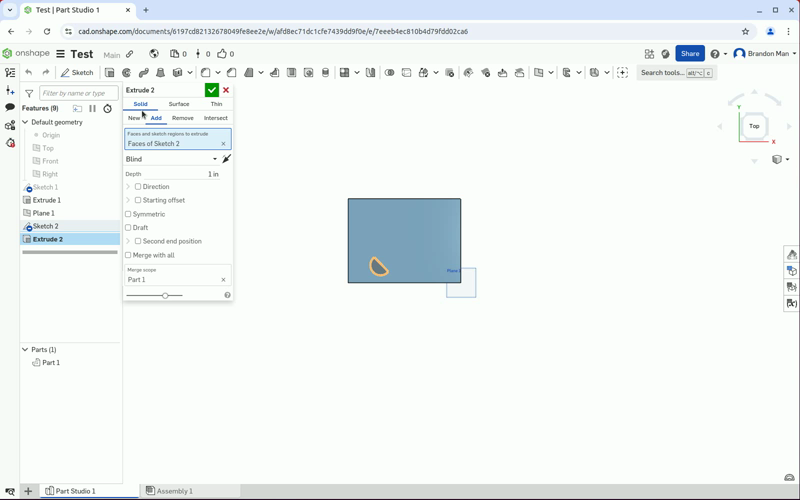
mouse_move(137, 120)
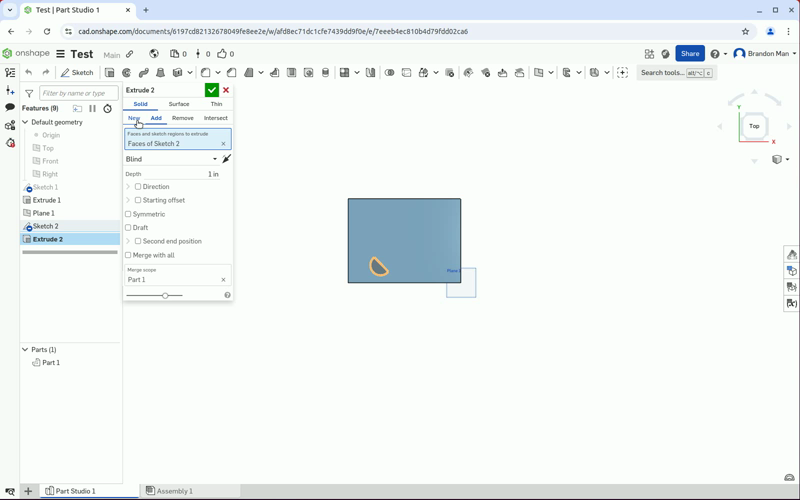
click(137, 120)
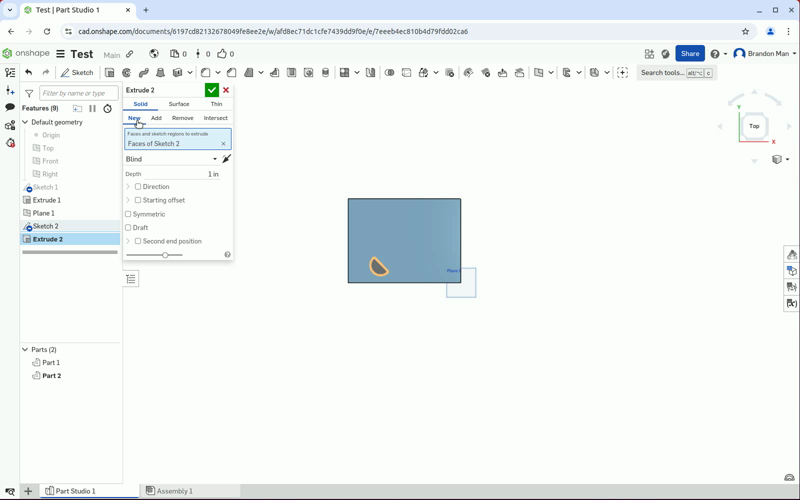
key(tab, 4)
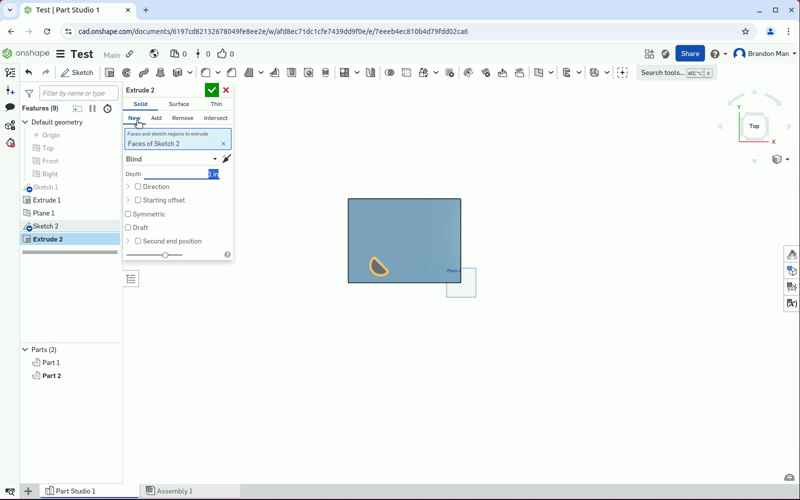
text(5.777)
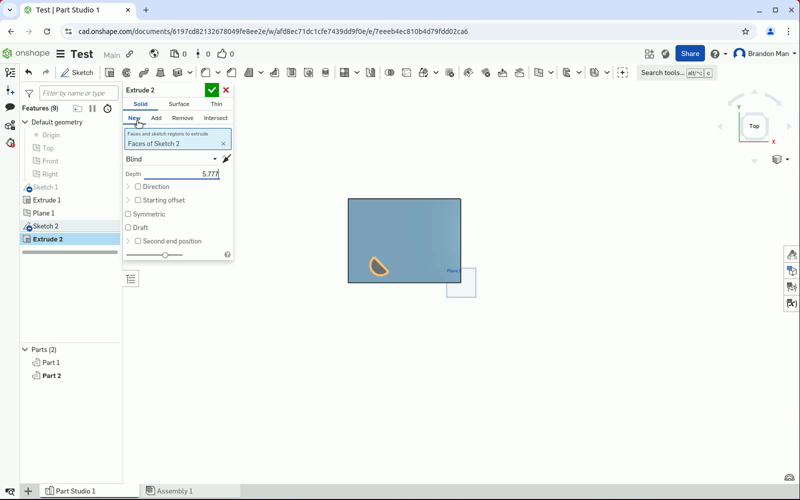
key(enter)
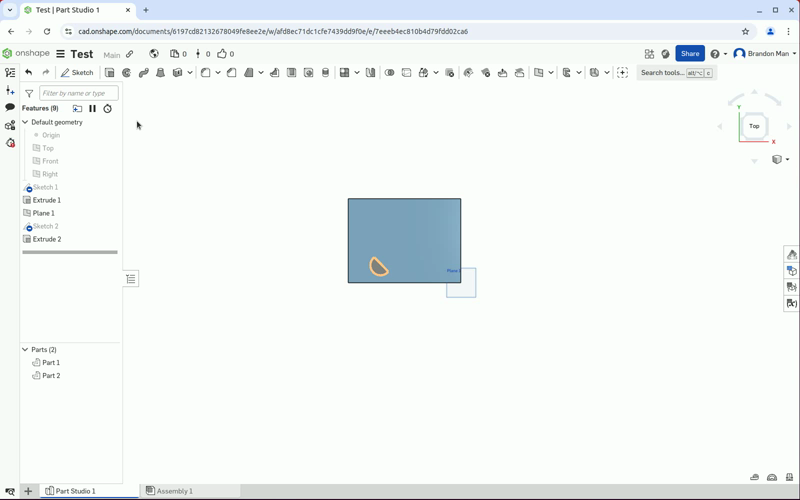
key(shift+h)
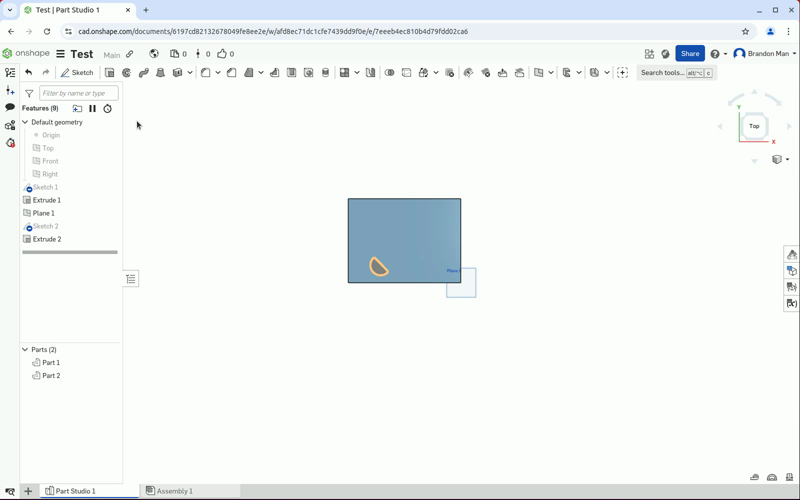
key(shift+h)
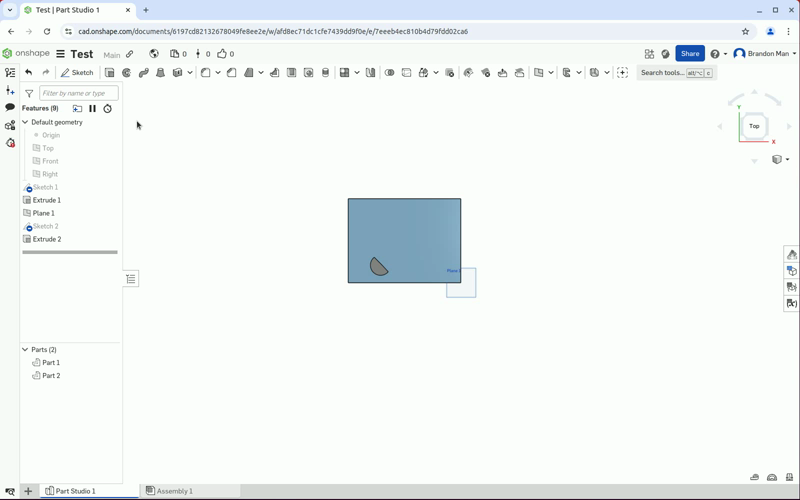
mouse_move(73, 189)
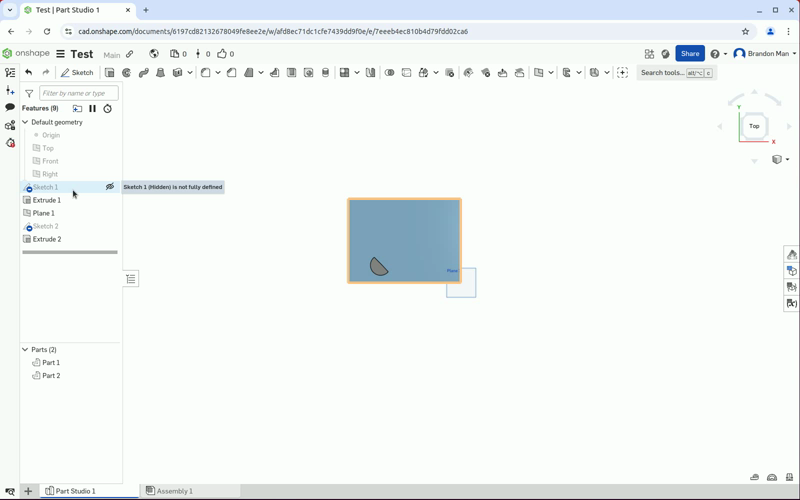
click(73, 189)
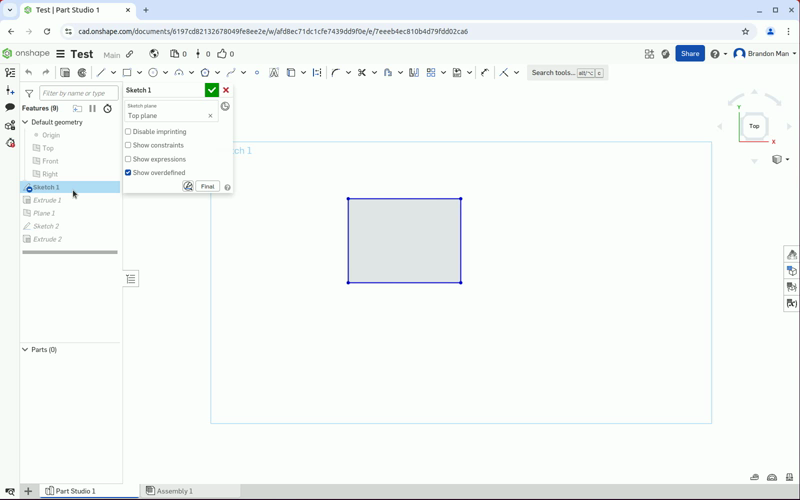
mouse_move(229, 92)
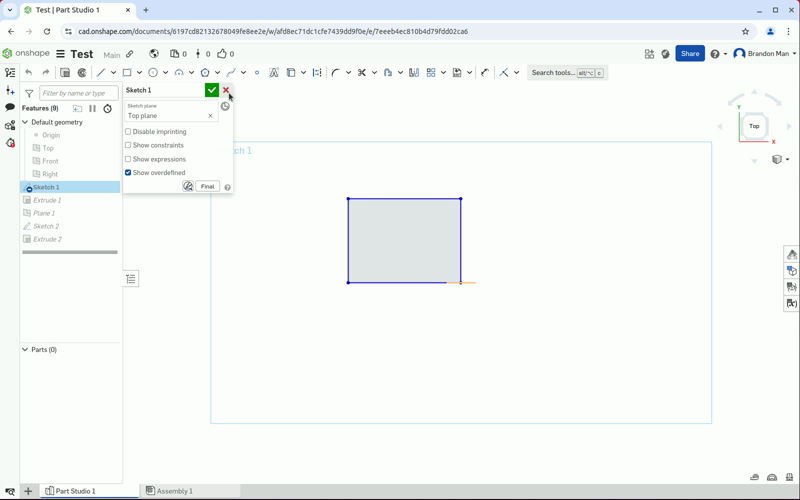
click(229, 92)
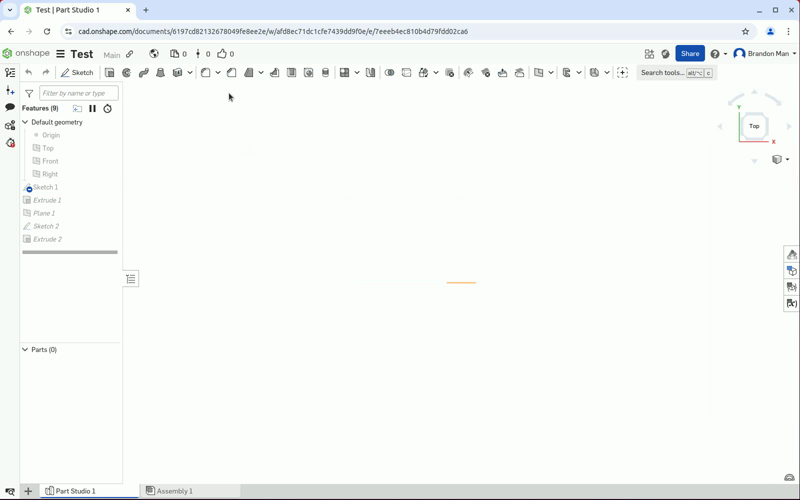
key(shift+s)
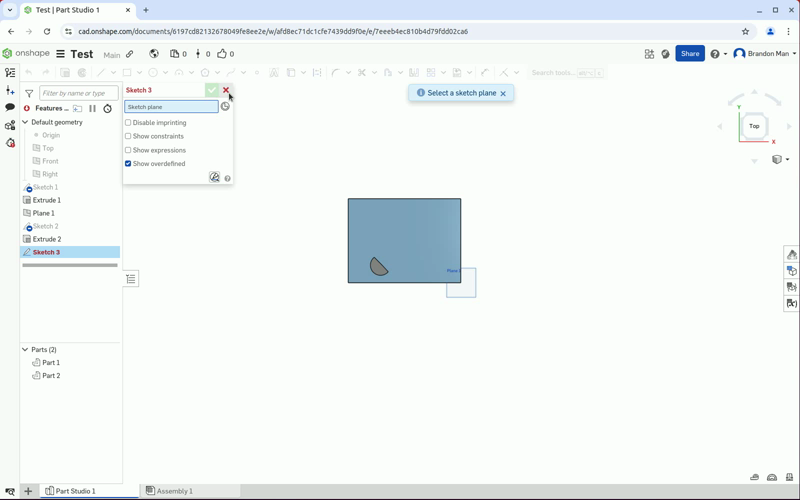
mouse_move(73, 215)
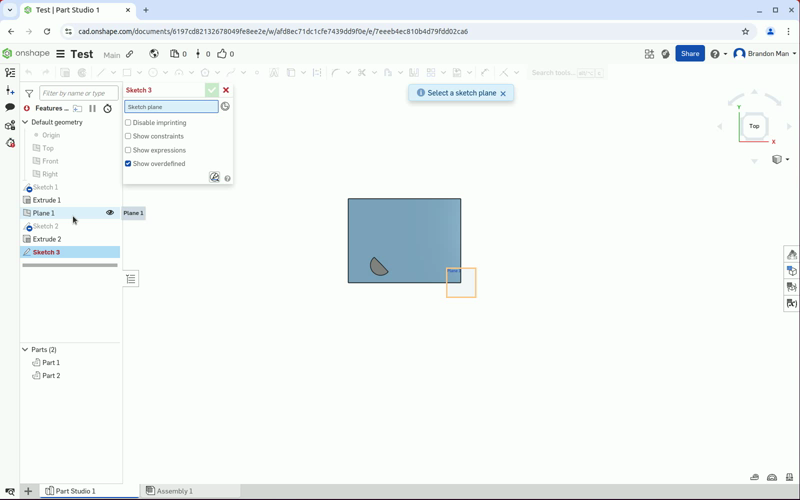
click(73, 215)
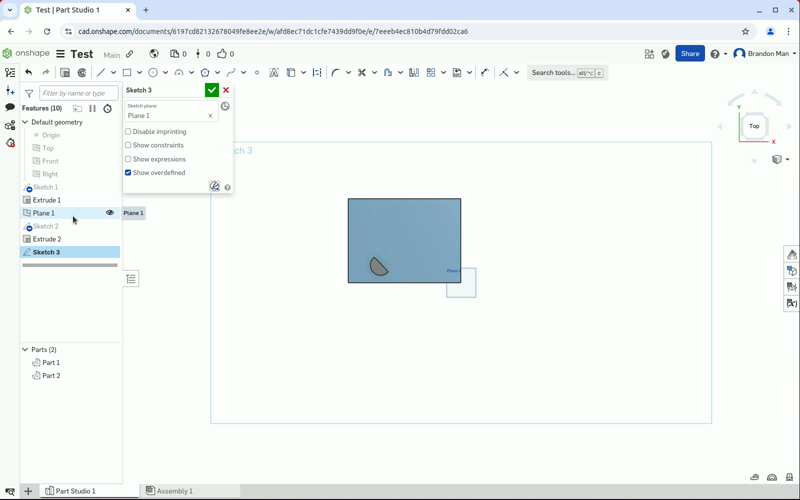
mouse_move(73, 352)
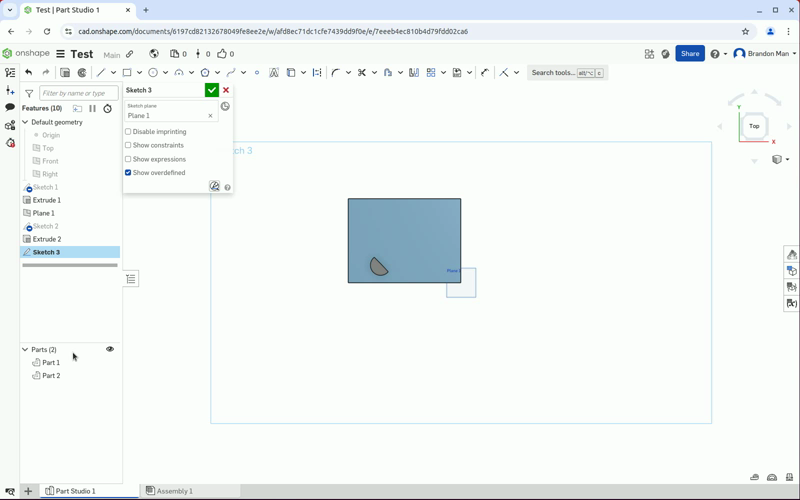
key(y)
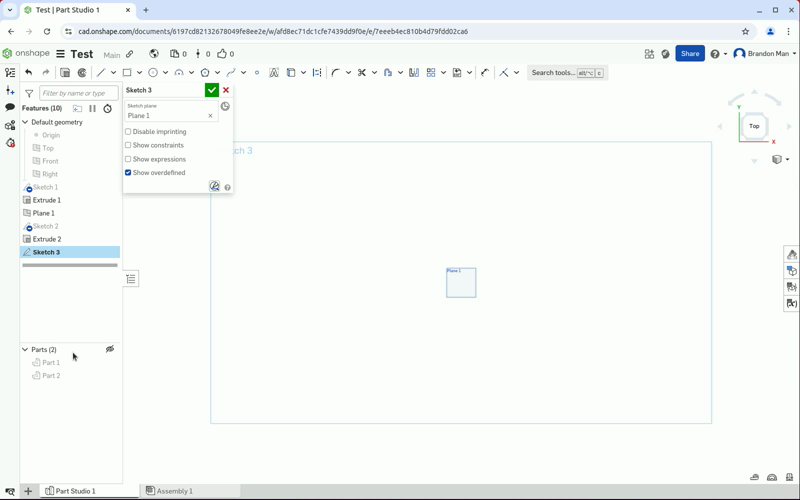
key(l)
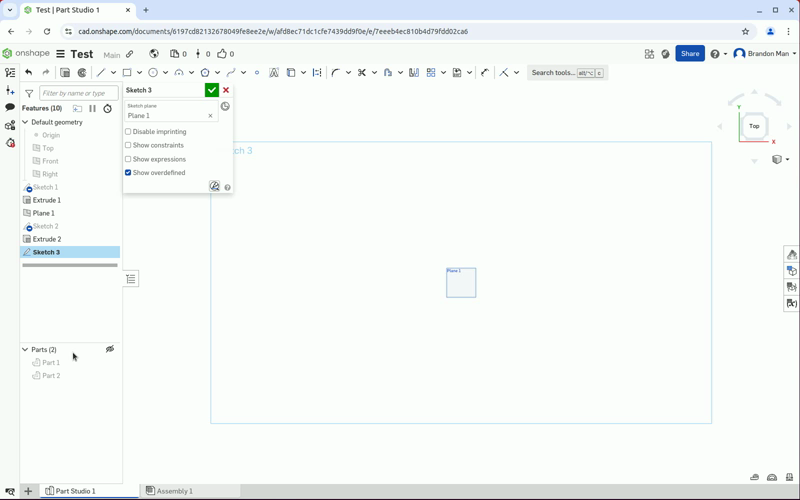
key_down(shift)
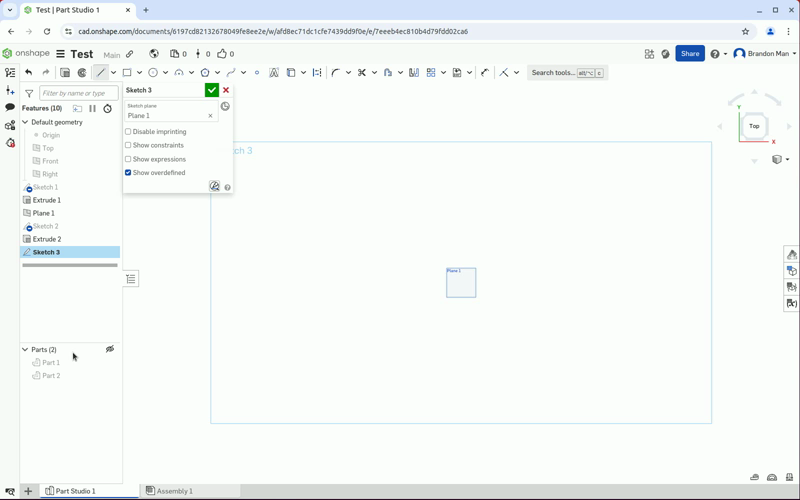
mouse_move(420, 210)
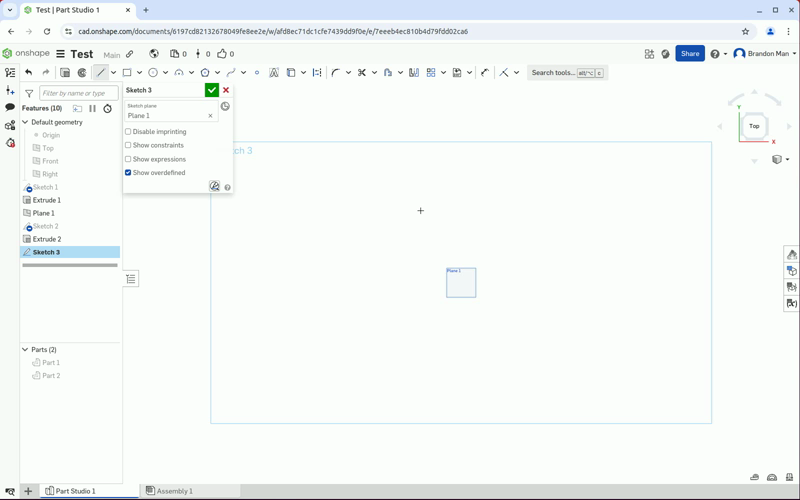
click(420, 210)
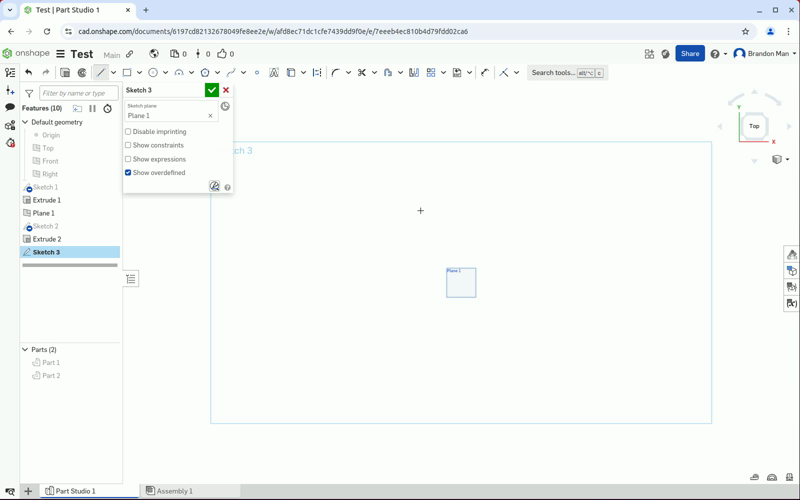
key_up(shift)
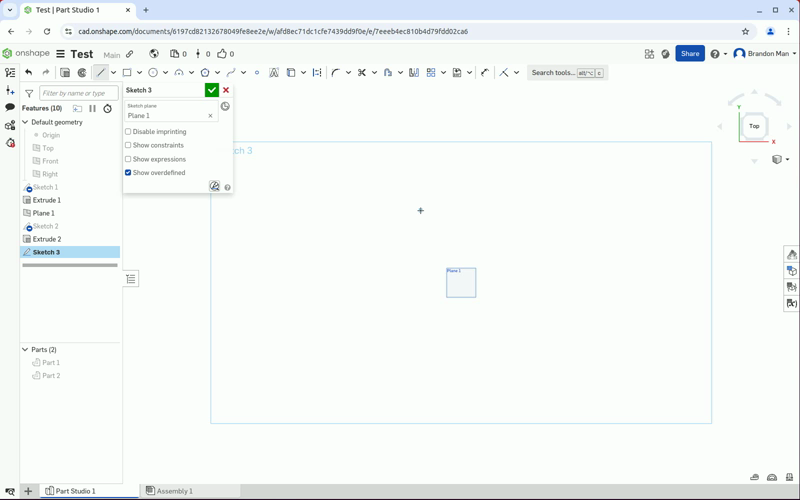
key_down(shift)
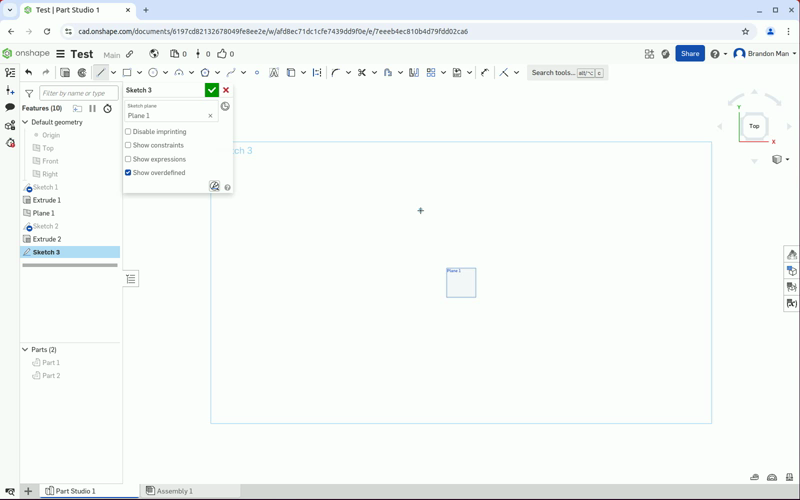
mouse_move(450, 210)
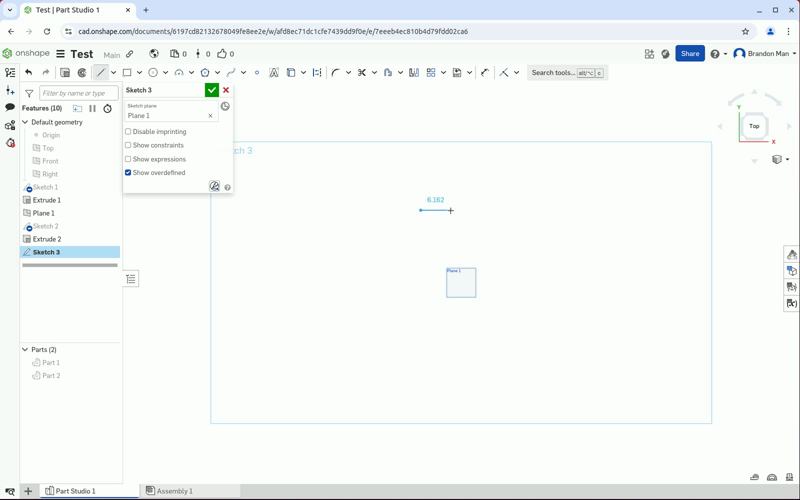
mouse_move(428, 217)
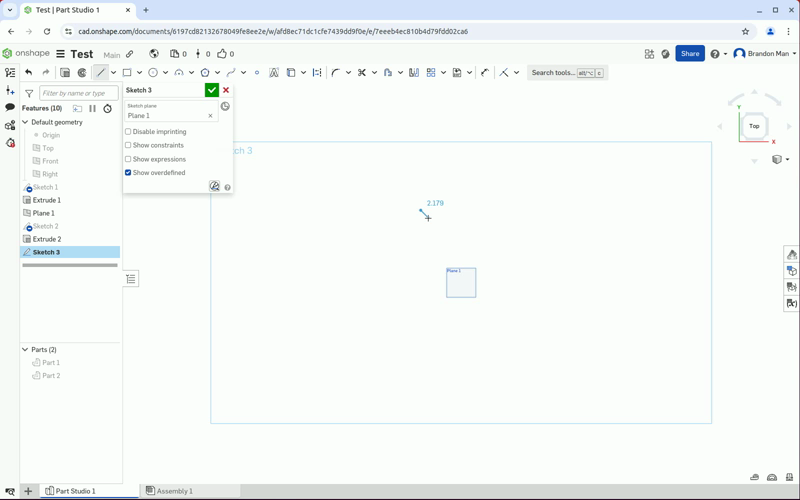
click(428, 217)
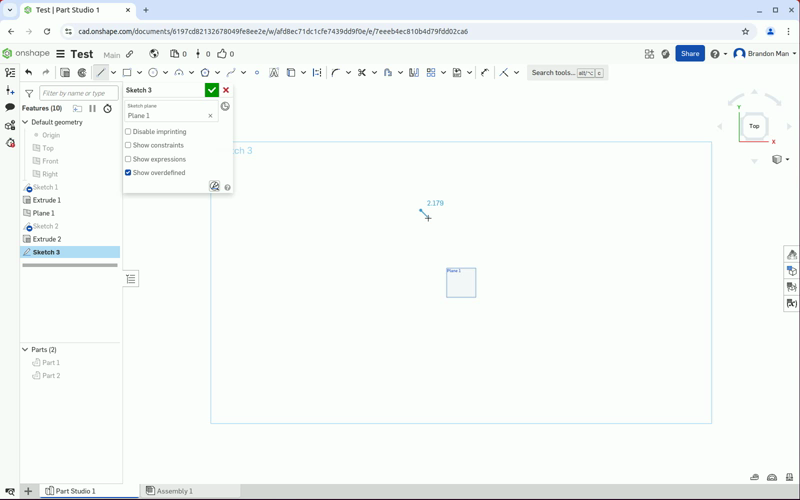
key_up(shift)
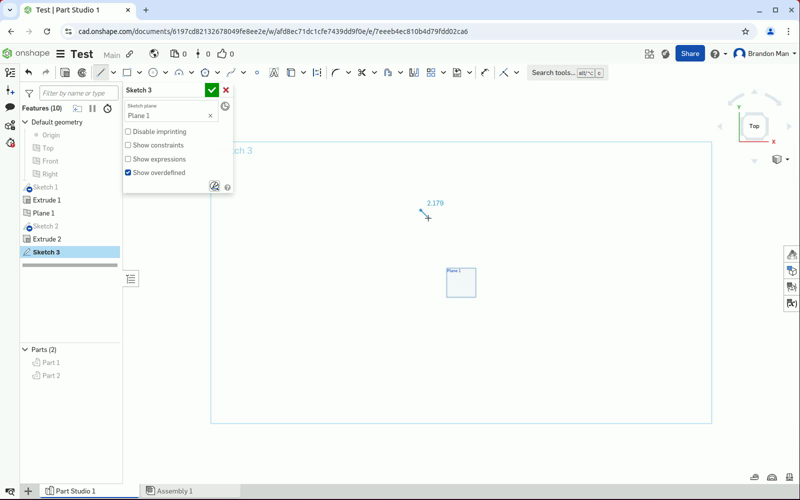
key_down(shift)
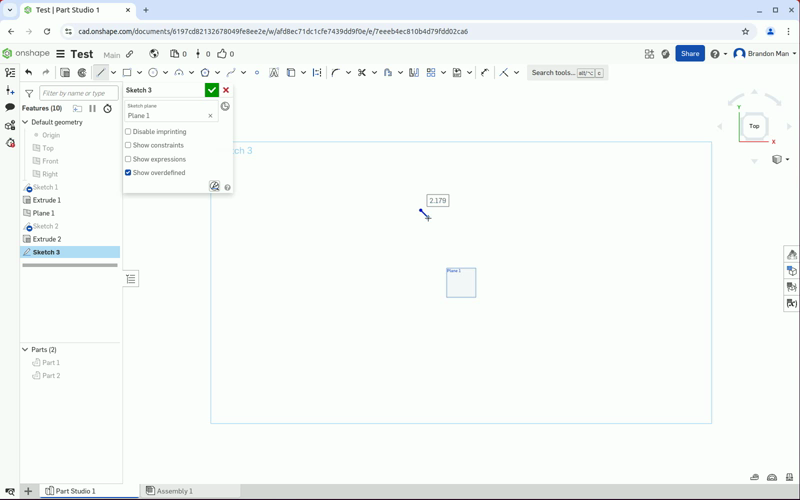
mouse_move(458, 217)
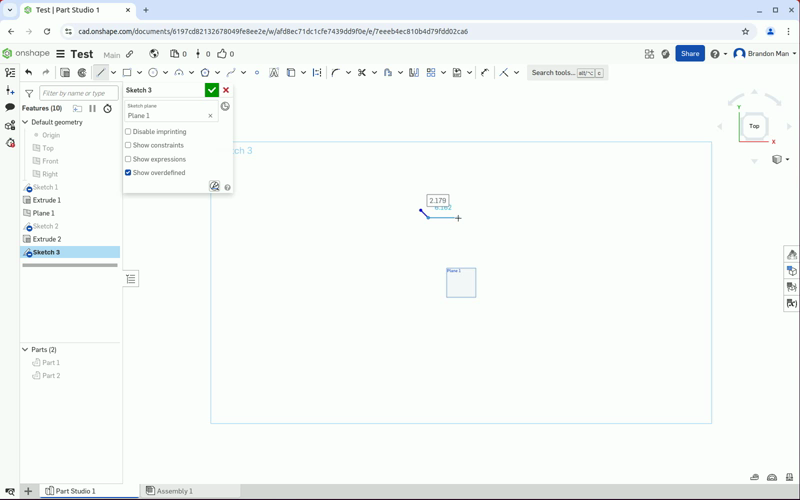
mouse_move(435, 224)
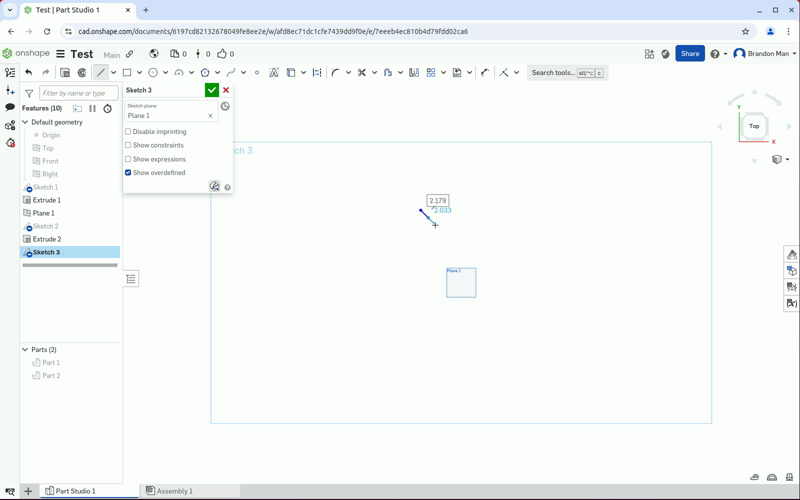
click(435, 224)
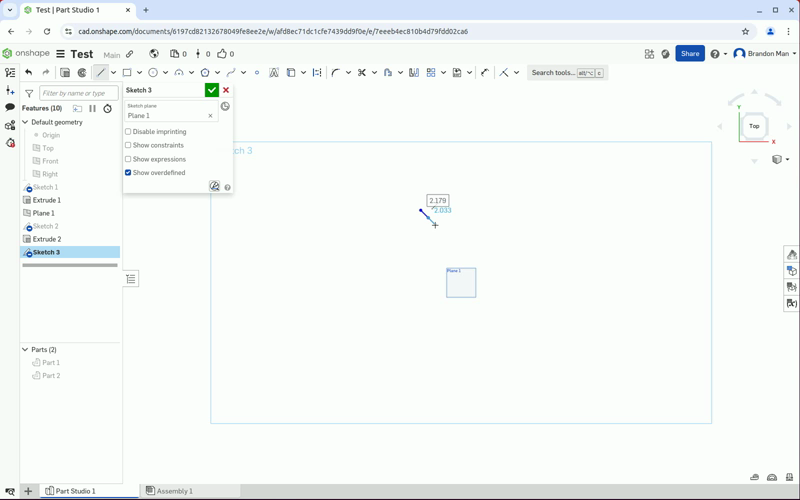
key_up(shift)
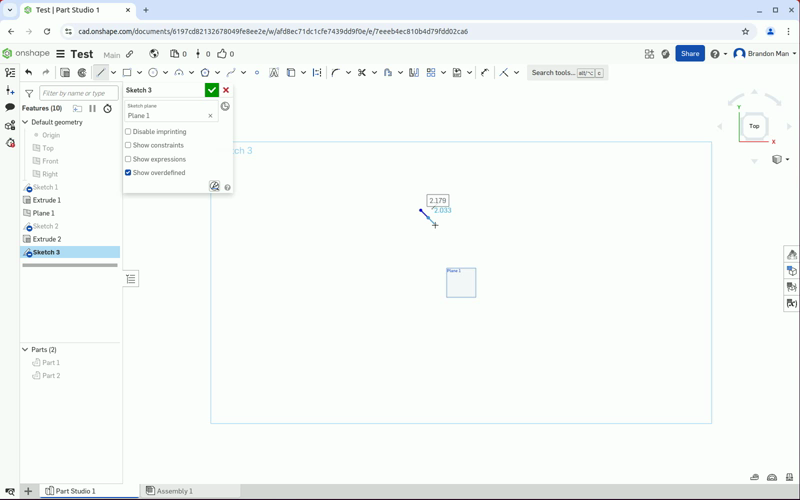
key(esc)
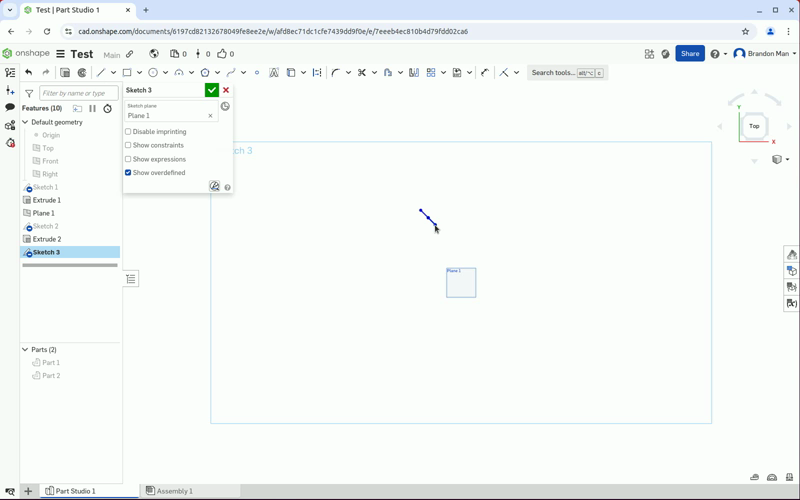
key(a)
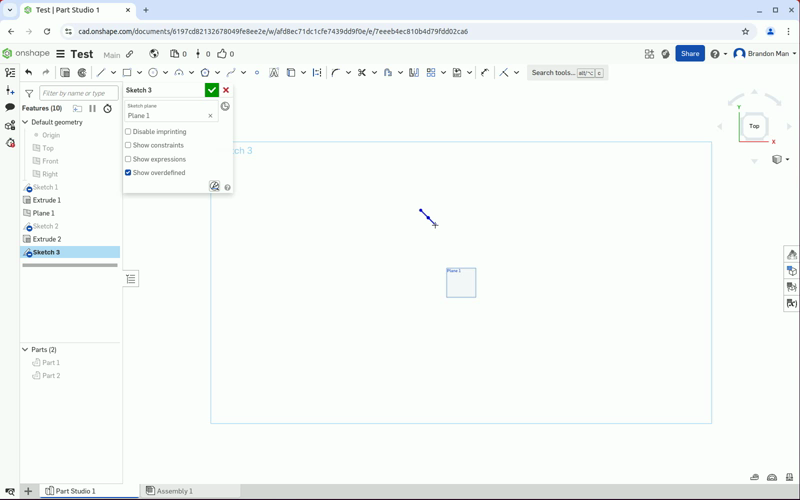
mouse_move(435, 224)
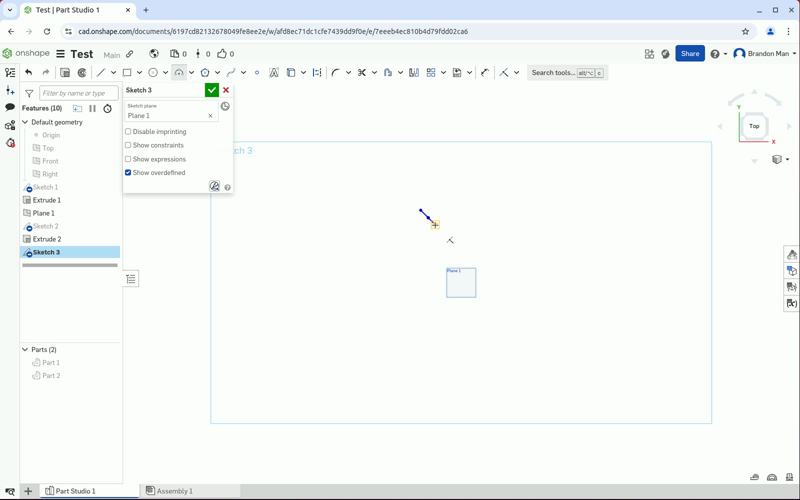
click(435, 224)
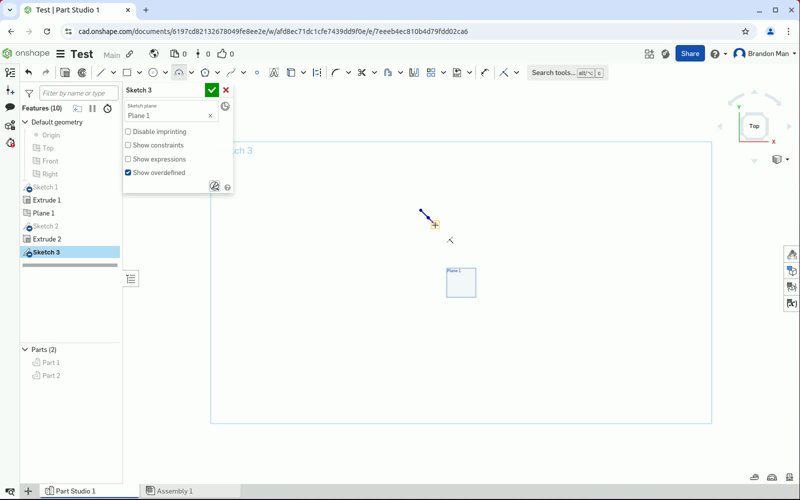
mouse_move(420, 210)
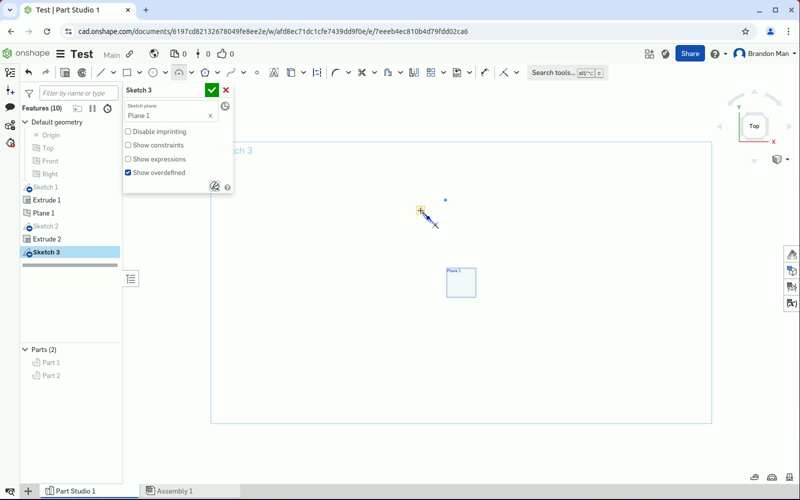
click(420, 210)
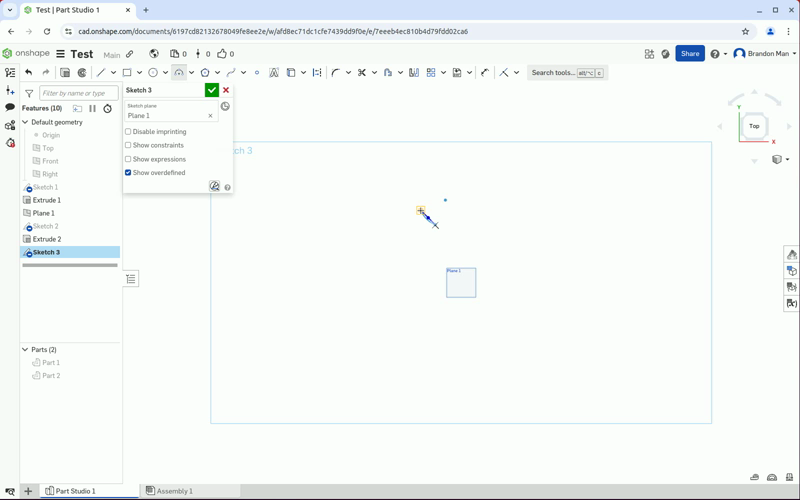
key_down(shift)
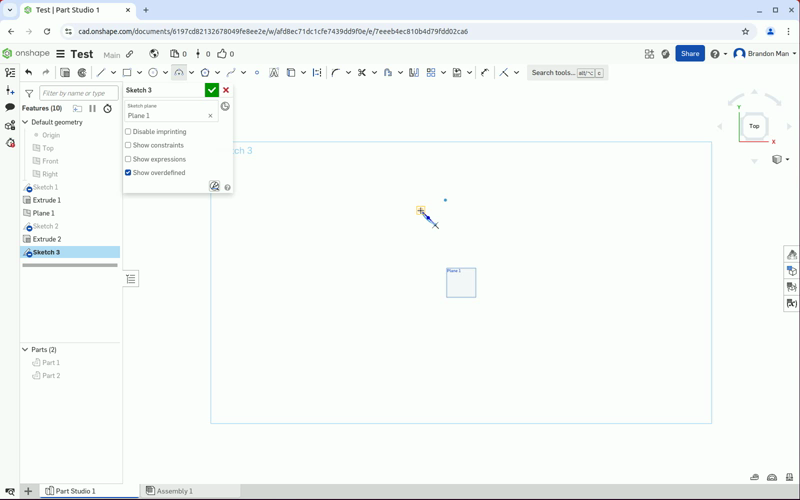
mouse_move(435, 209)
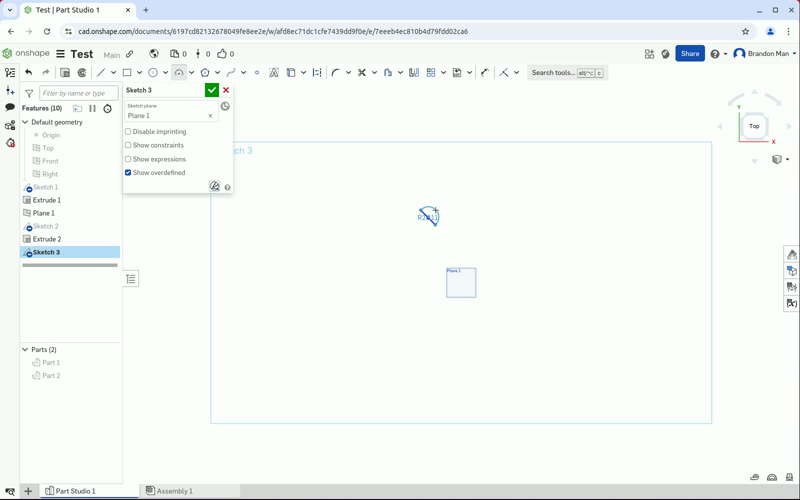
click(435, 209)
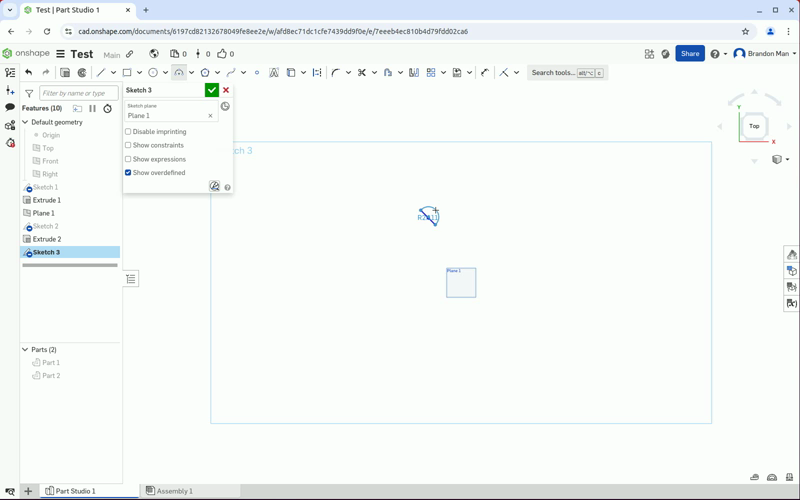
key_up(shift)
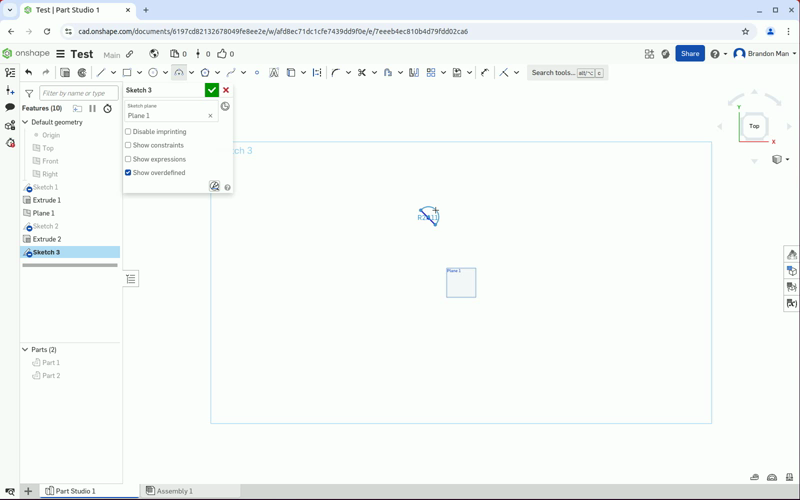
key(esc)
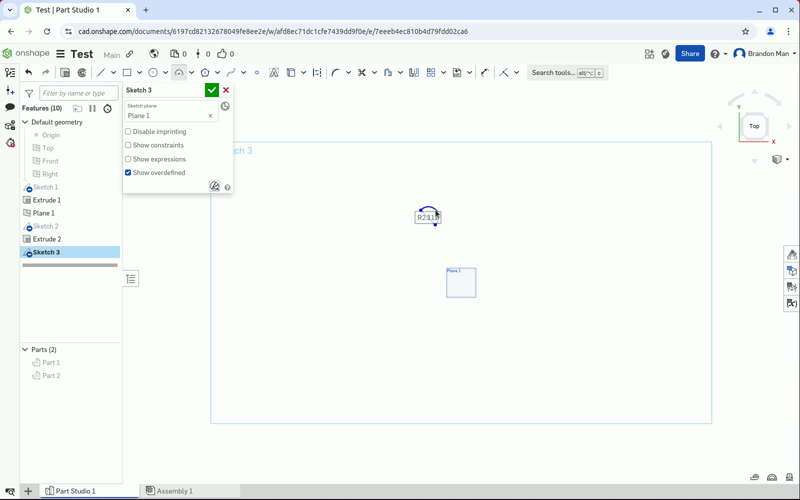
mouse_move(428, 212)
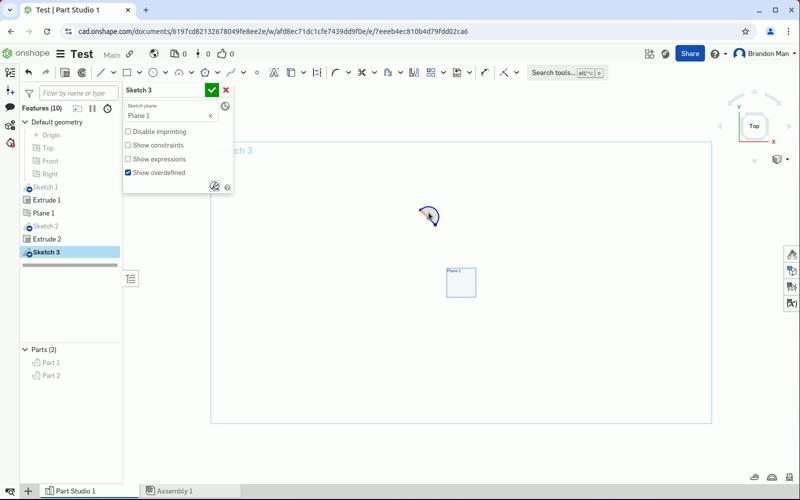
scroll(6)
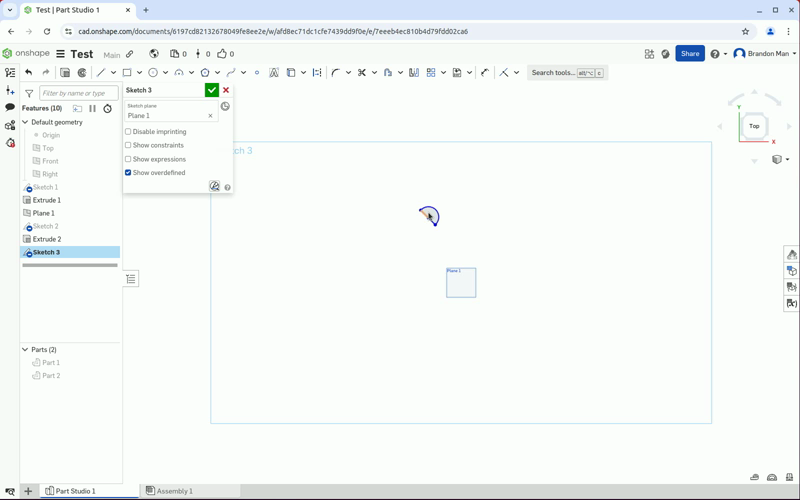
scroll(6)
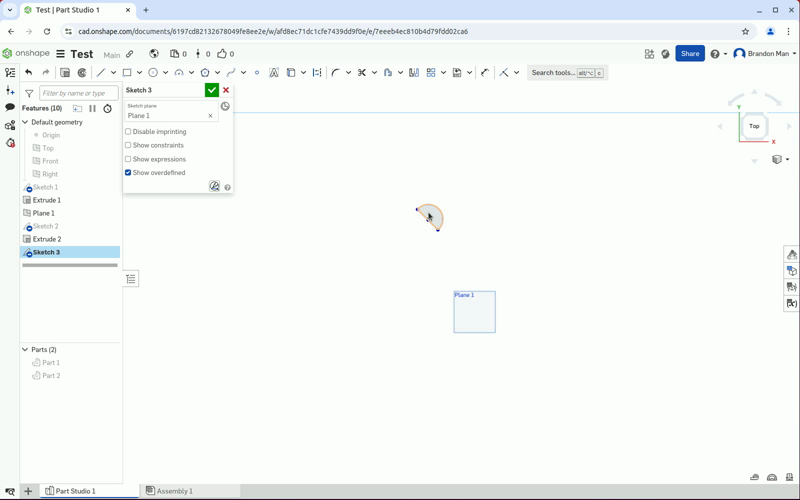
scroll(6)
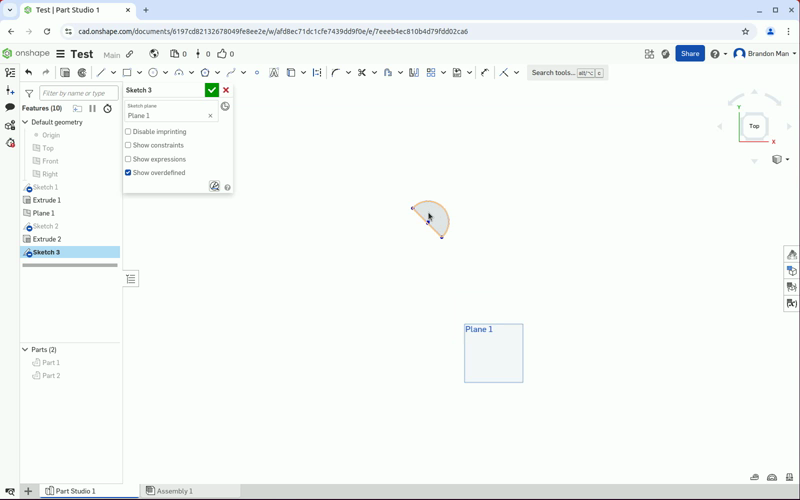
scroll(6)
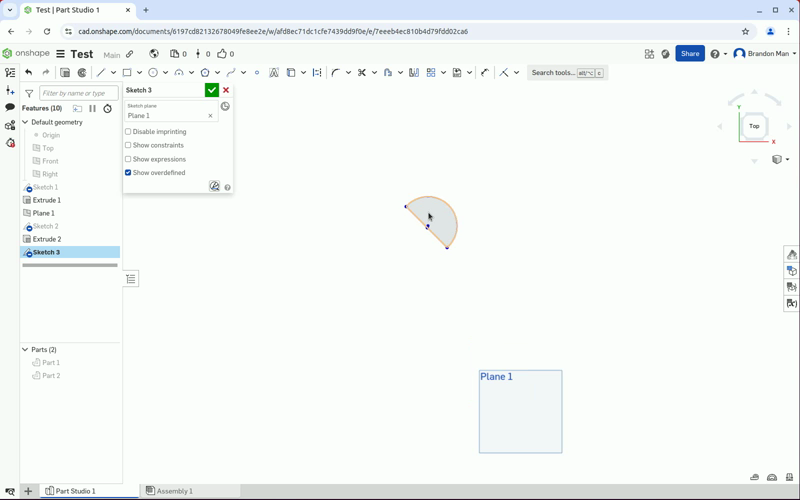
scroll(6)
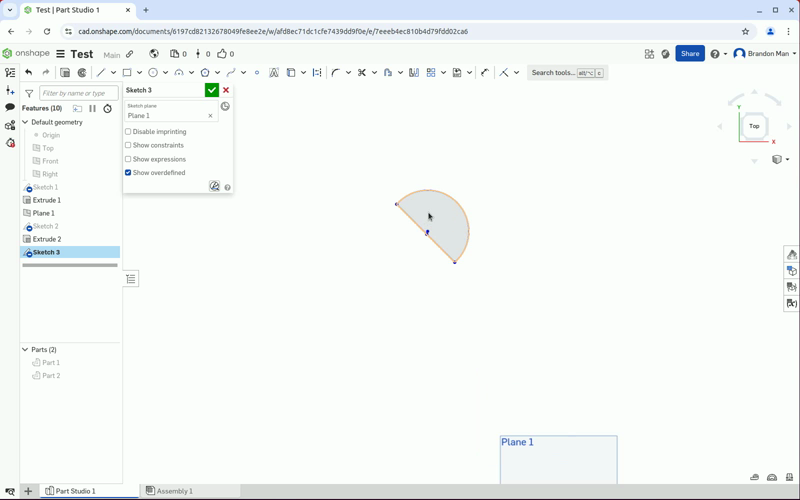
scroll(6)
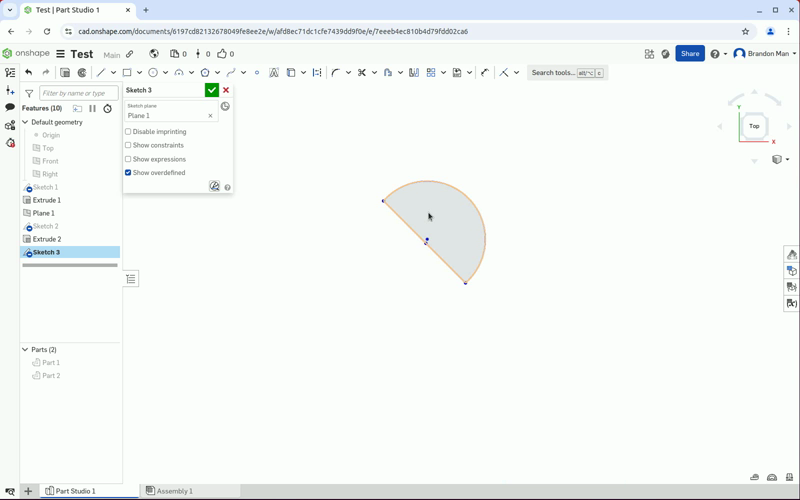
scroll(6)
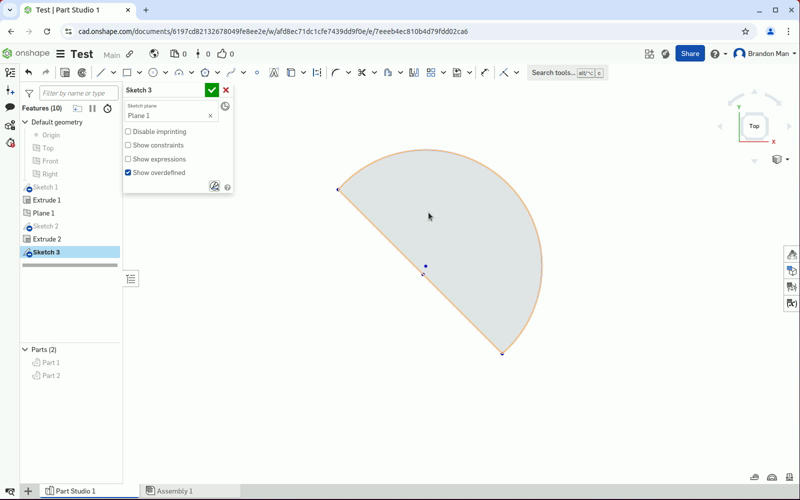
click(428, 212)
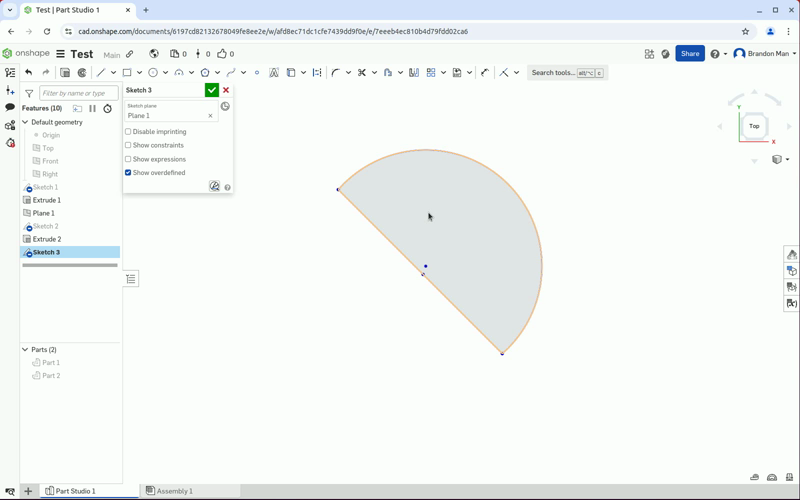
scroll(-6)
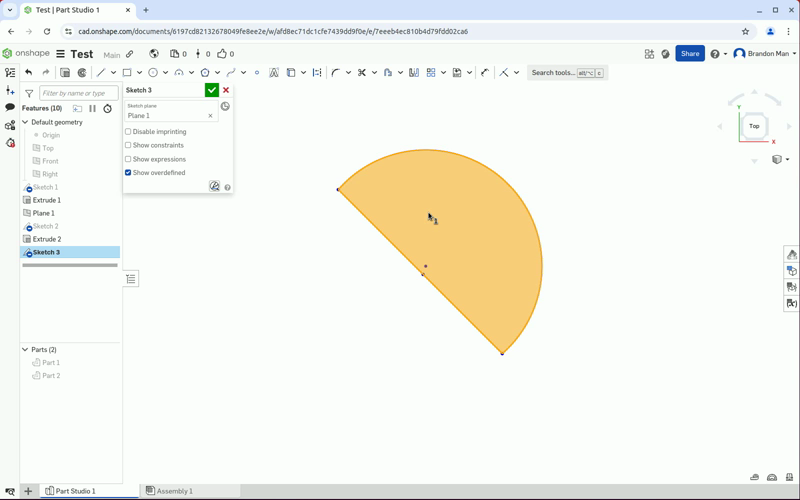
scroll(-6)
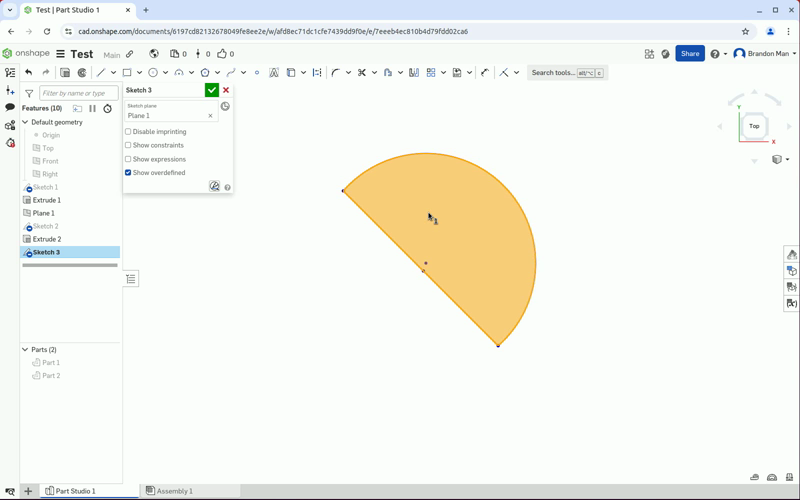
scroll(-6)
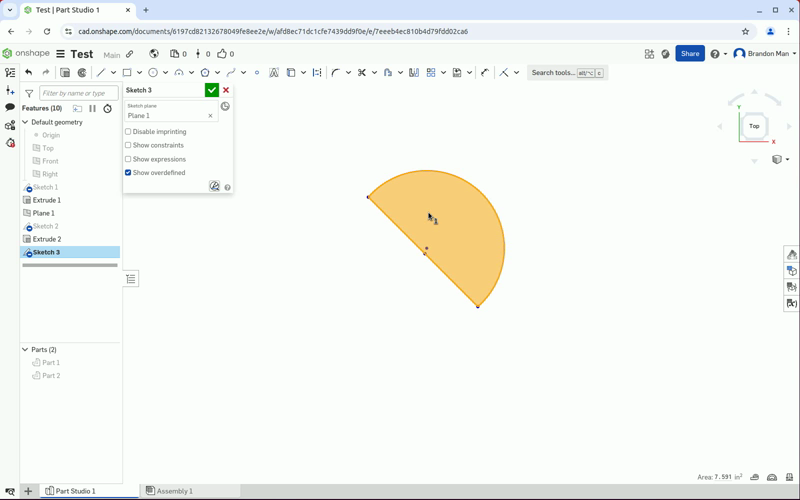
scroll(-6)
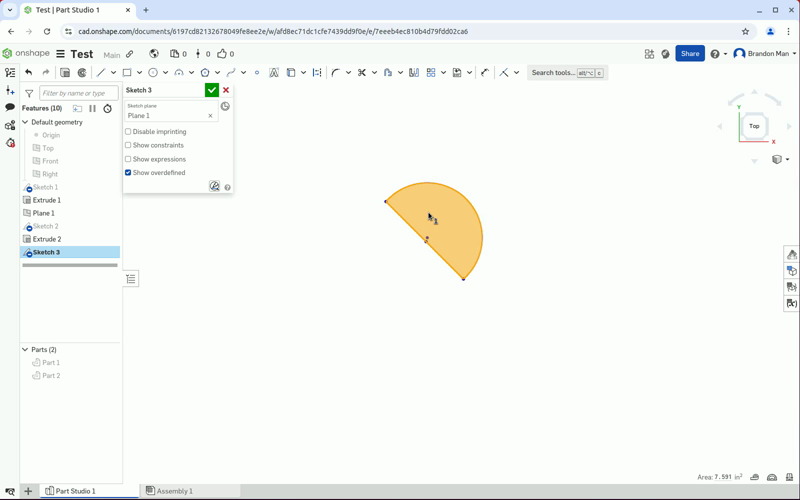
scroll(-6)
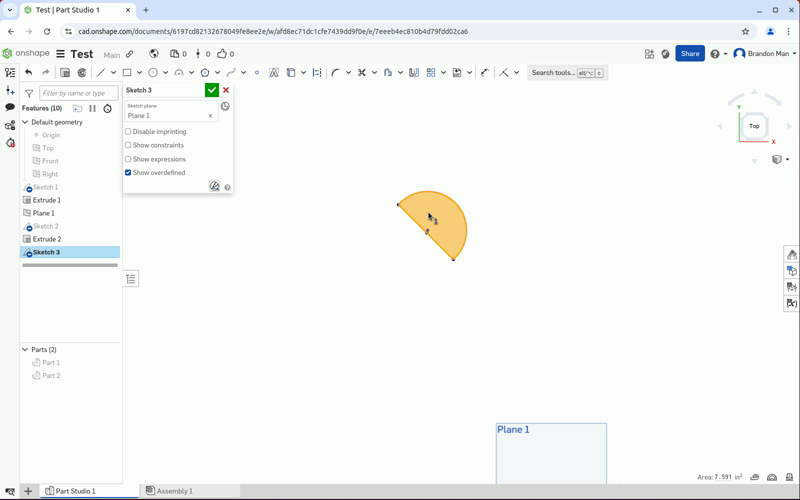
scroll(-6)
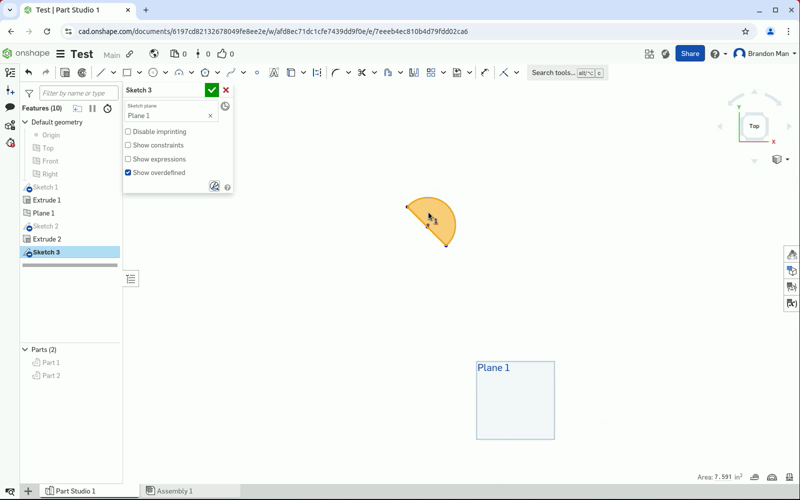
scroll(-6)
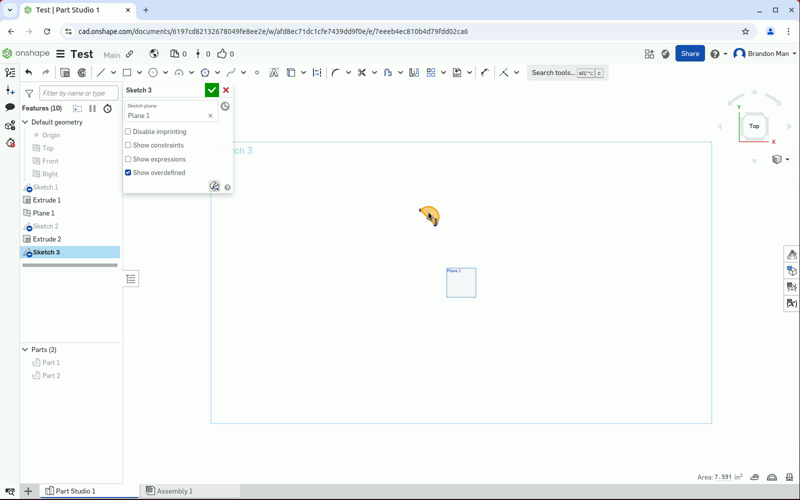
mouse_move(73, 352)
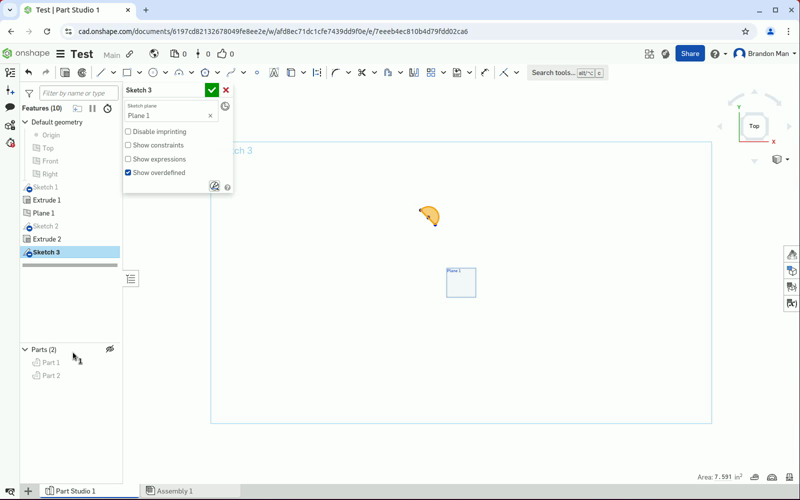
key(shift+y)
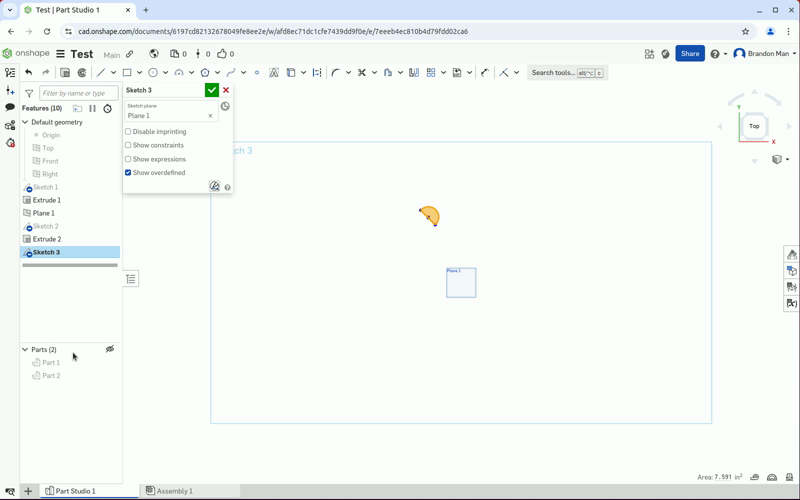
key(shift+e)
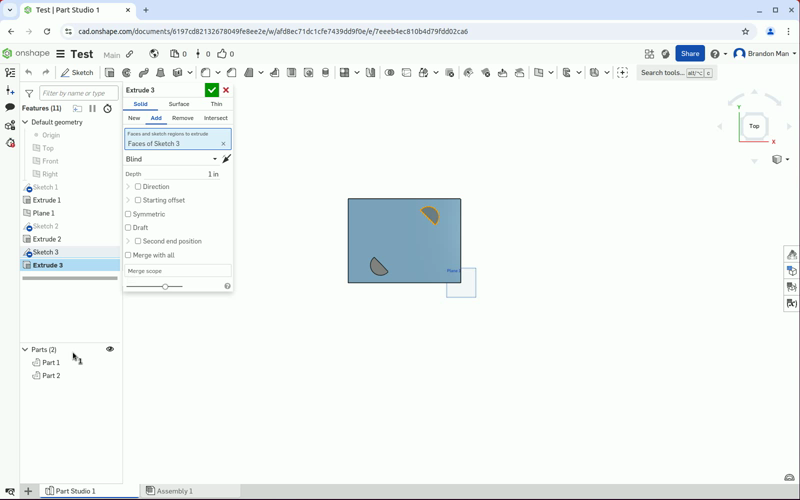
mouse_move(143, 106)
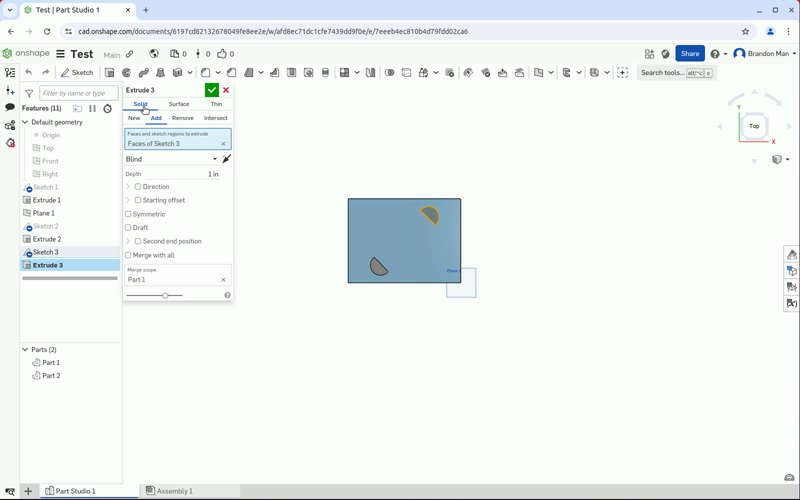
click(143, 106)
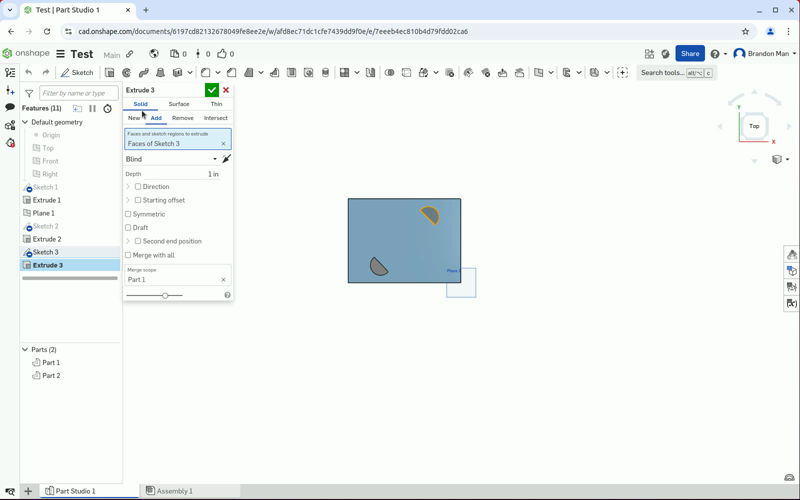
mouse_move(137, 120)
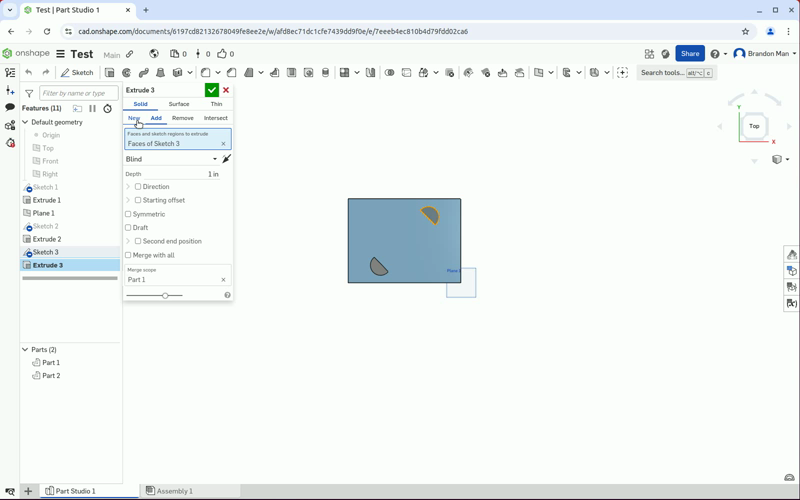
click(137, 120)
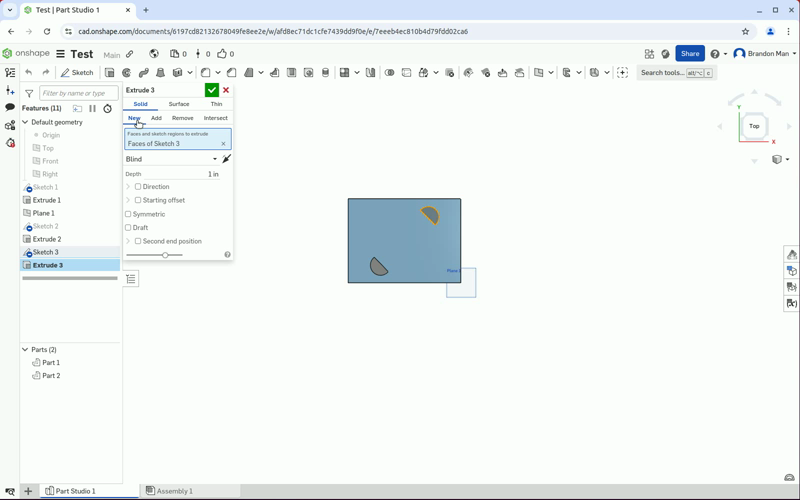
key(tab, 4)
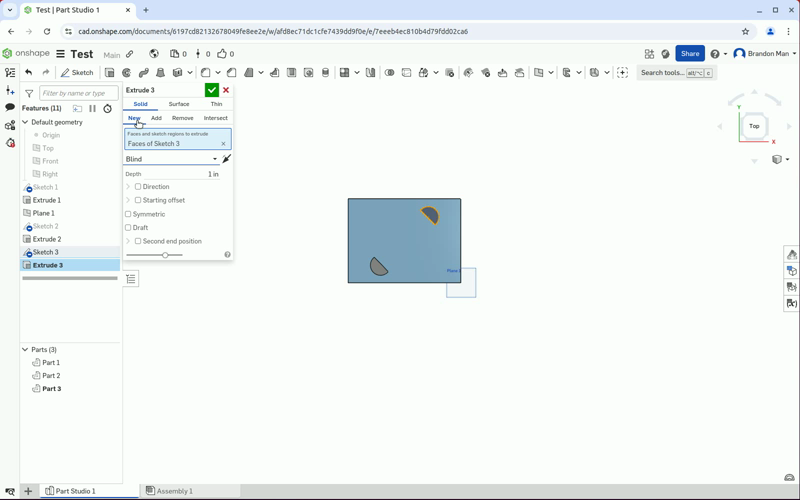
text(5.777)
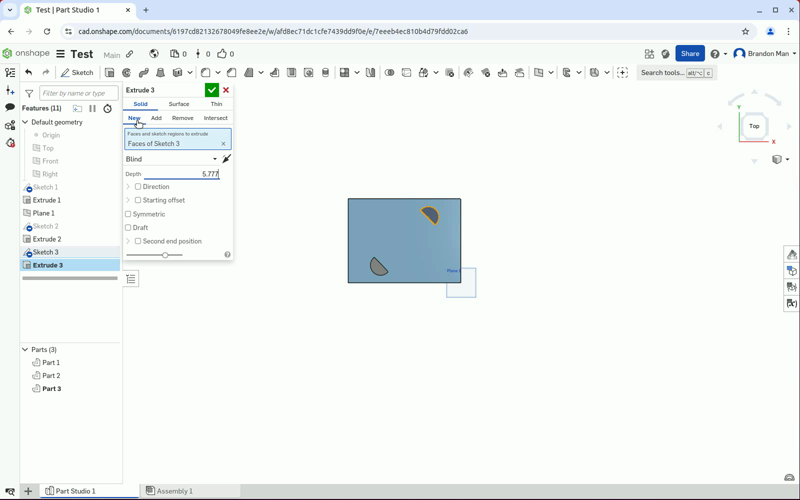
key(enter)
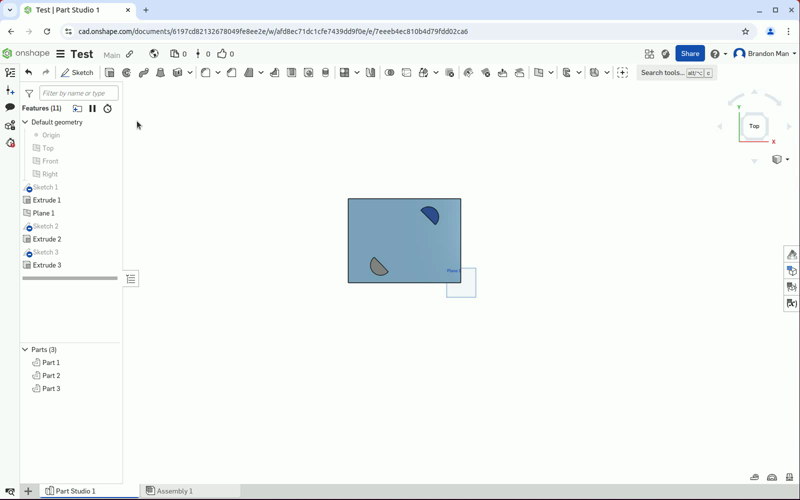
key(shift+h)
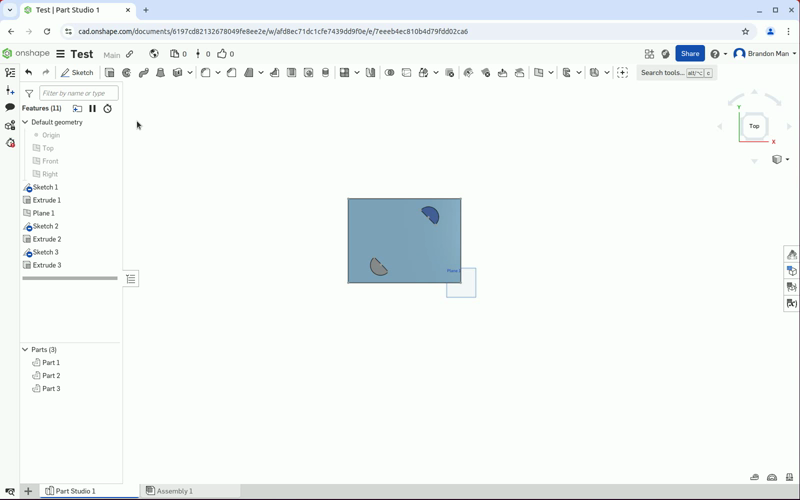
key(shift+h)
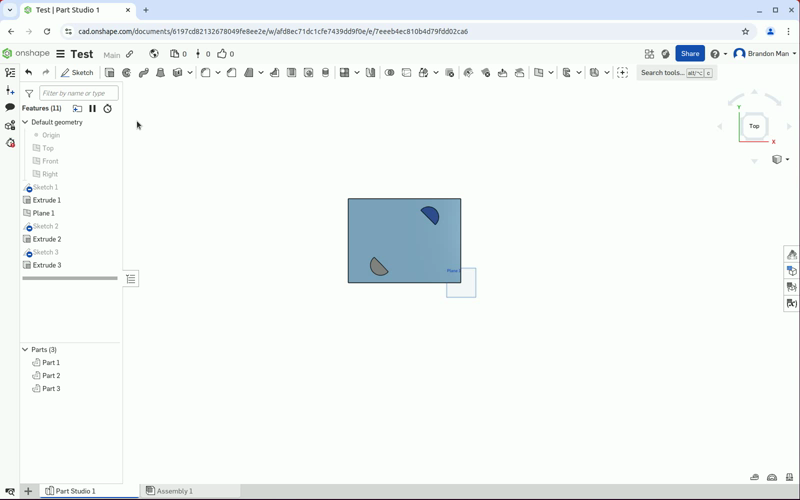
mouse_move(73, 189)
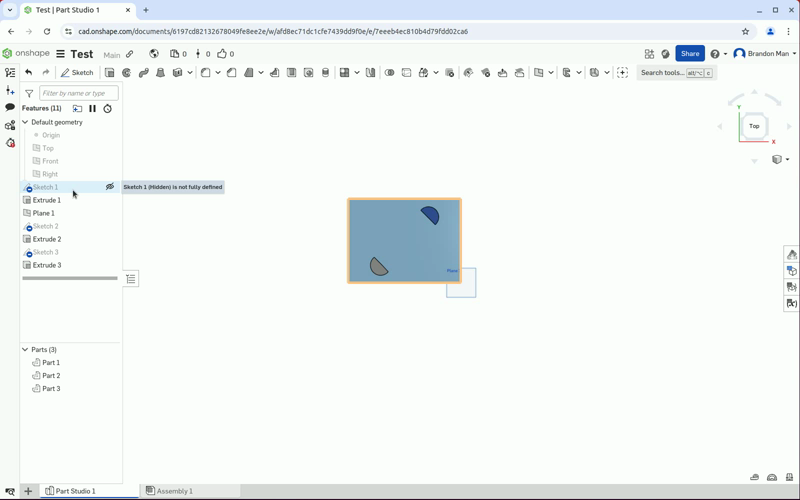
click(73, 189)
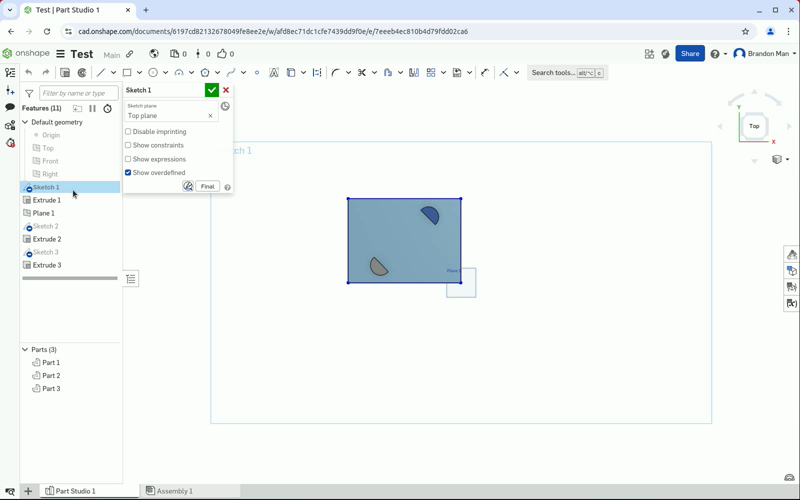
mouse_move(229, 92)
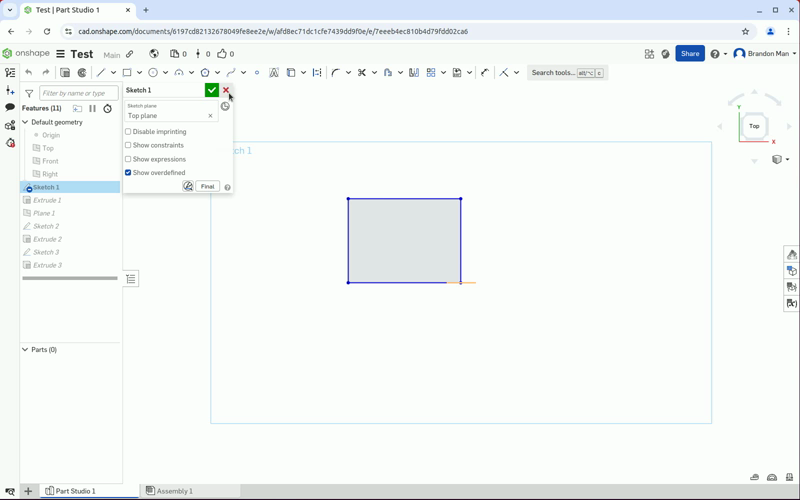
click(229, 92)
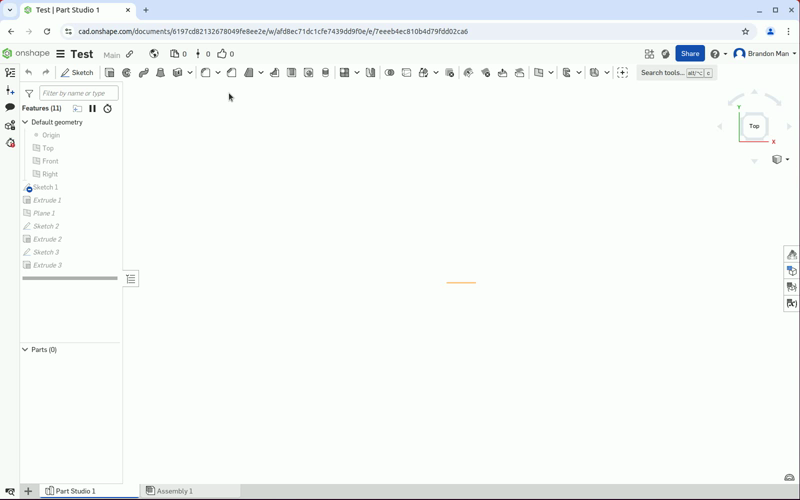
key(shift+s)
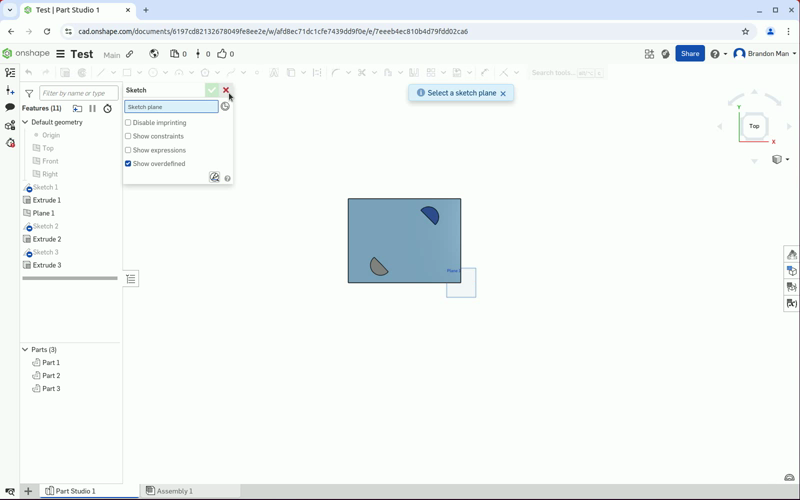
mouse_move(73, 215)
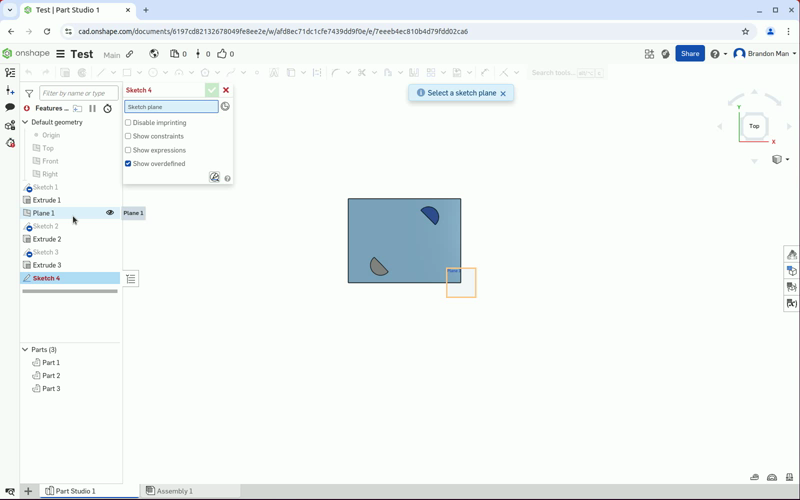
click(73, 215)
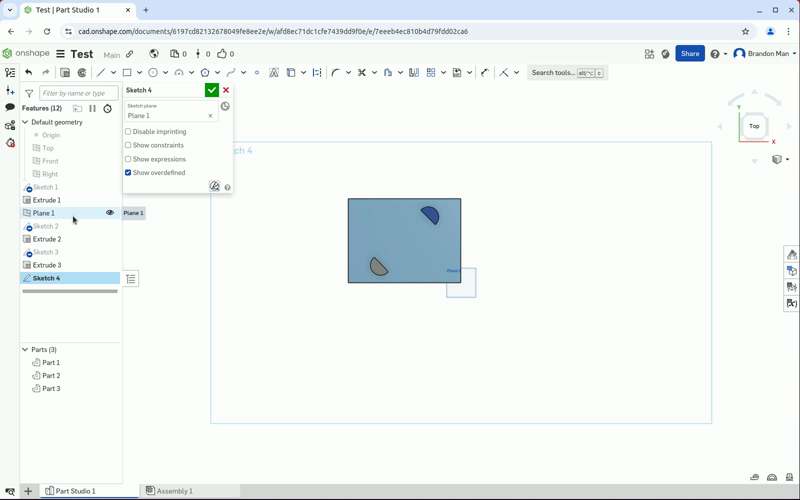
mouse_move(73, 352)
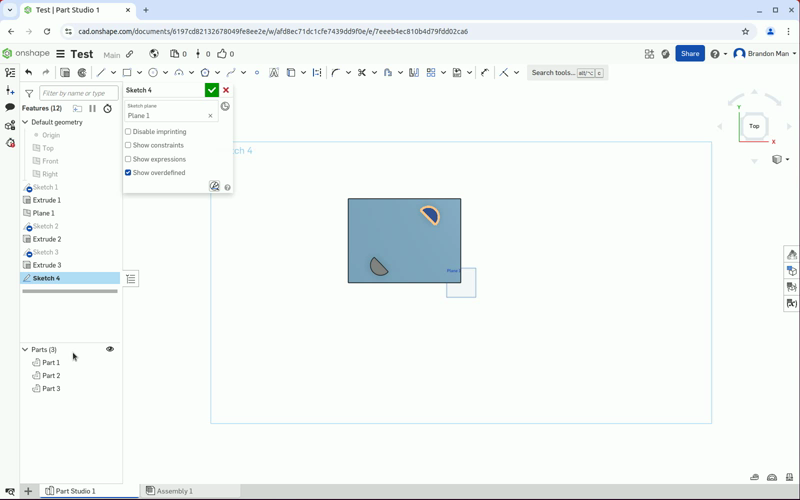
key(y)
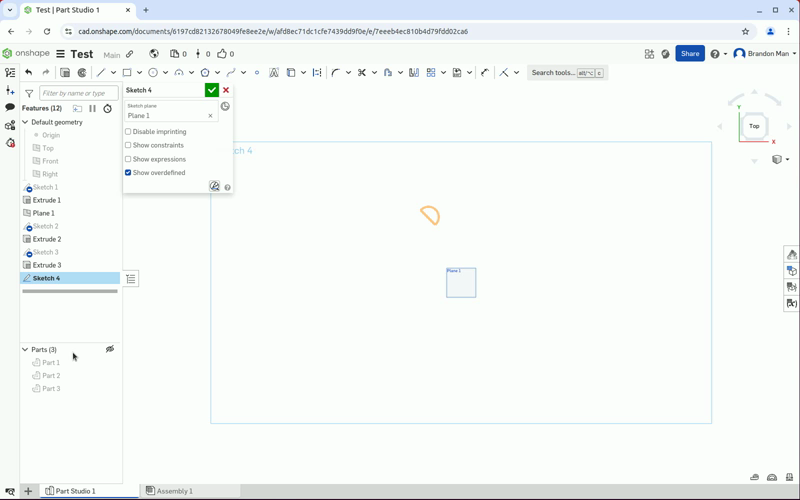
key(l)
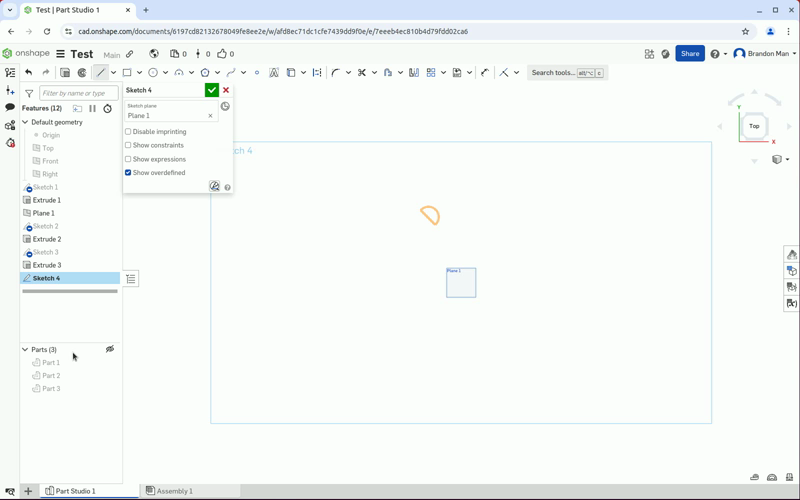
key_down(shift)
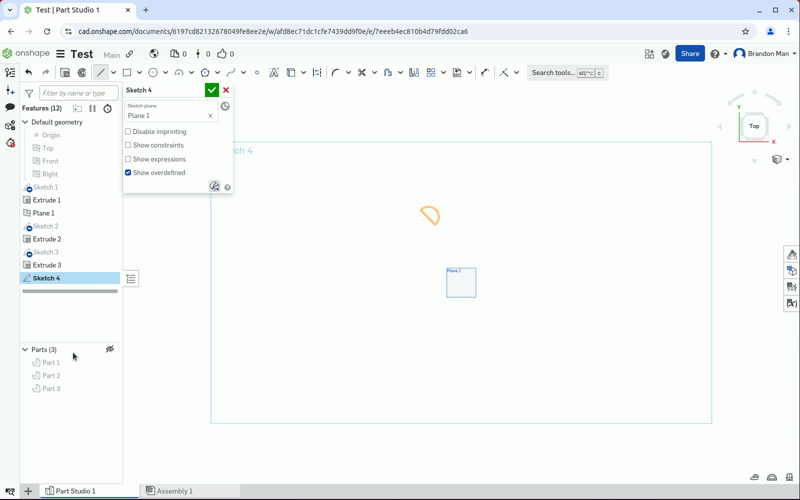
mouse_move(374, 257)
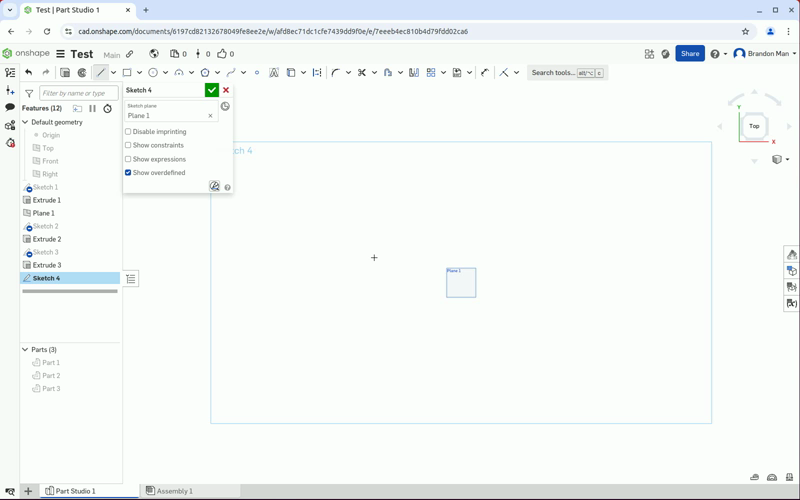
click(374, 257)
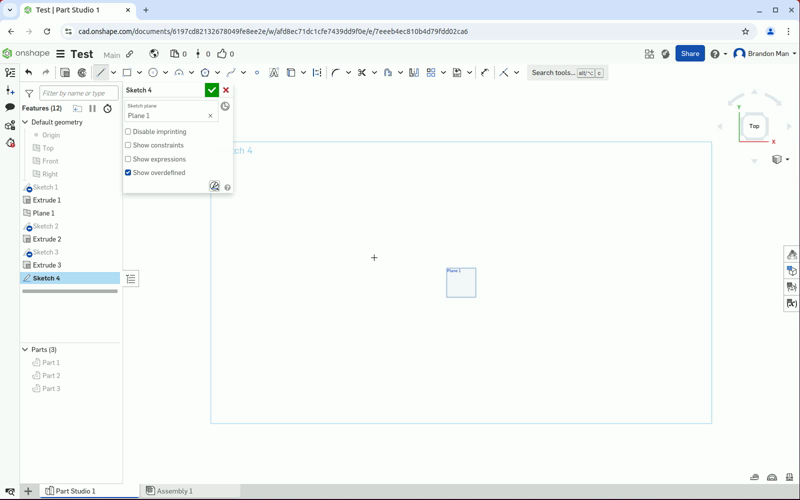
key_up(shift)
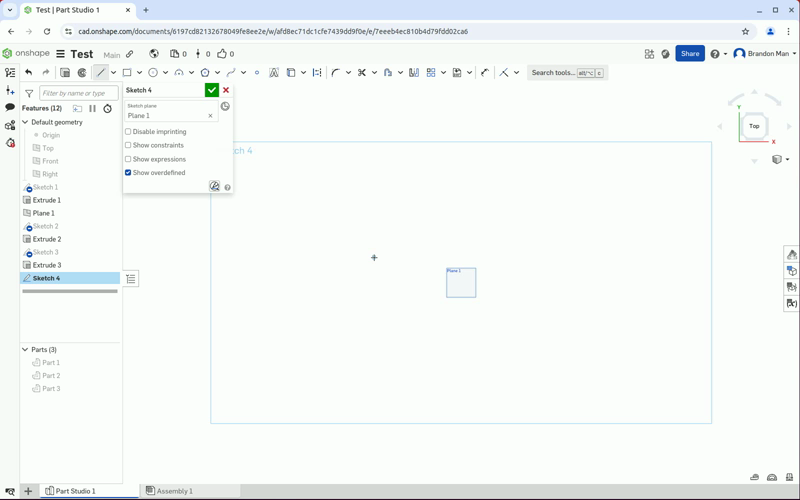
key_down(shift)
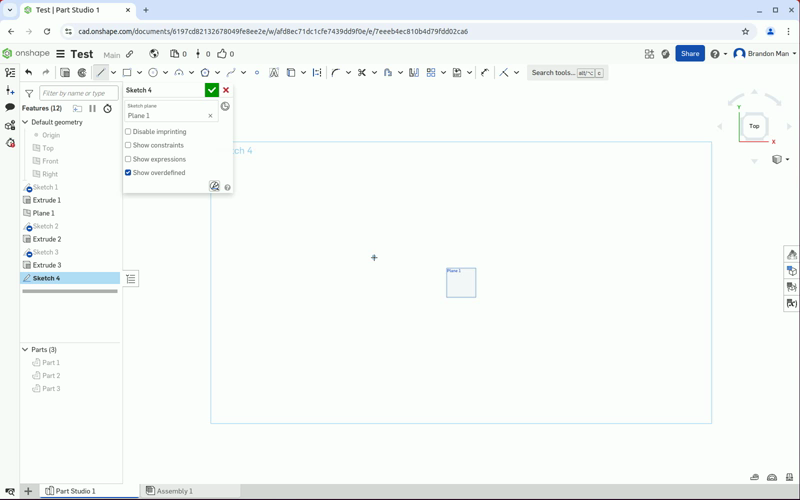
mouse_move(404, 257)
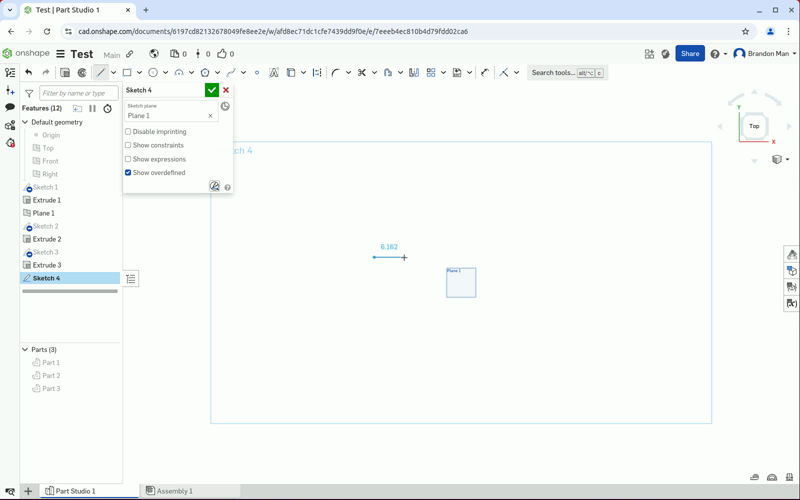
mouse_move(380, 263)
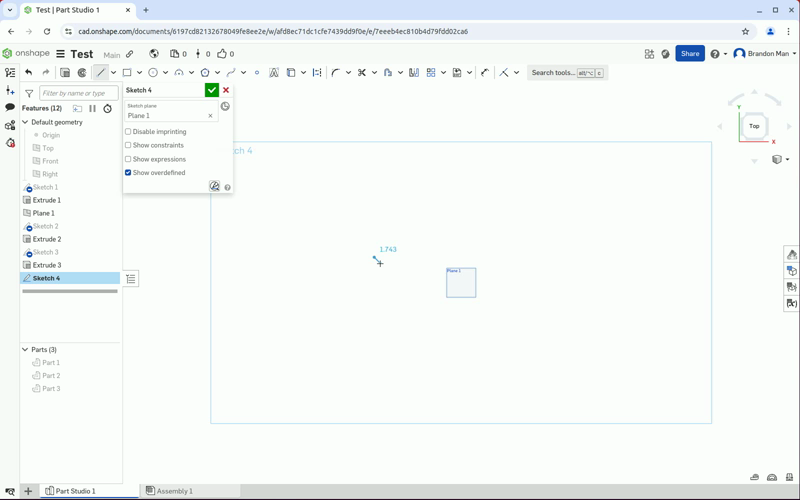
click(380, 263)
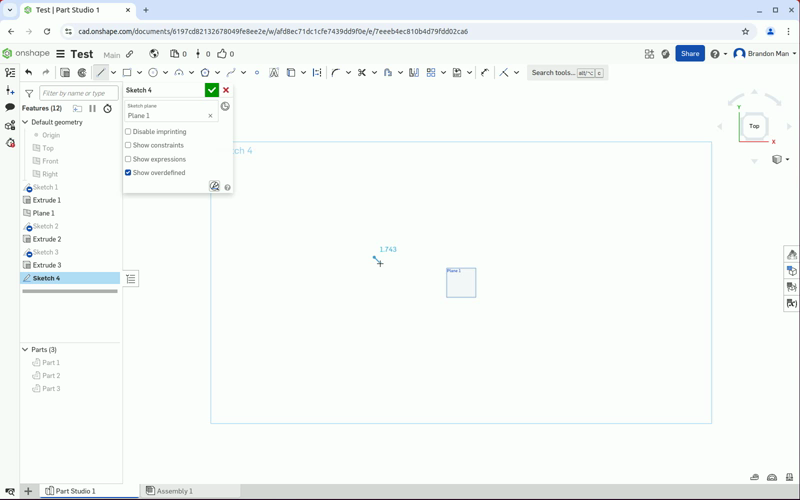
key_up(shift)
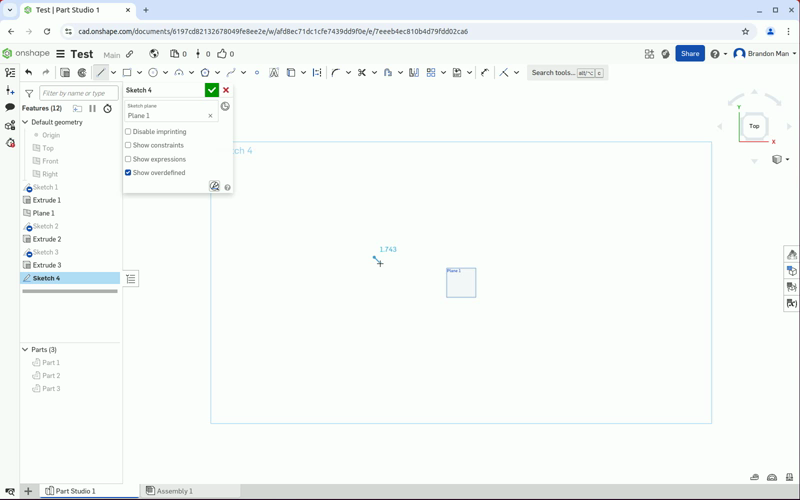
key_down(shift)
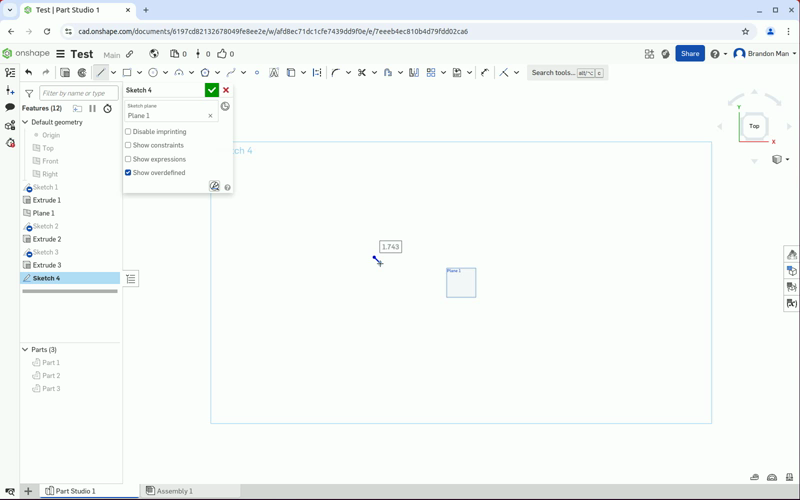
mouse_move(410, 263)
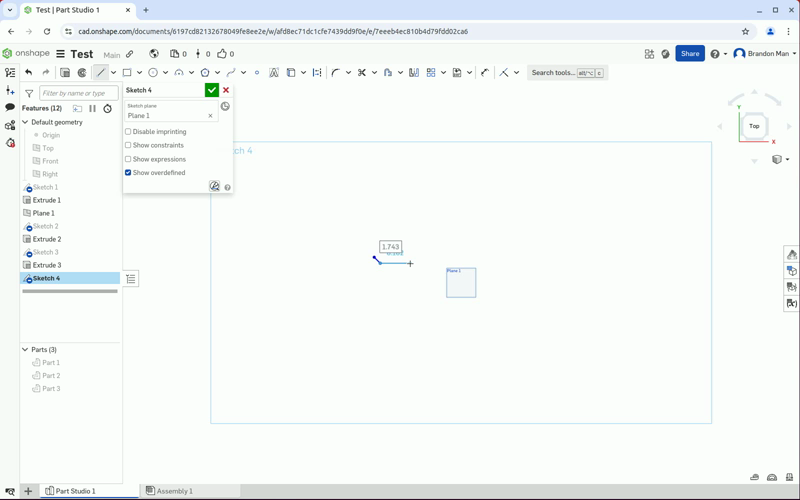
mouse_move(387, 270)
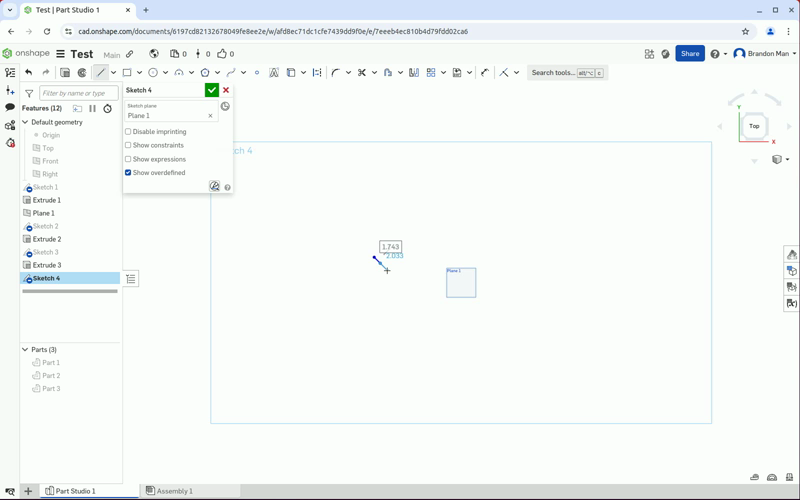
click(387, 270)
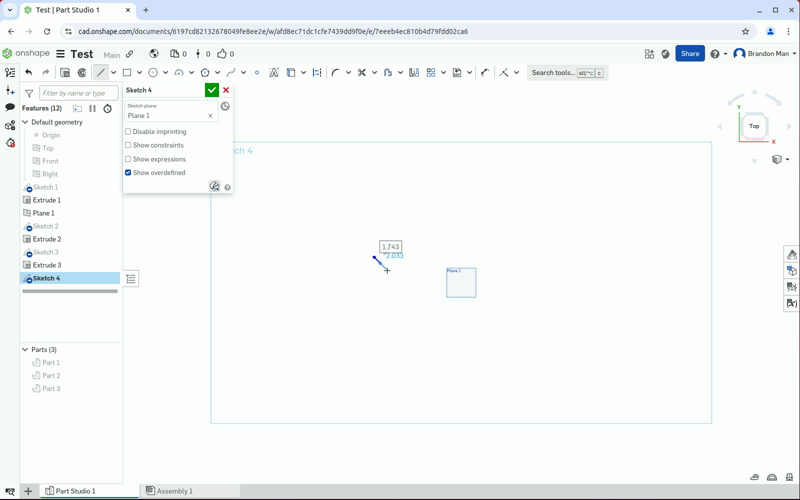
key_up(shift)
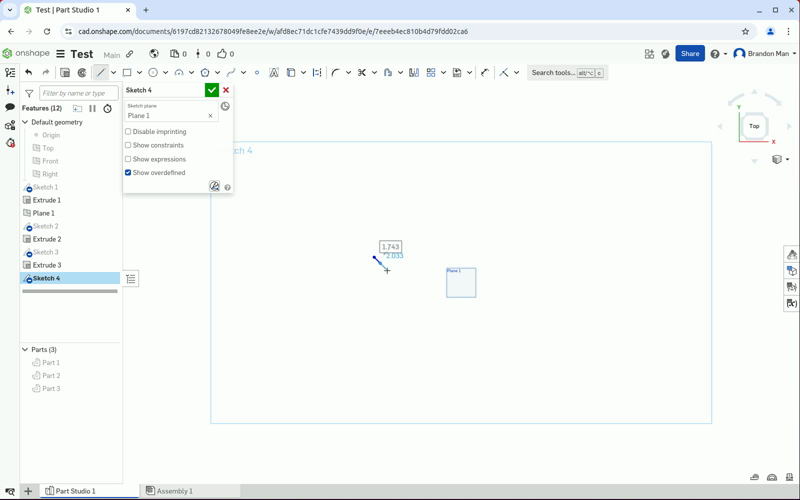
key_down(shift)
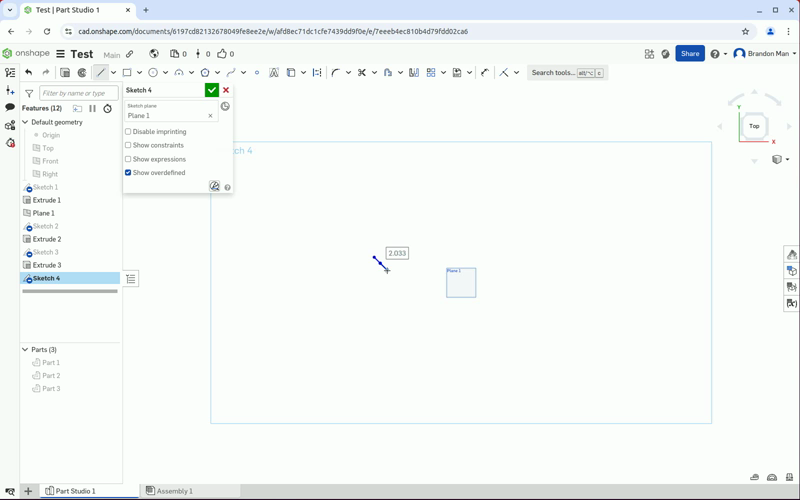
mouse_move(434, 223)
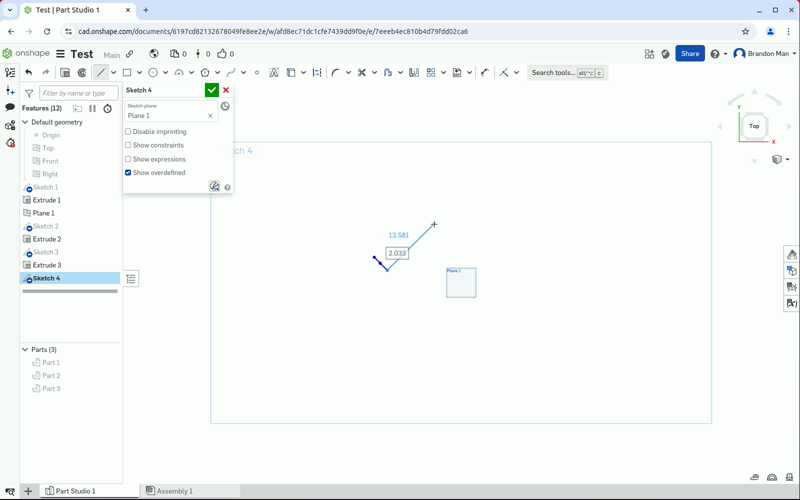
click(434, 223)
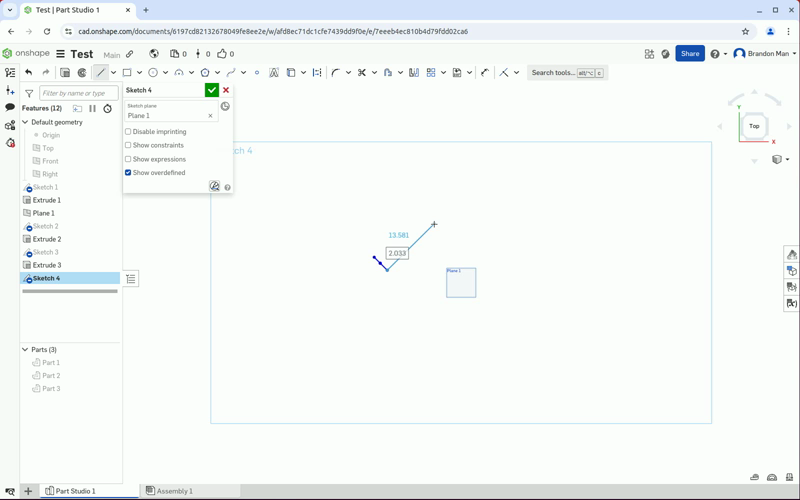
key_up(shift)
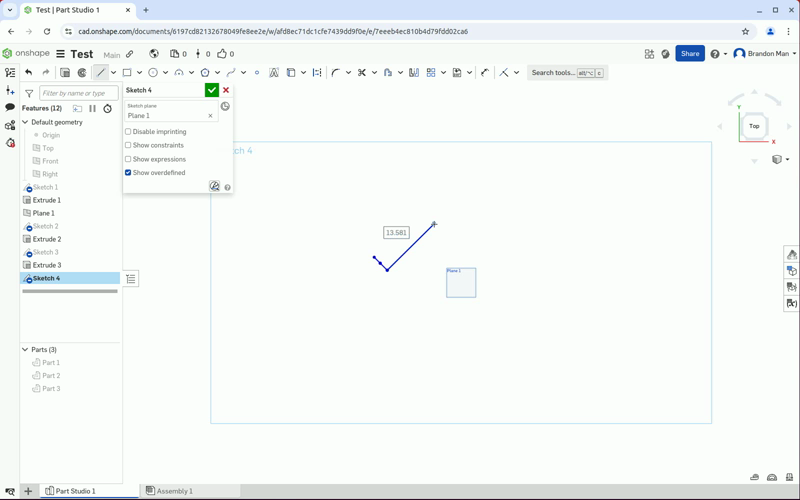
key_down(shift)
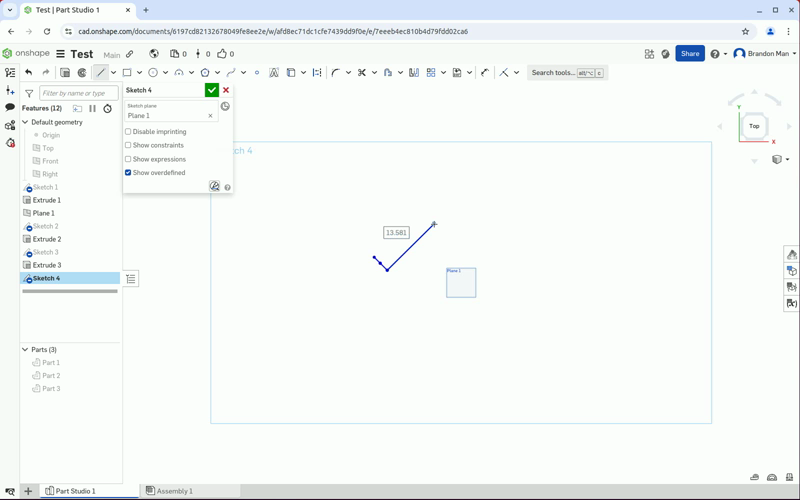
mouse_move(464, 223)
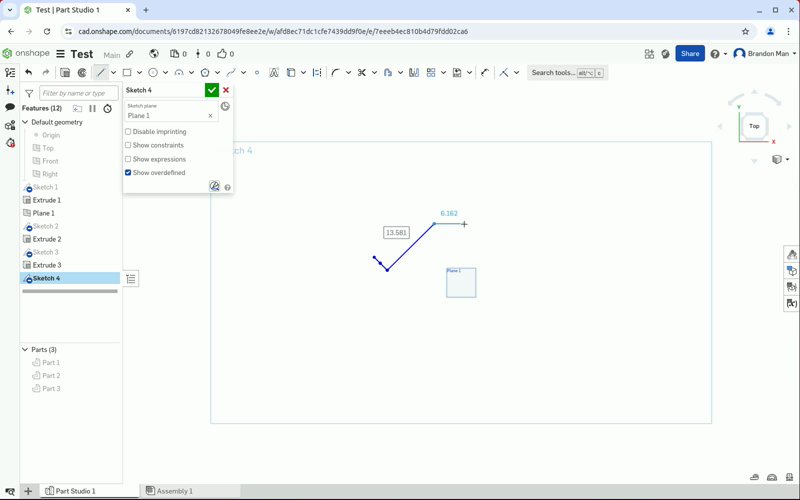
mouse_move(428, 216)
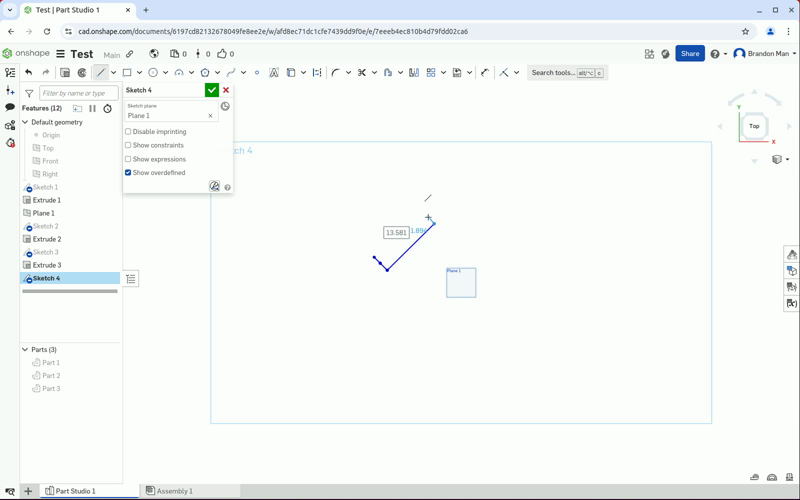
click(428, 216)
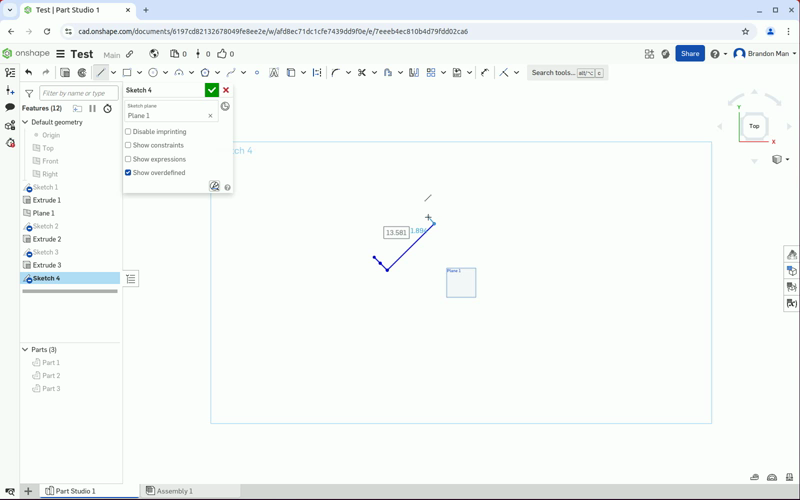
key_up(shift)
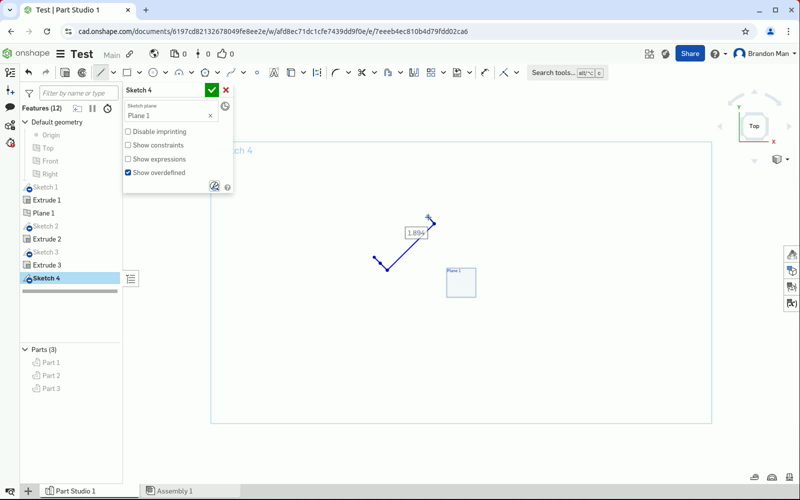
key_down(shift)
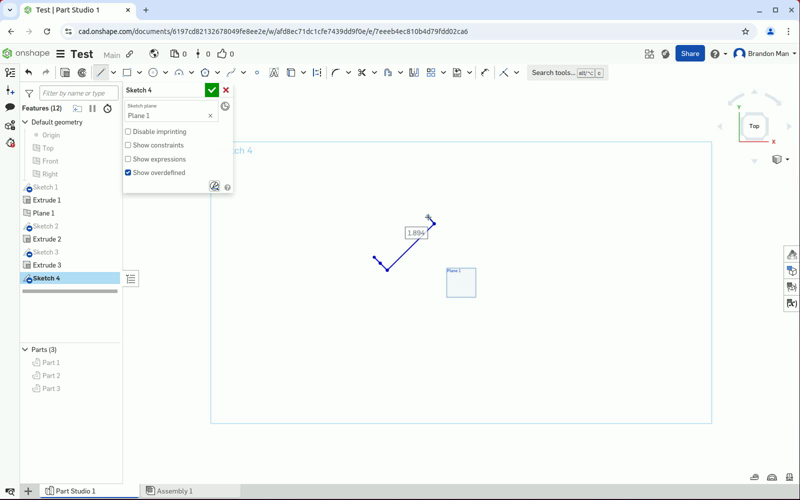
mouse_move(458, 216)
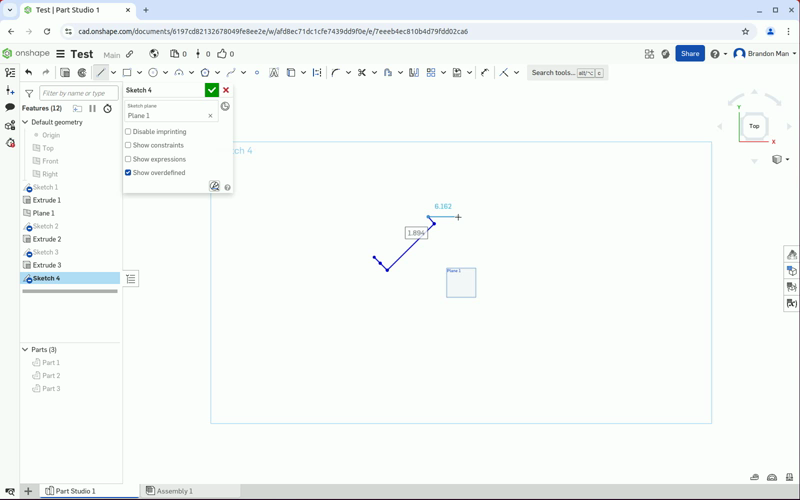
mouse_move(421, 209)
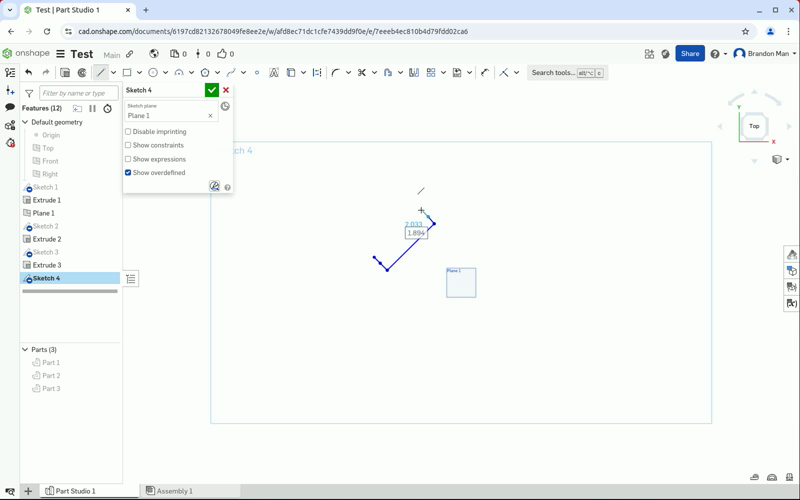
click(421, 209)
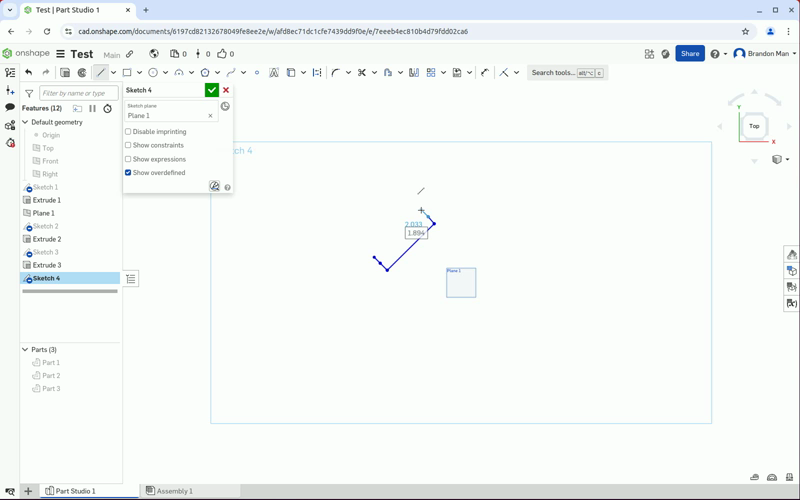
key_up(shift)
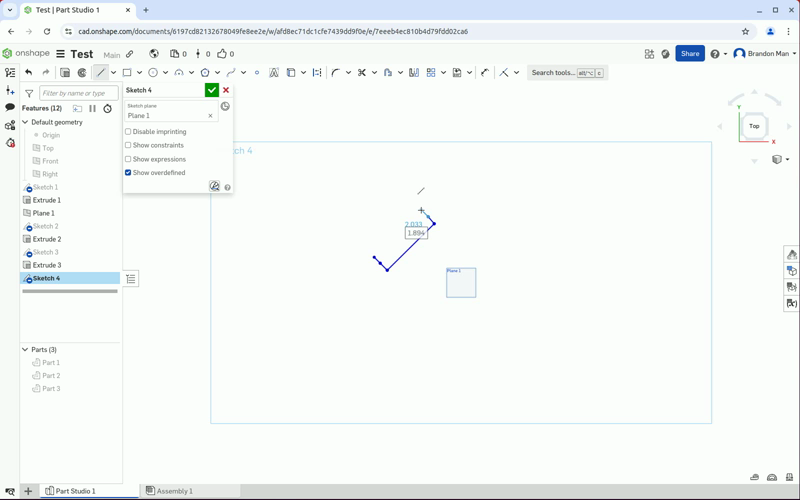
key_down(shift)
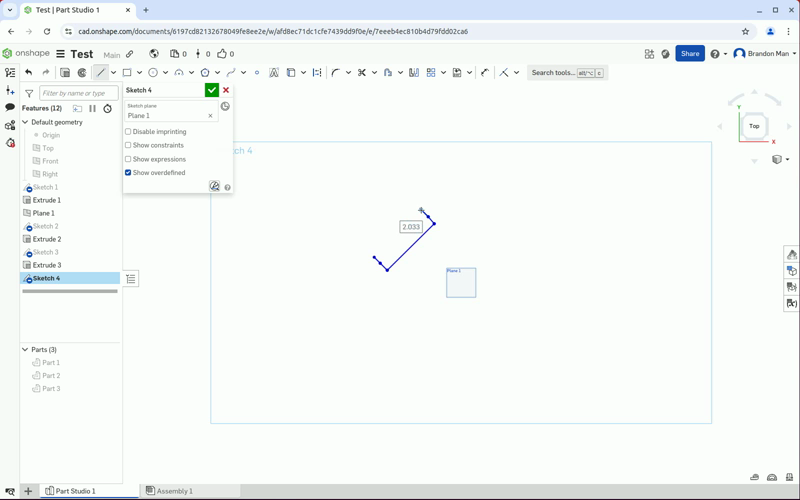
mouse_move(374, 257)
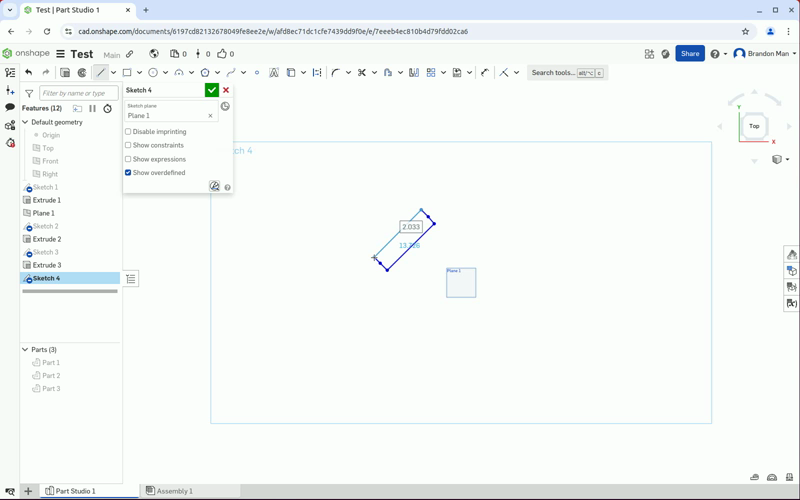
key_up(shift)
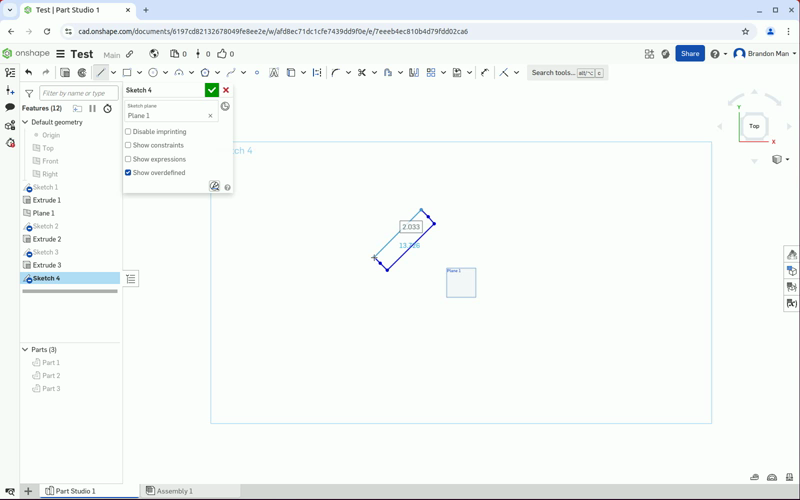
click(374, 257)
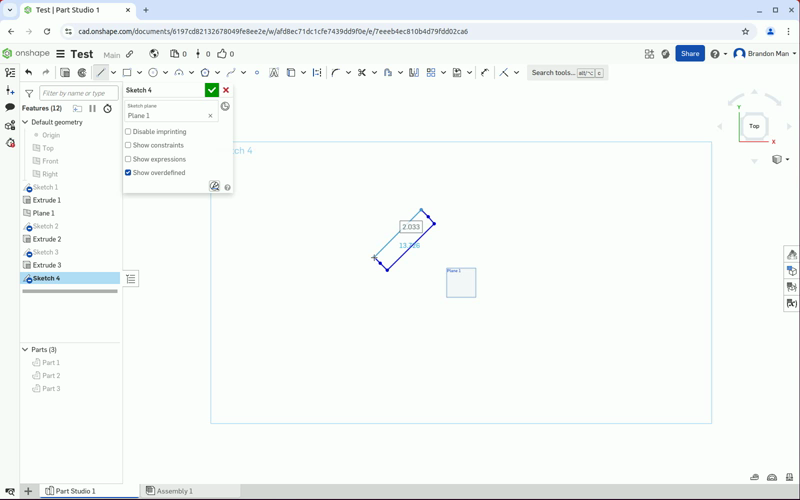
key(esc)
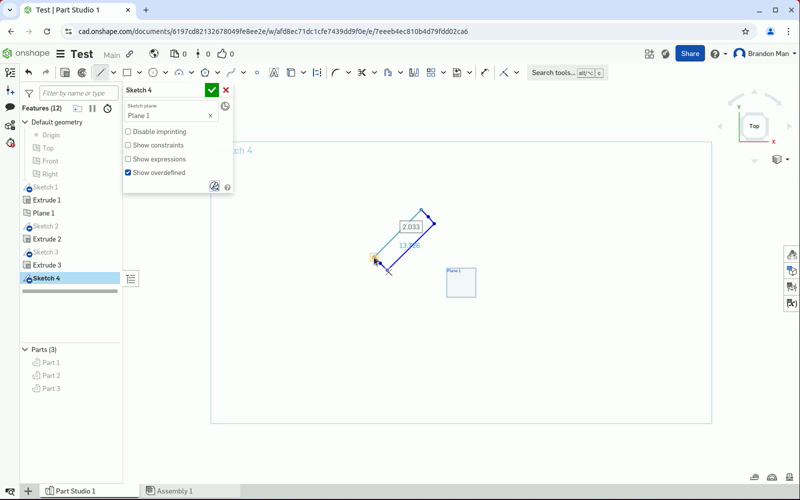
mouse_move(389, 258)
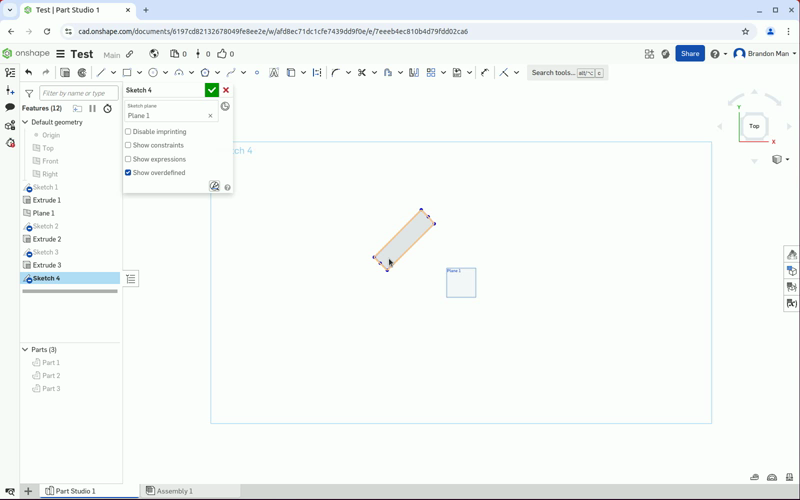
scroll(6)
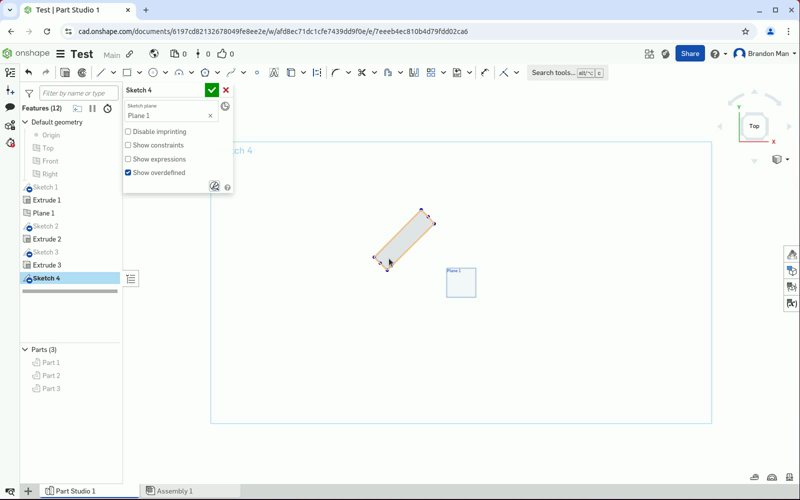
scroll(6)
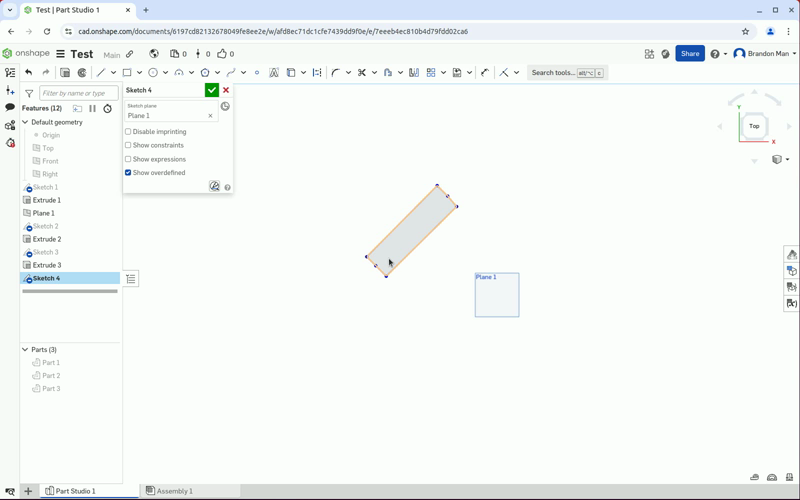
scroll(6)
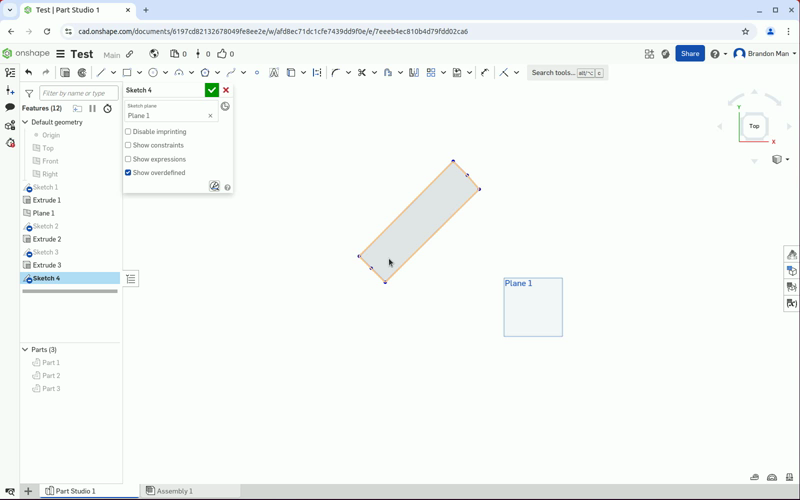
scroll(6)
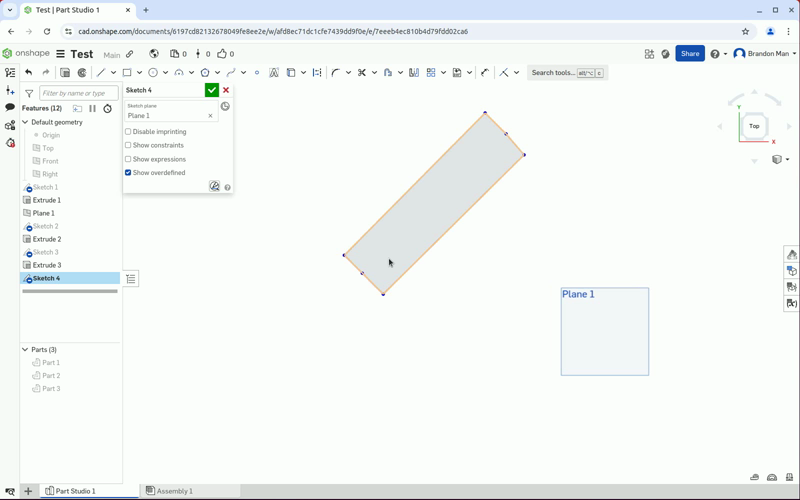
scroll(6)
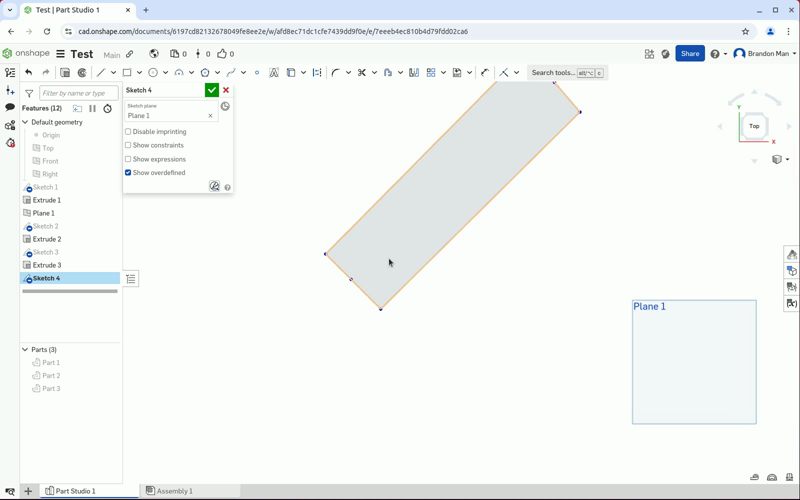
scroll(6)
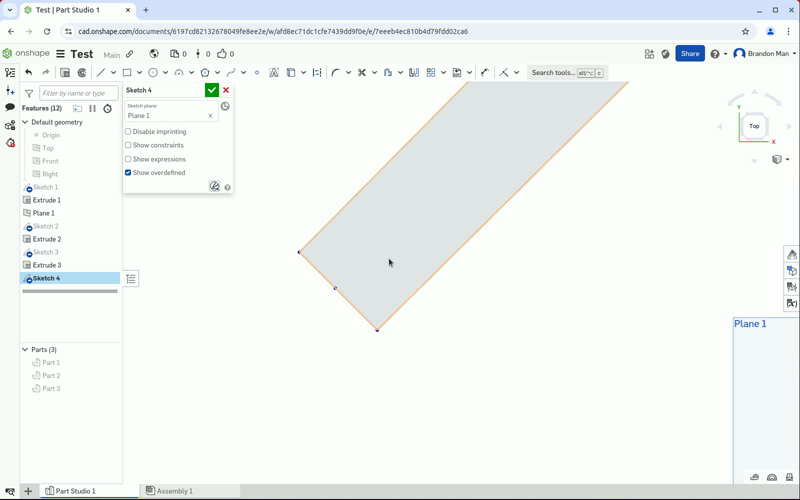
scroll(6)
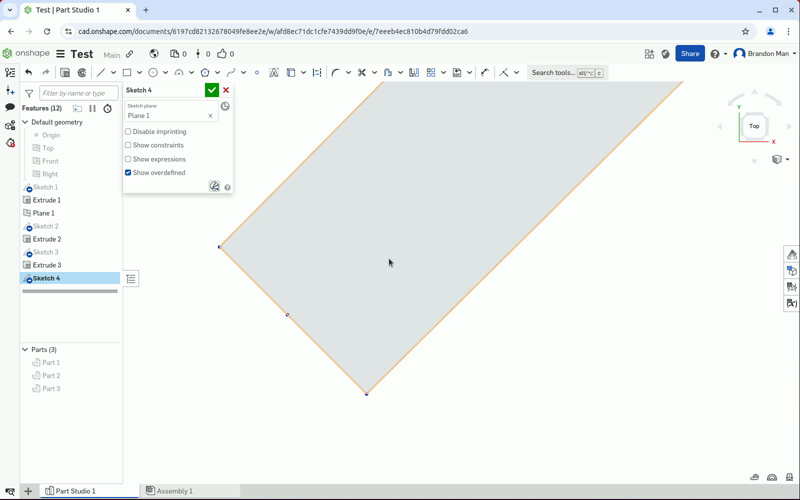
click(389, 258)
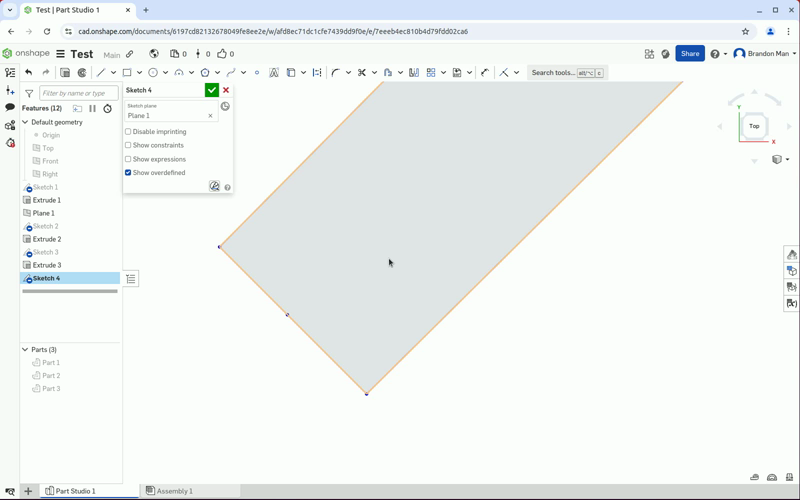
scroll(-6)
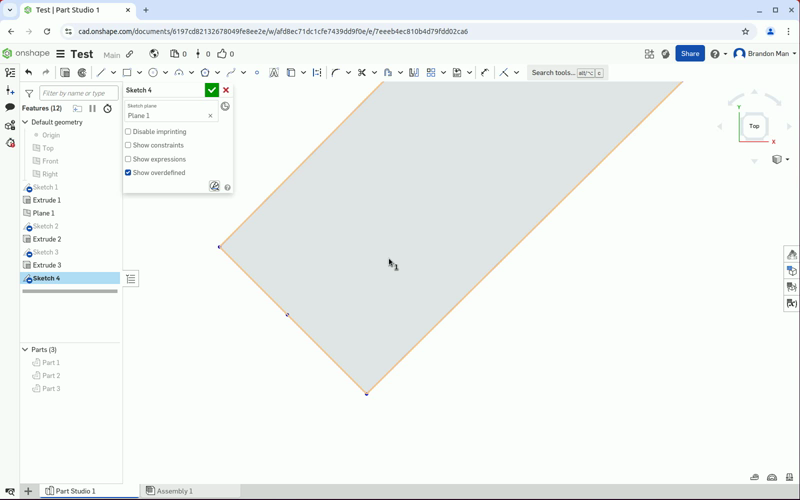
scroll(-6)
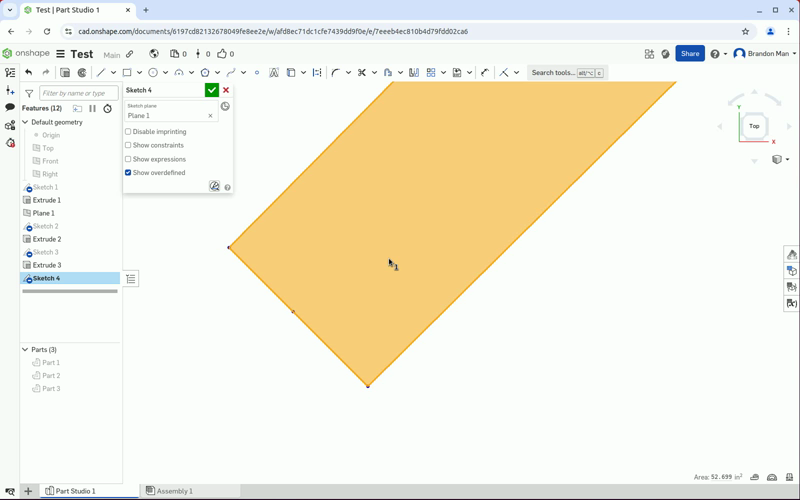
scroll(-6)
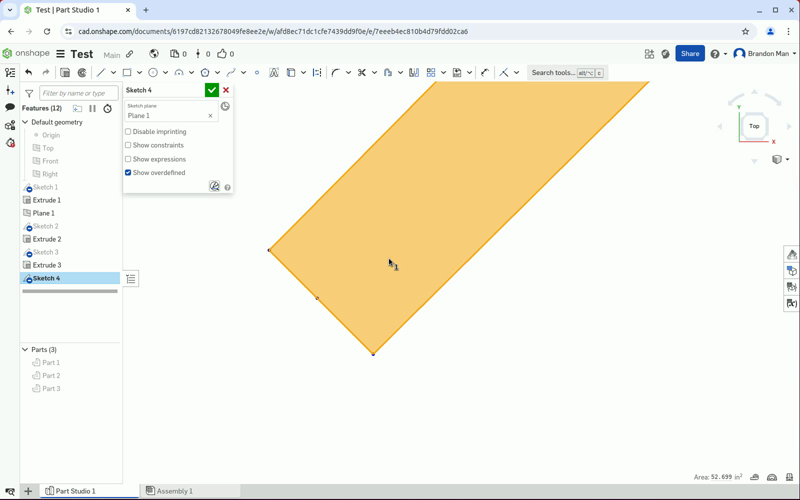
scroll(-6)
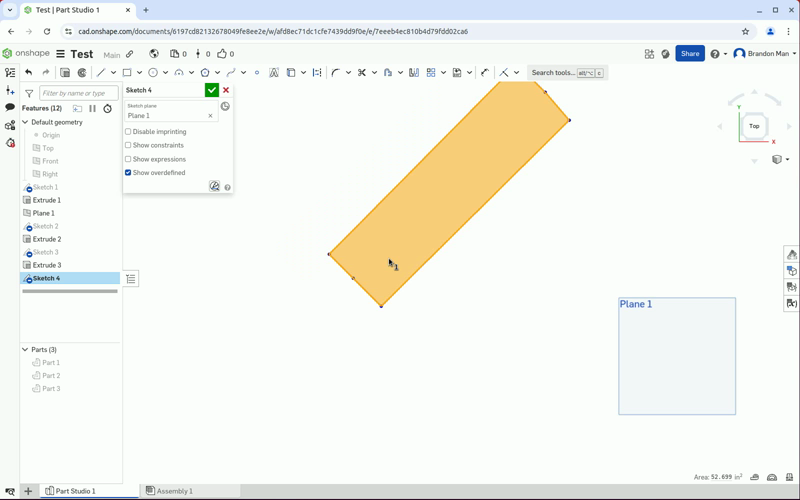
scroll(-6)
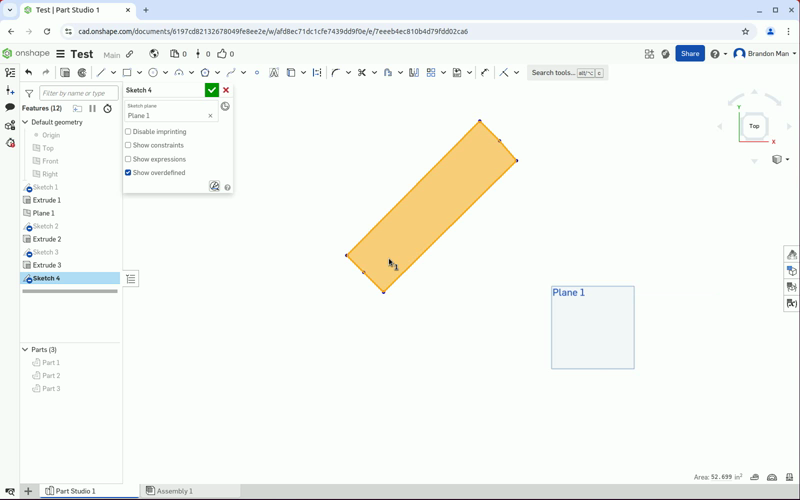
scroll(-6)
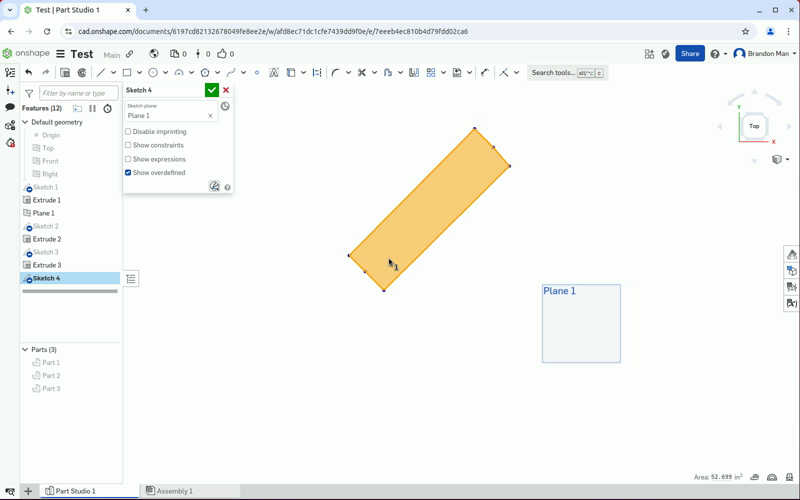
scroll(-6)
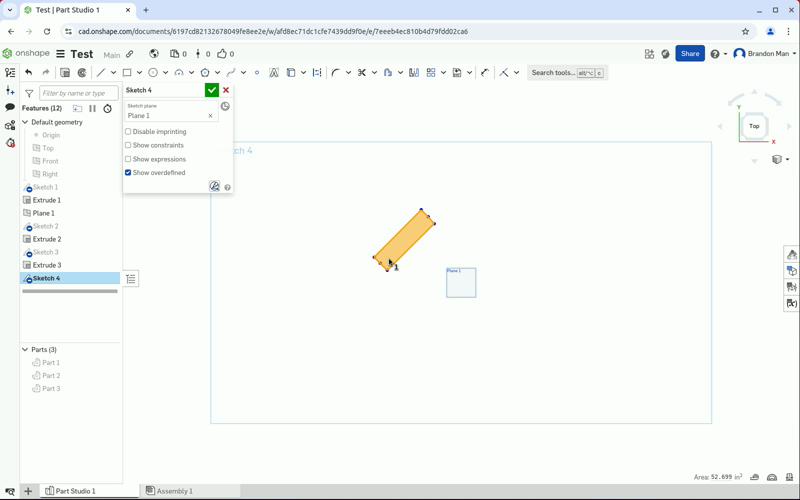
mouse_move(73, 352)
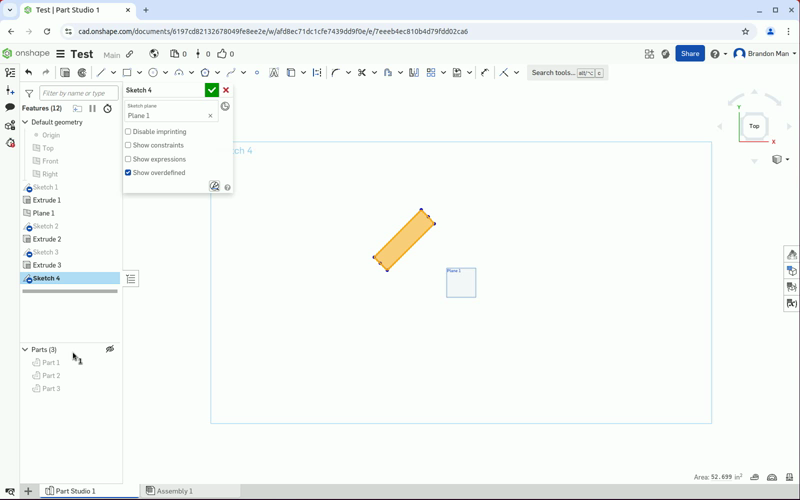
key(shift+y)
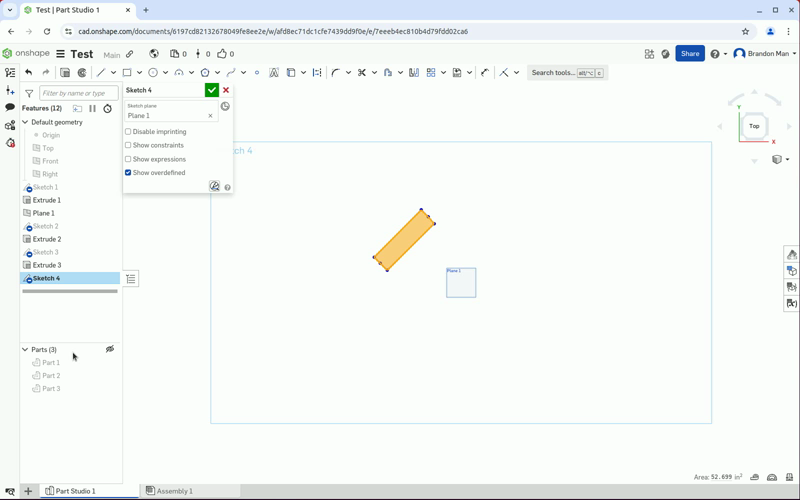
key(shift+e)
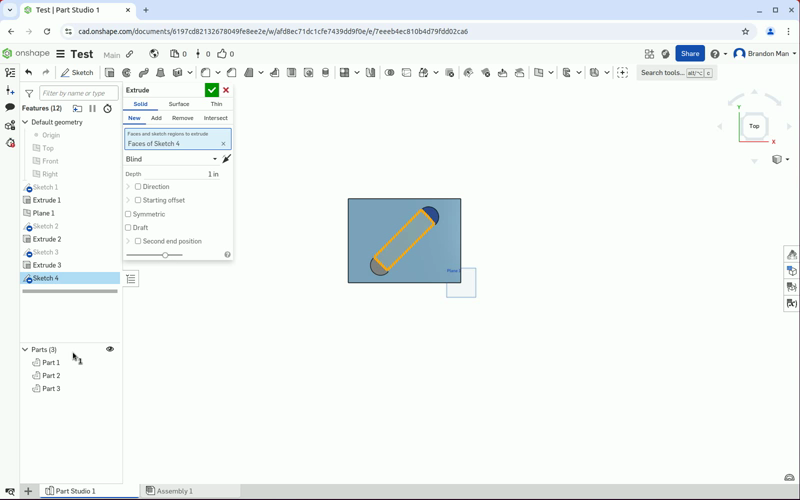
mouse_move(143, 106)
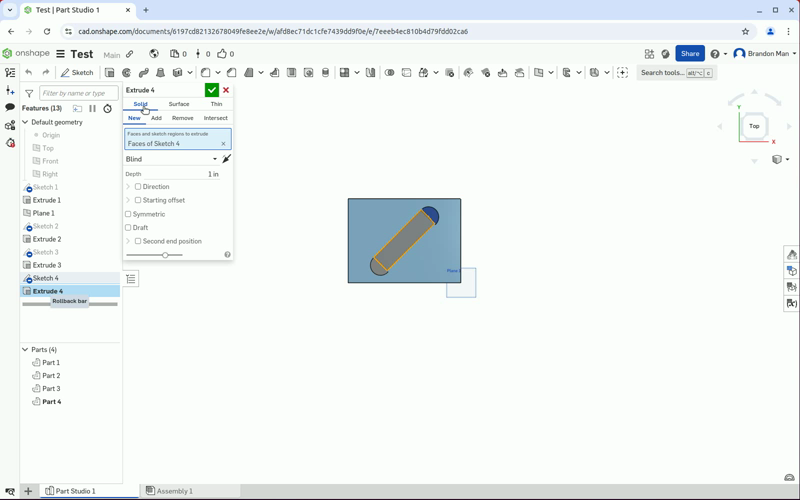
click(143, 106)
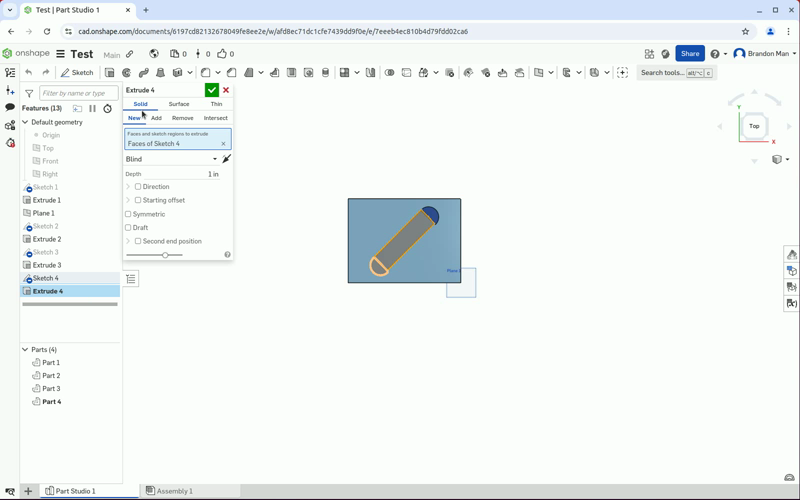
mouse_move(137, 120)
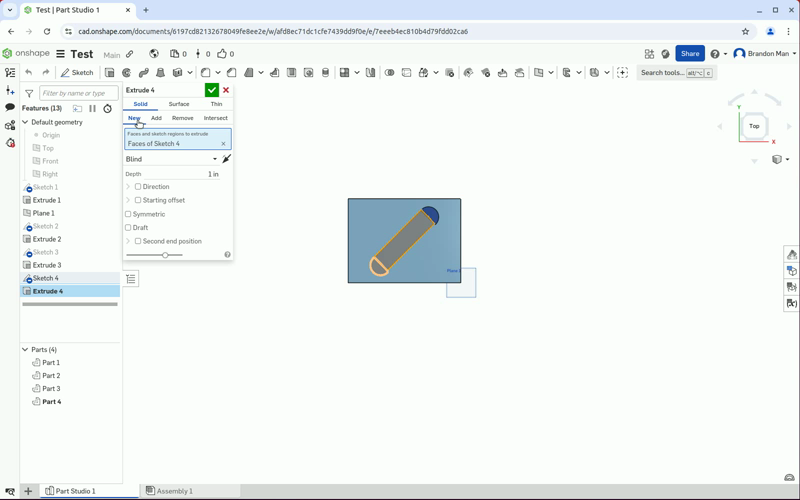
click(137, 120)
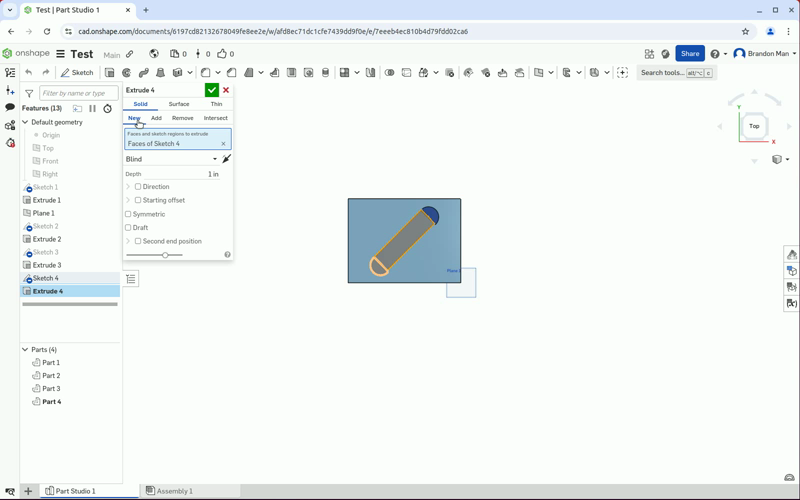
key(tab, 4)
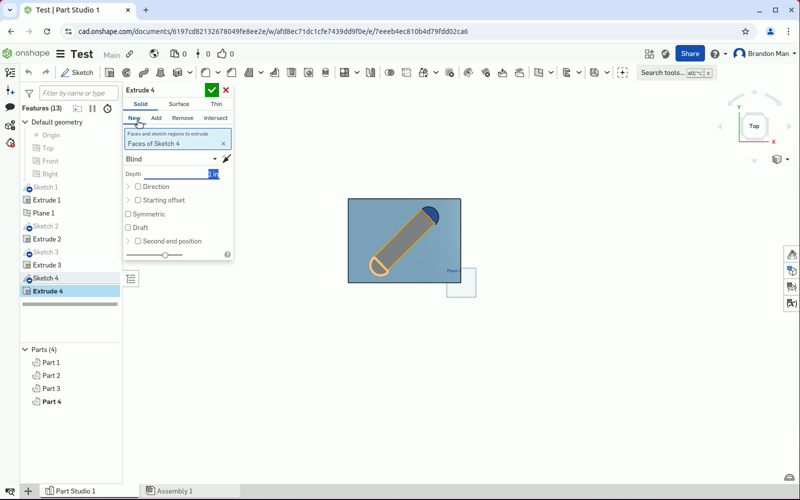
text(5.777)
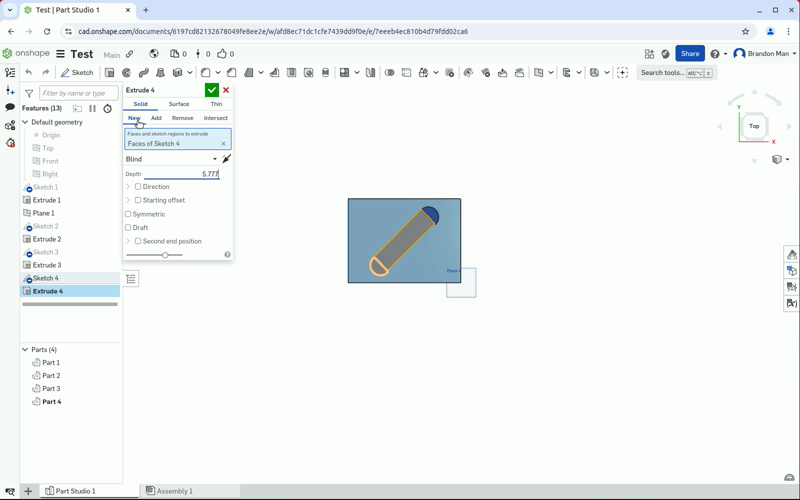
key(enter)
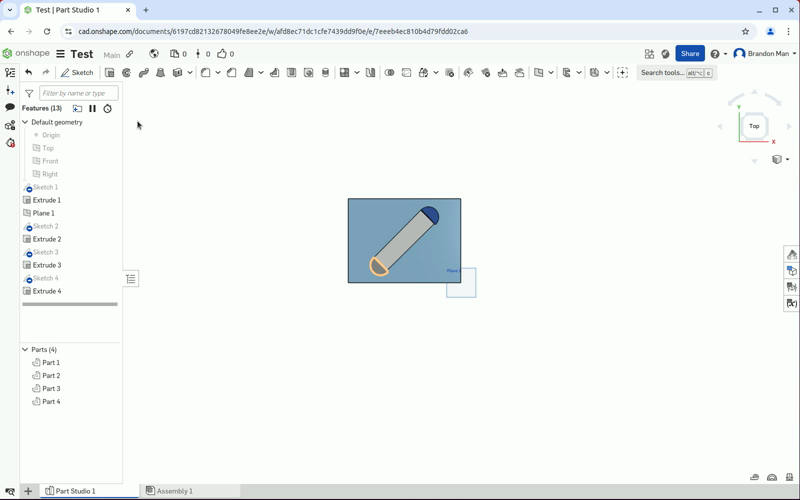
key(shift+h)
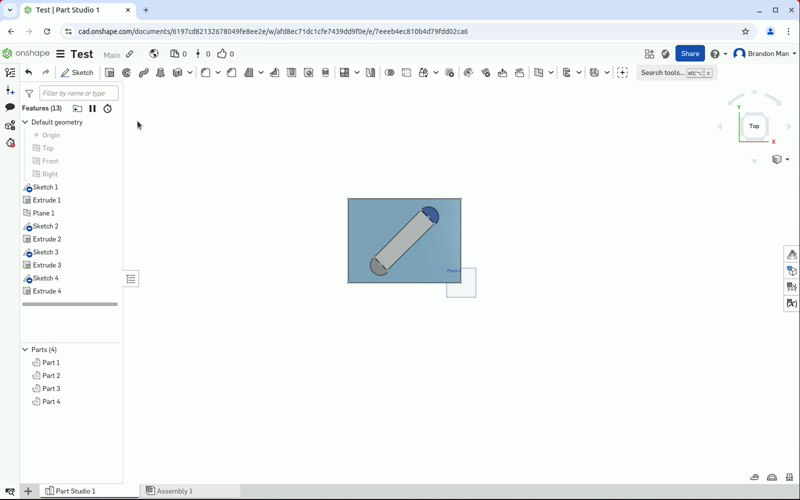
key(shift+h)
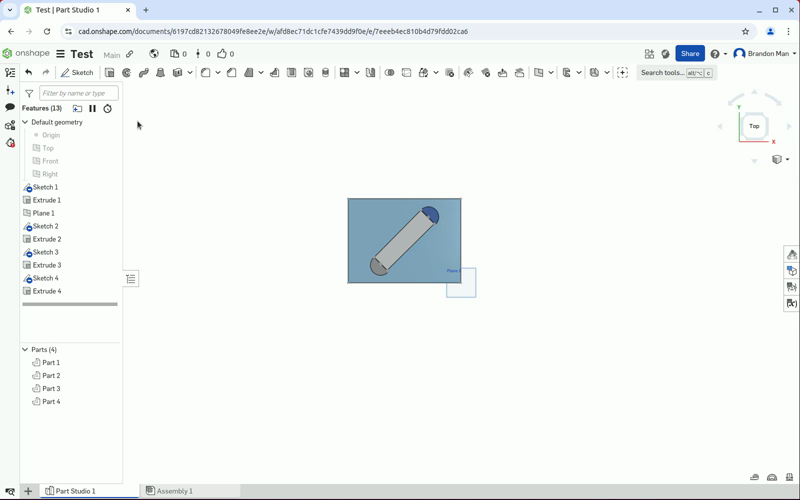
key(shift+7)
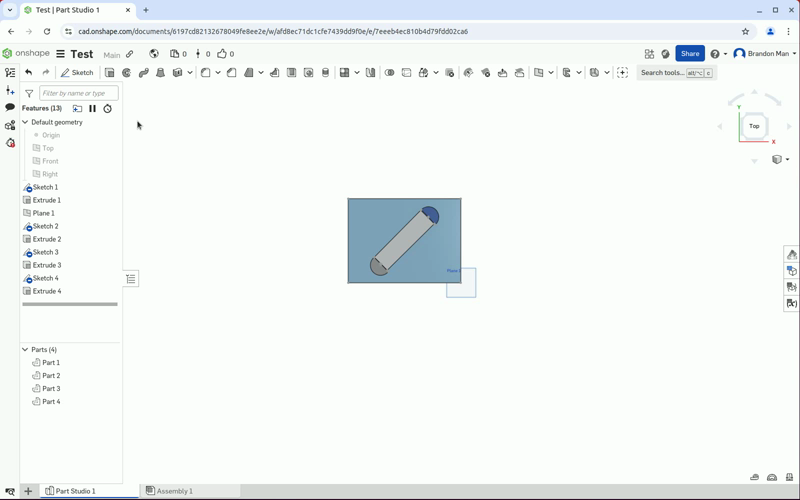
key(up, 3)
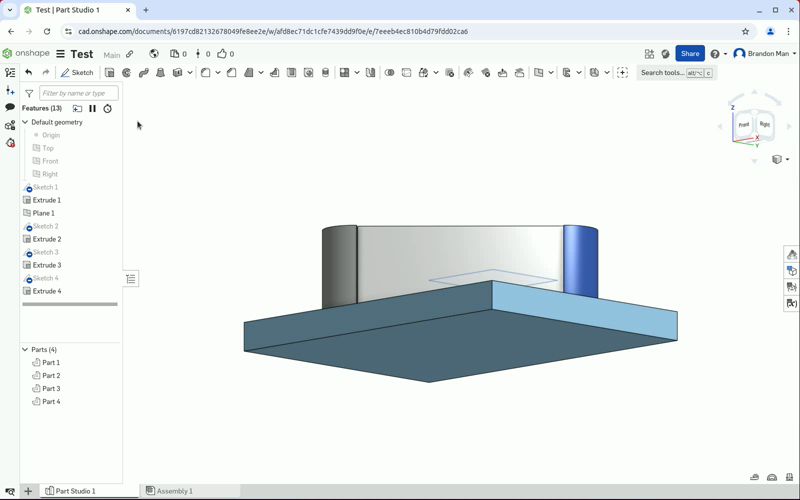
key(left, 3)
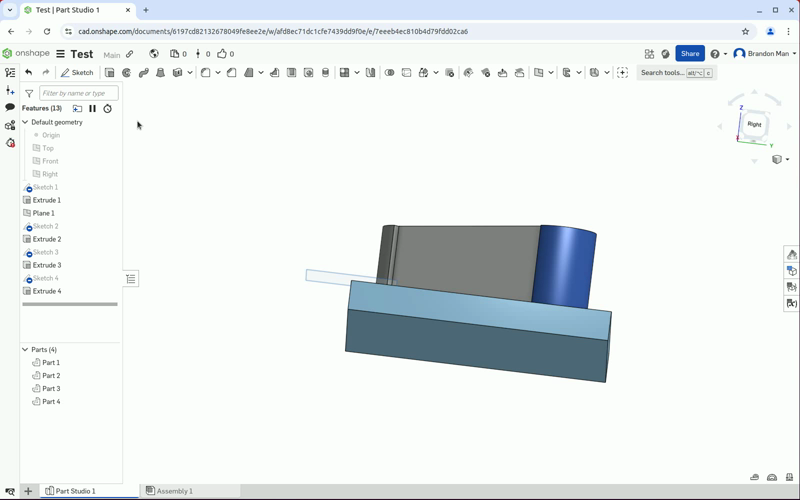
key(right, 3)
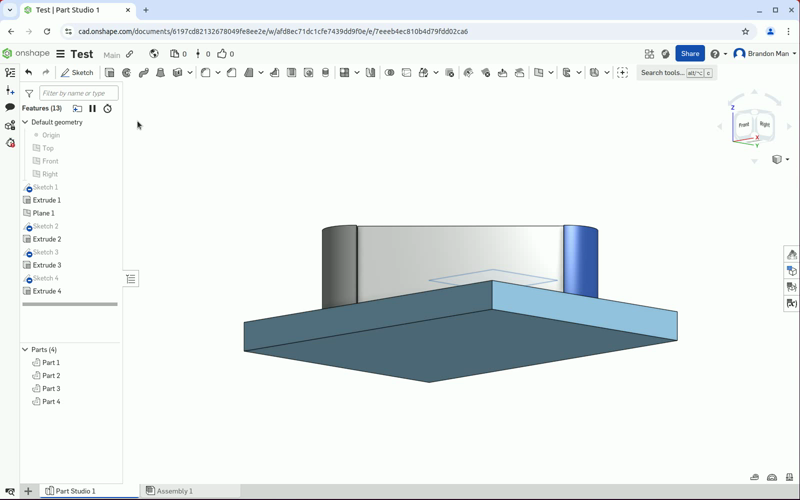
key(down, 3)
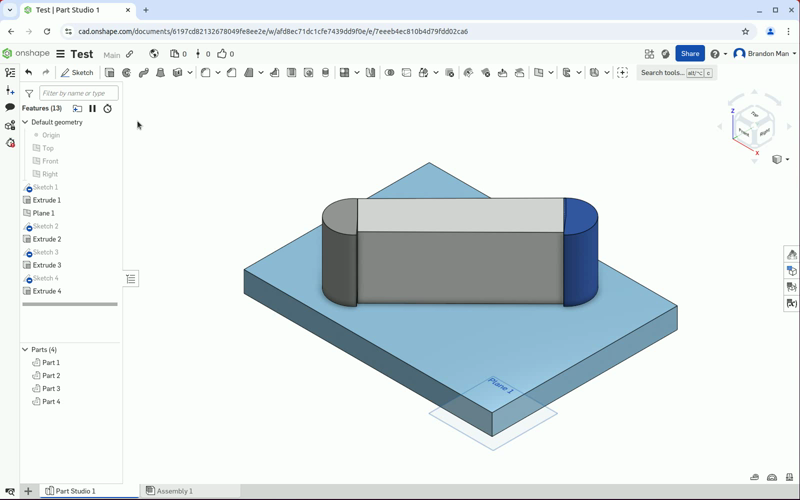
mouse_move(73, 189)
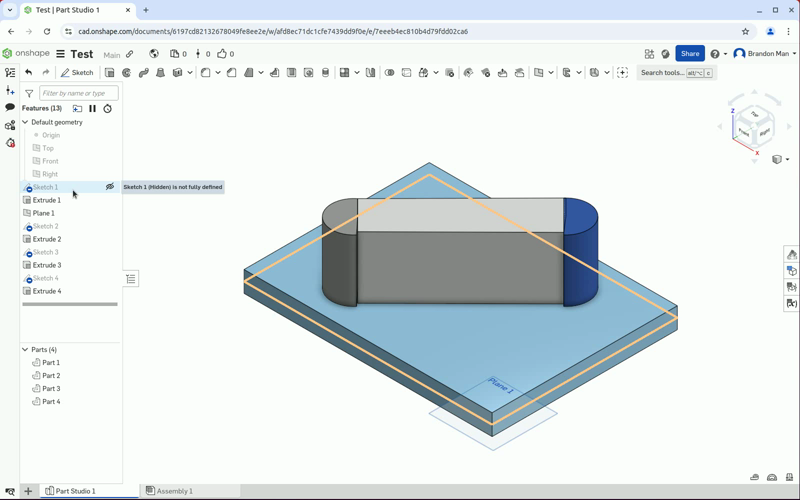
click(73, 189)